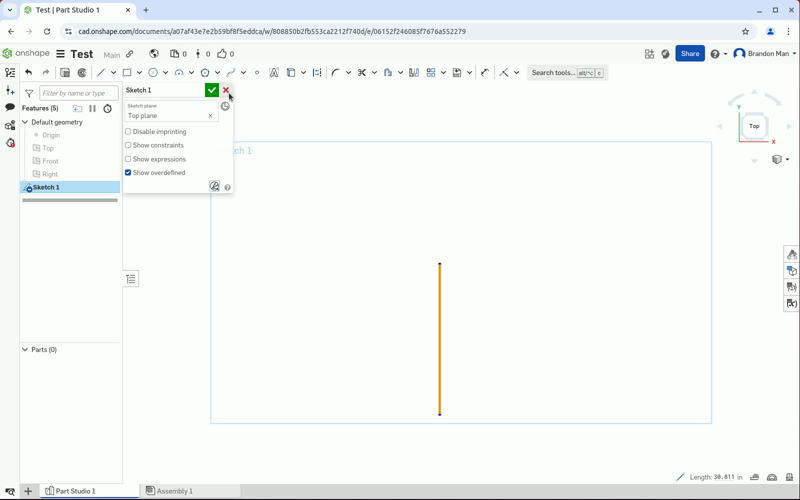
key(shift+h)
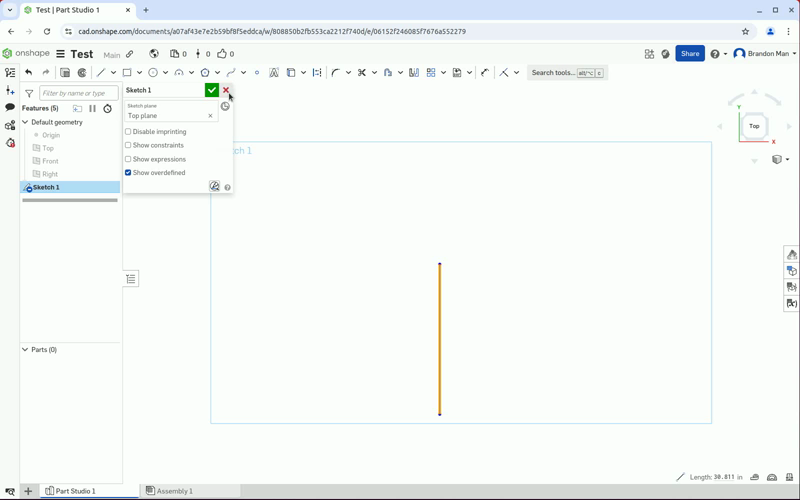
key(shift+s)
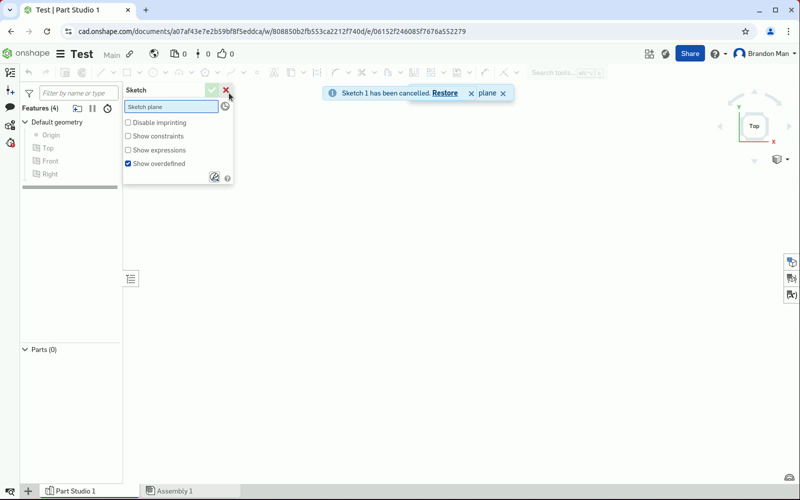
mouse_move(73, 150)
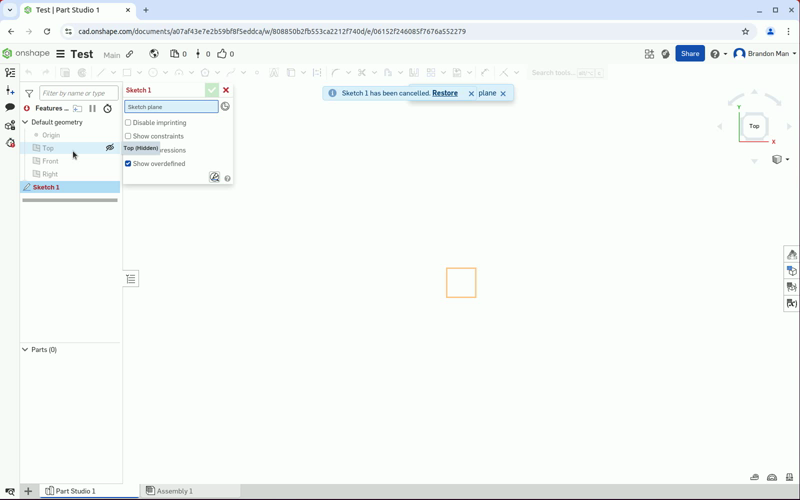
click(73, 150)
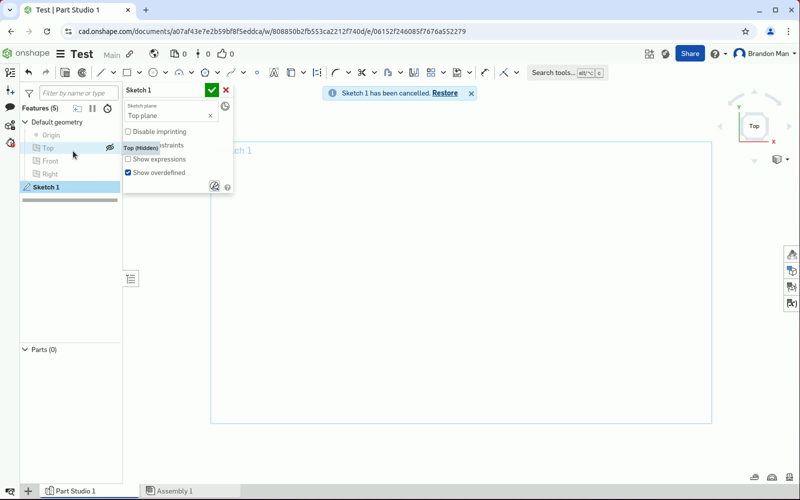
mouse_move(73, 352)
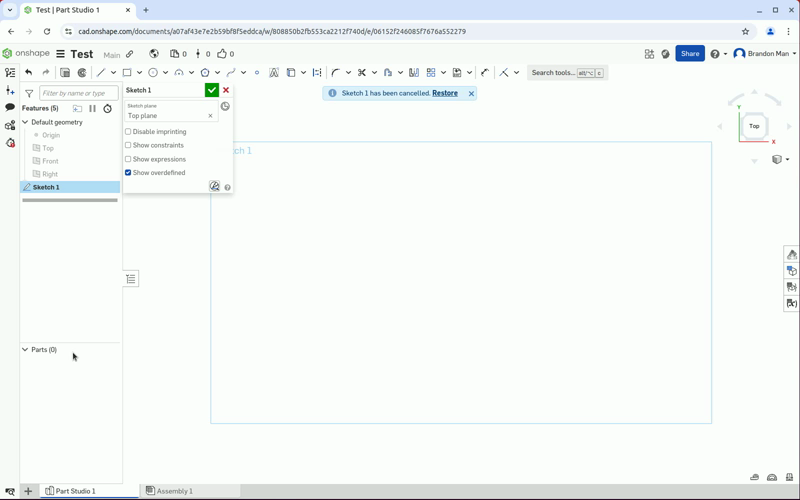
key(y)
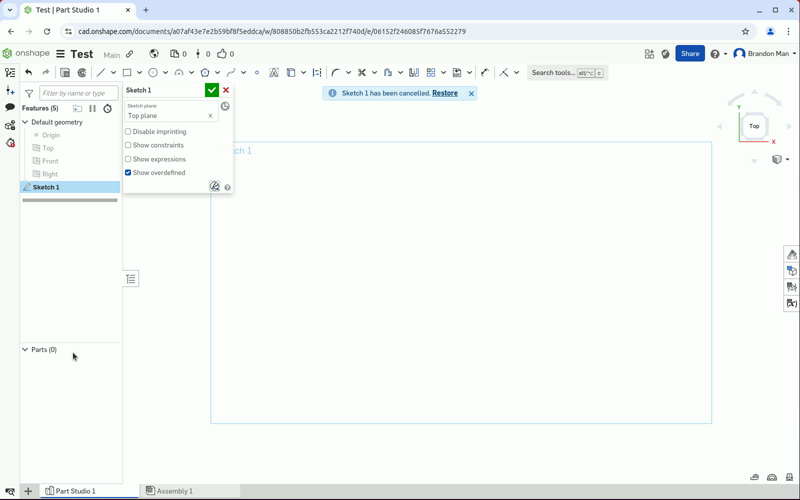
key(l)
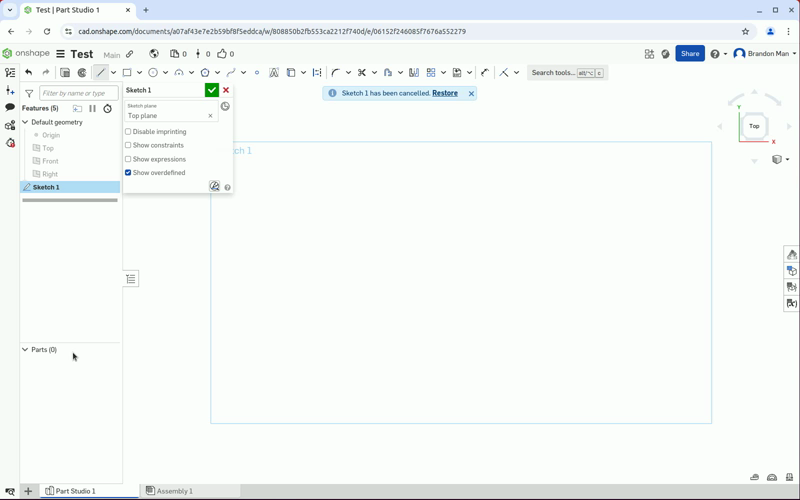
key_down(shift)
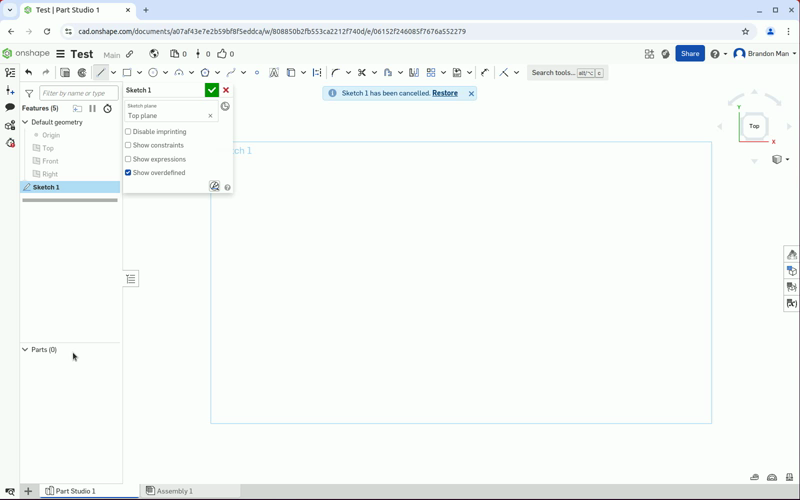
mouse_move(353, 306)
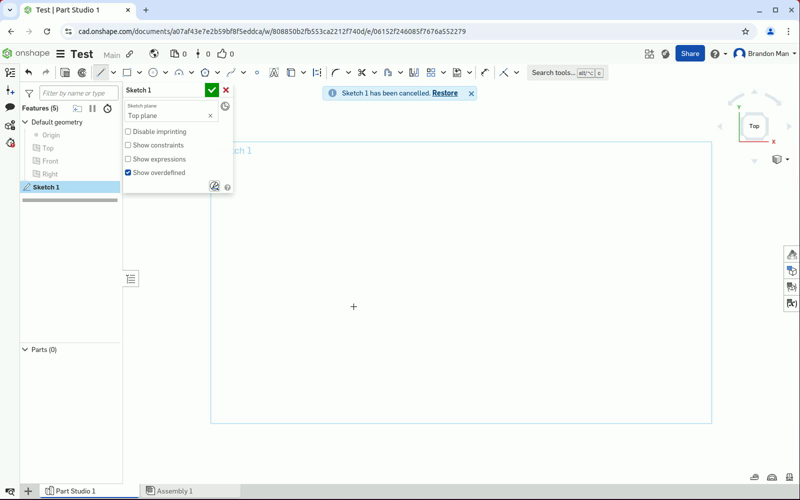
click(353, 306)
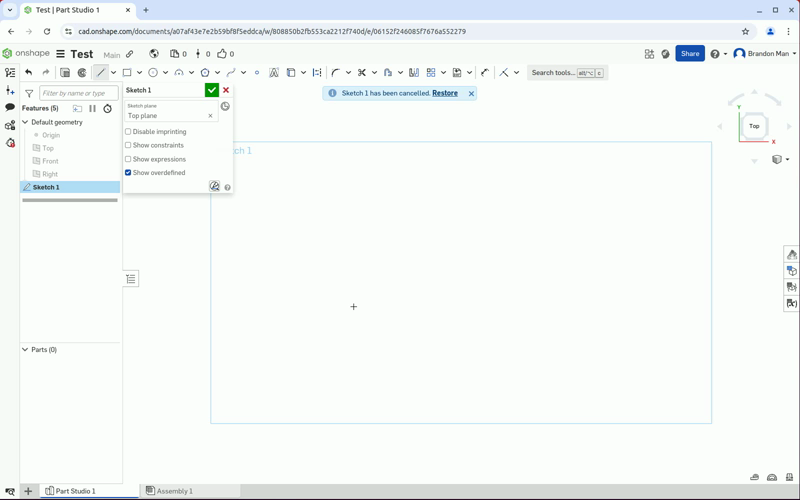
key_up(shift)
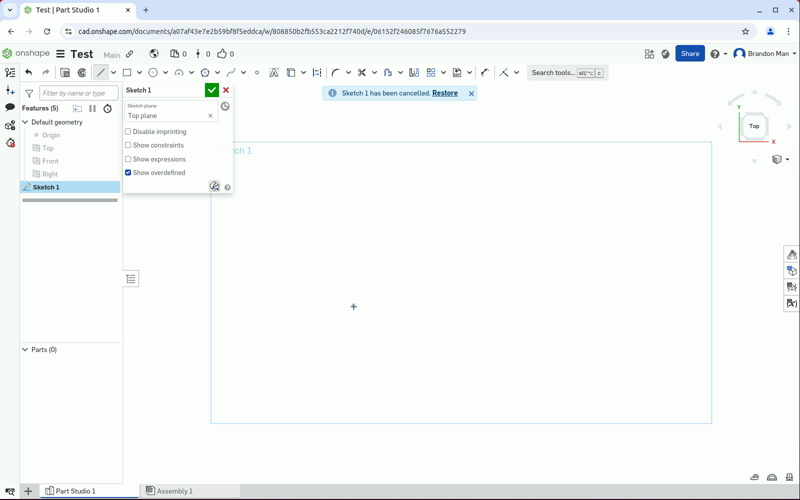
key_down(shift)
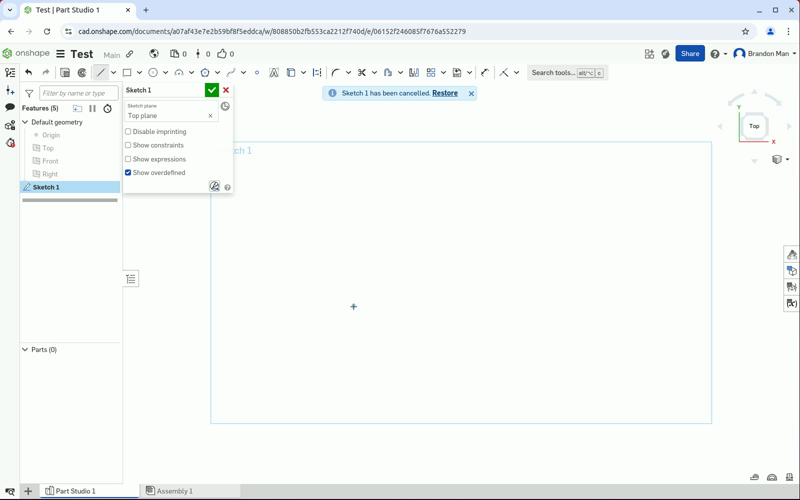
mouse_move(566, 306)
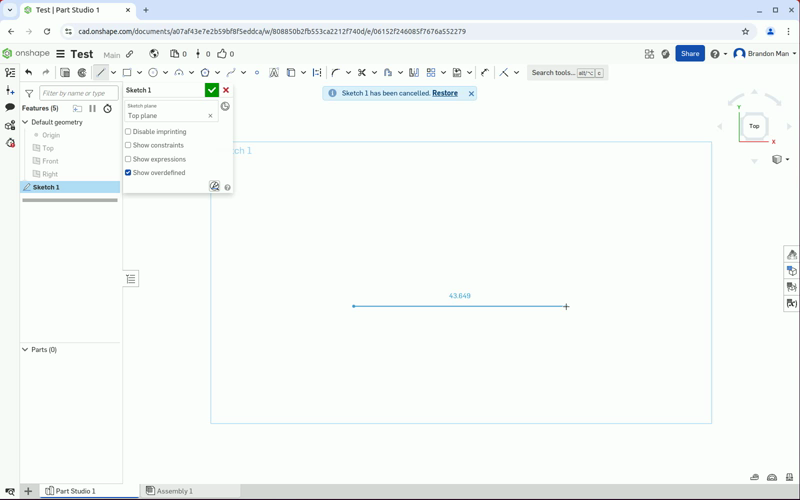
click(566, 306)
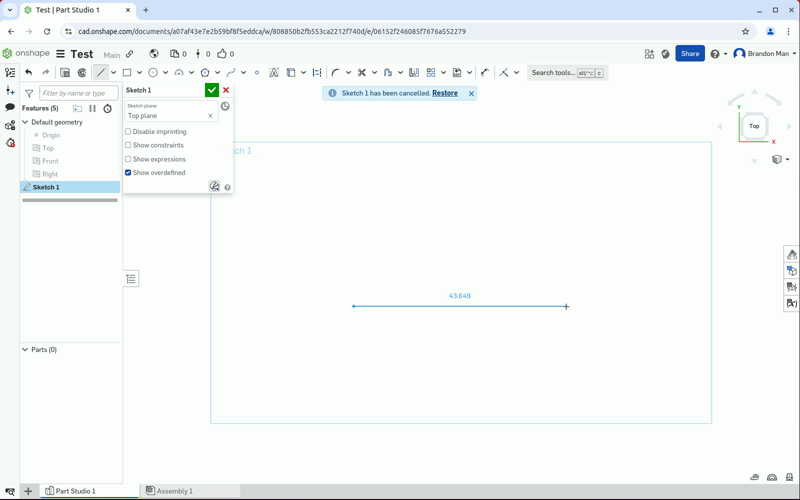
key_up(shift)
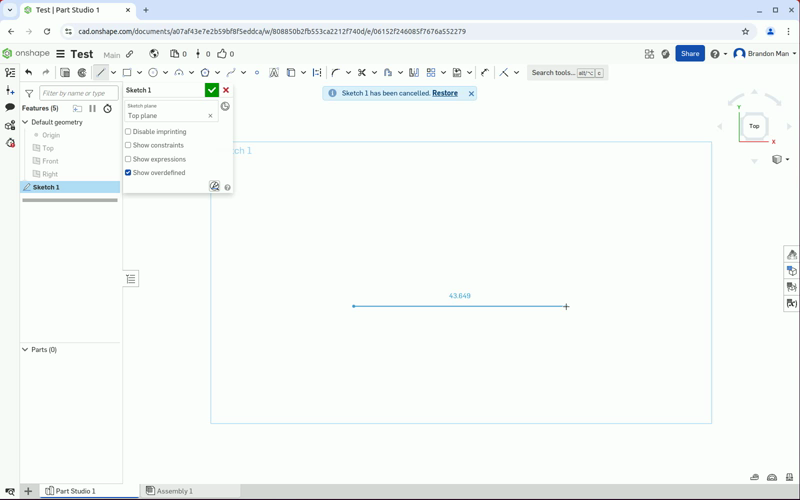
key_down(shift)
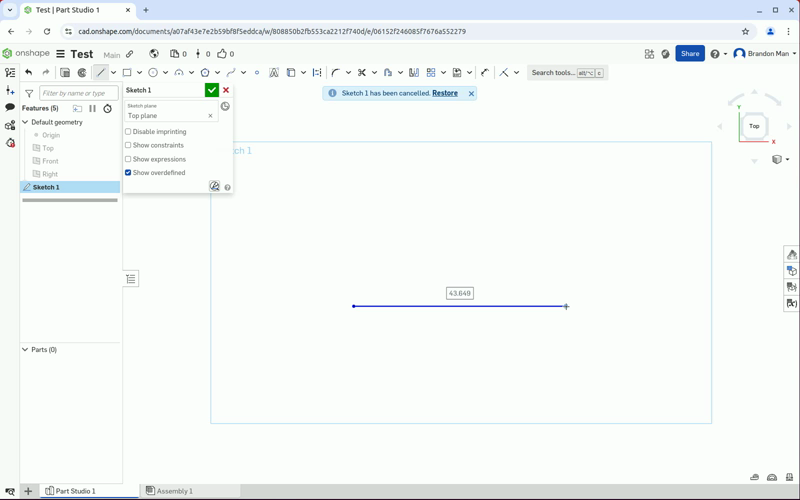
mouse_move(589, 306)
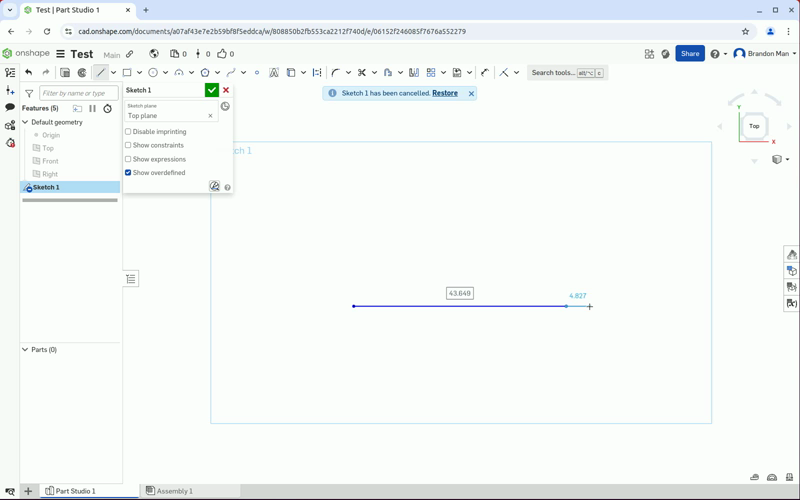
mouse_move(566, 259)
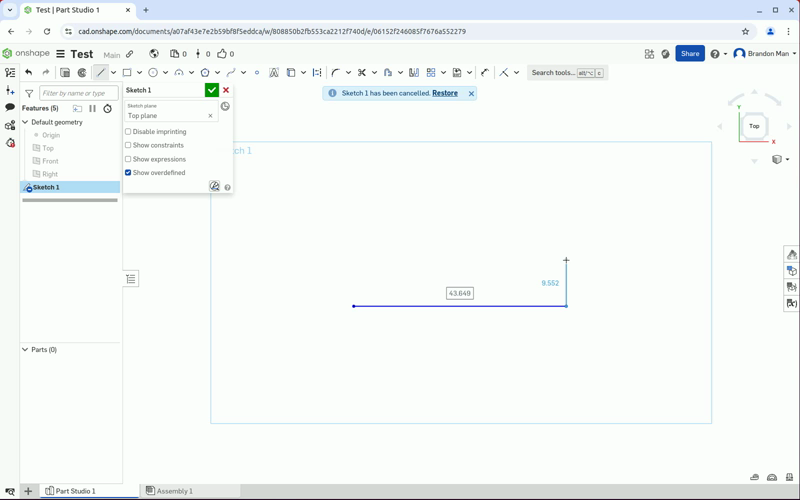
click(566, 259)
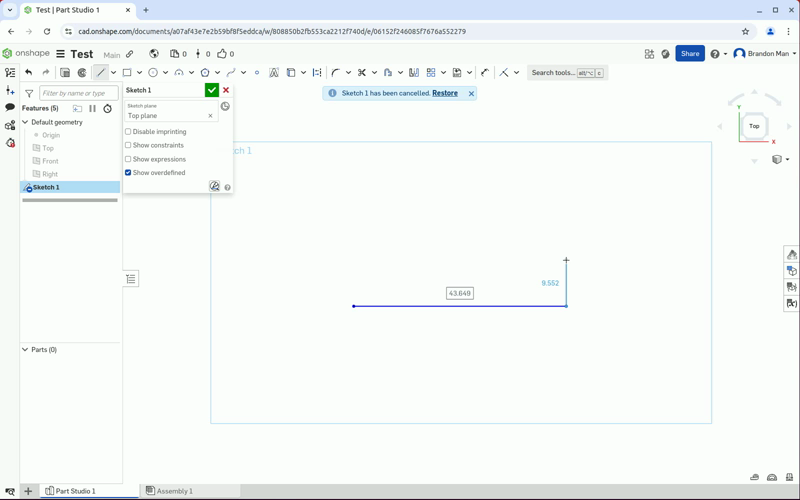
key_up(shift)
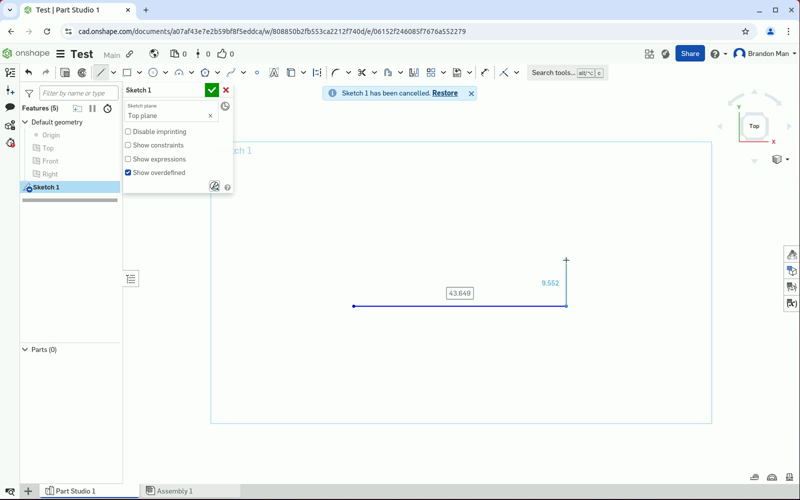
key_down(shift)
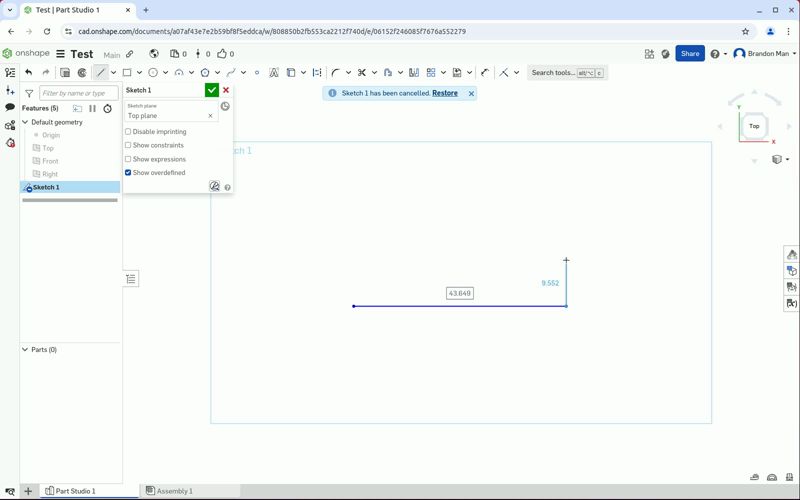
mouse_move(353, 259)
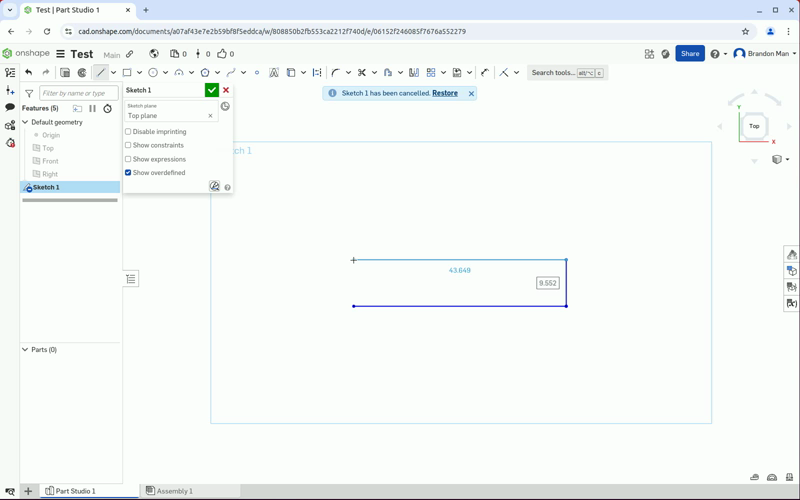
click(353, 259)
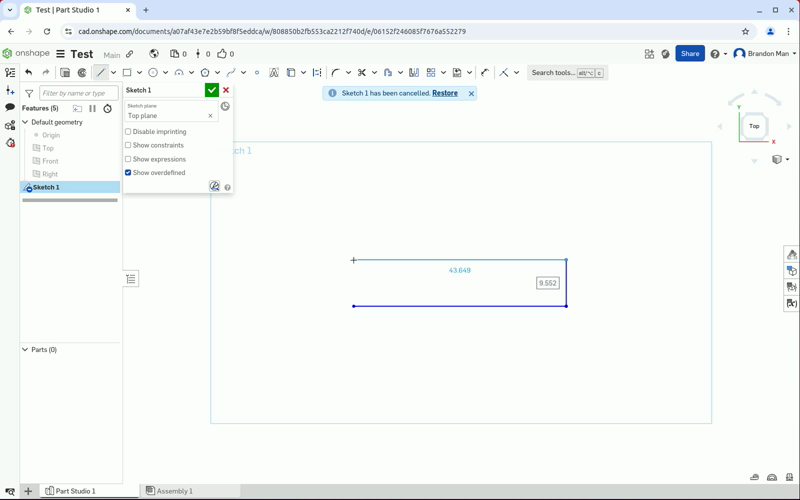
key_up(shift)
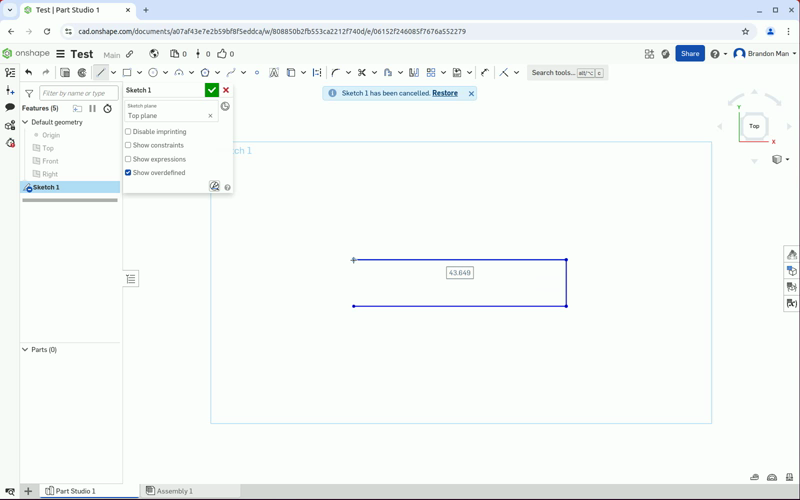
mouse_move(383, 259)
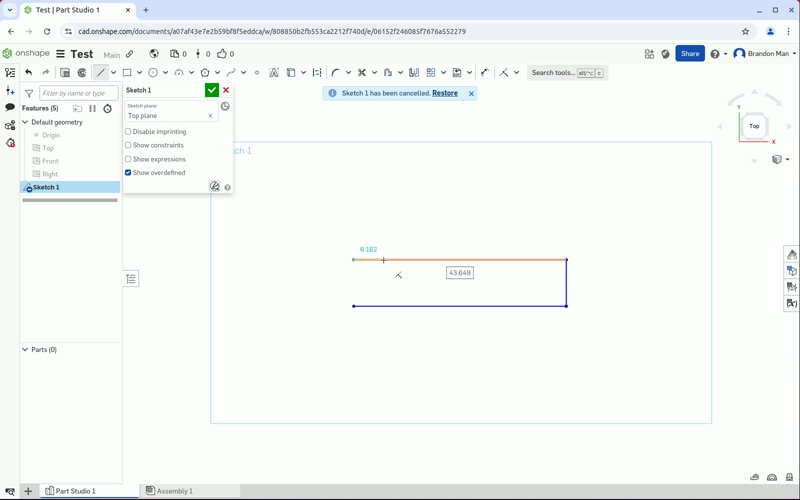
key_down(shift)
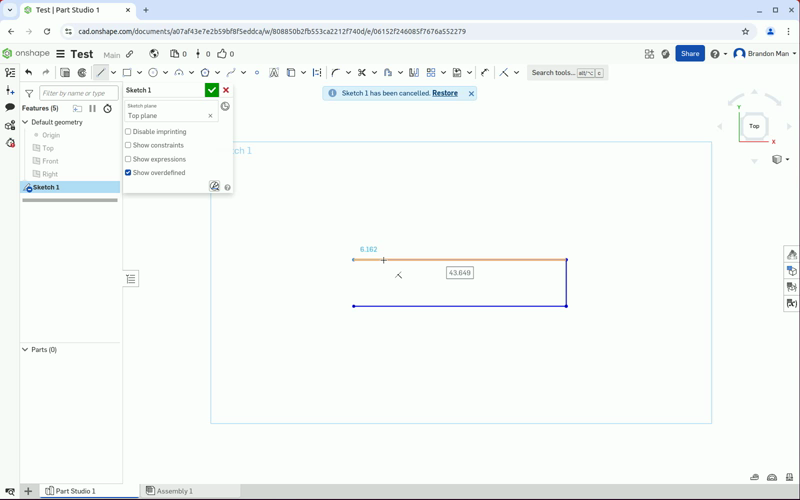
mouse_move(353, 306)
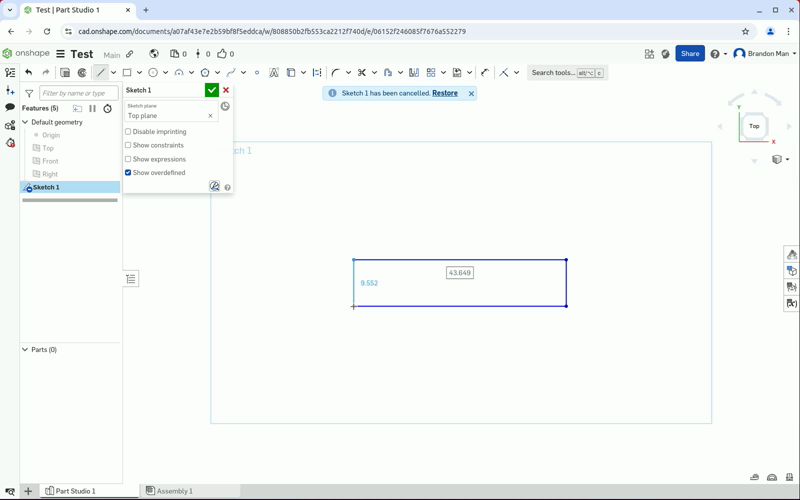
key_up(shift)
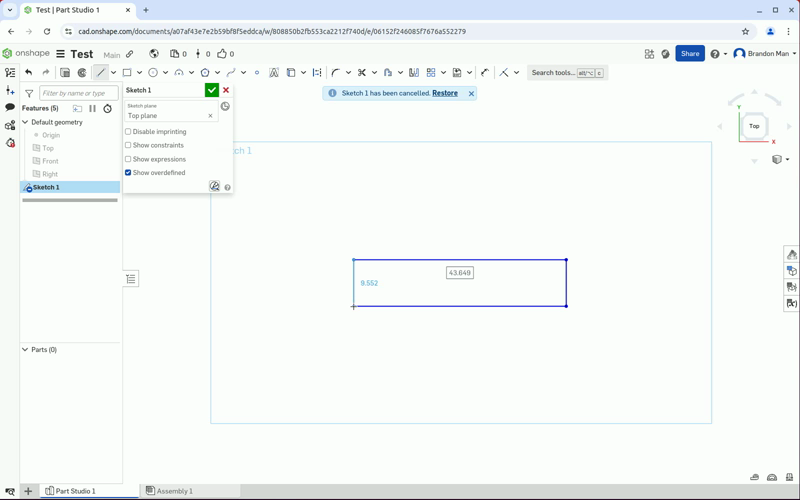
click(353, 306)
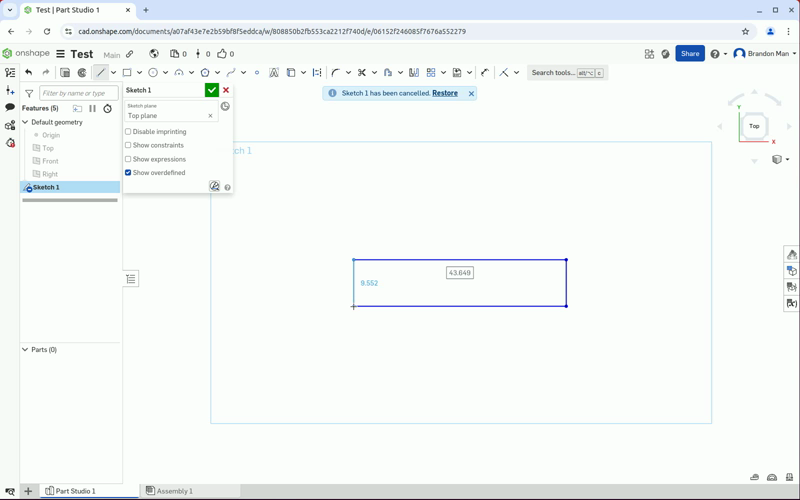
key(esc)
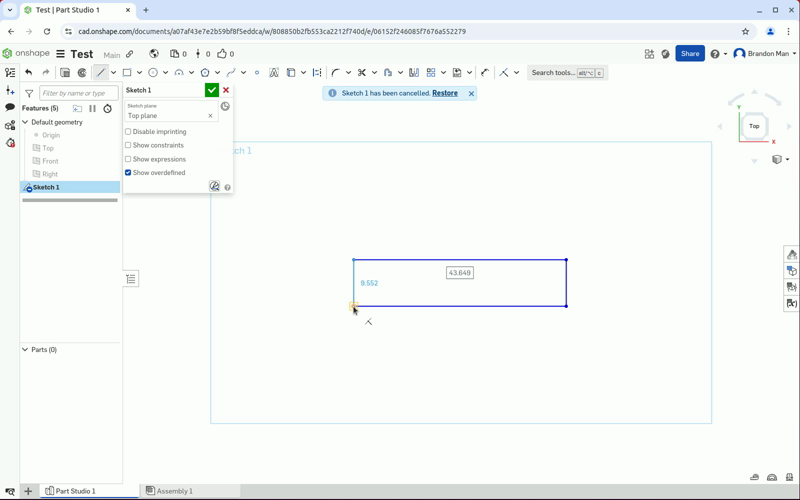
mouse_move(382, 267)
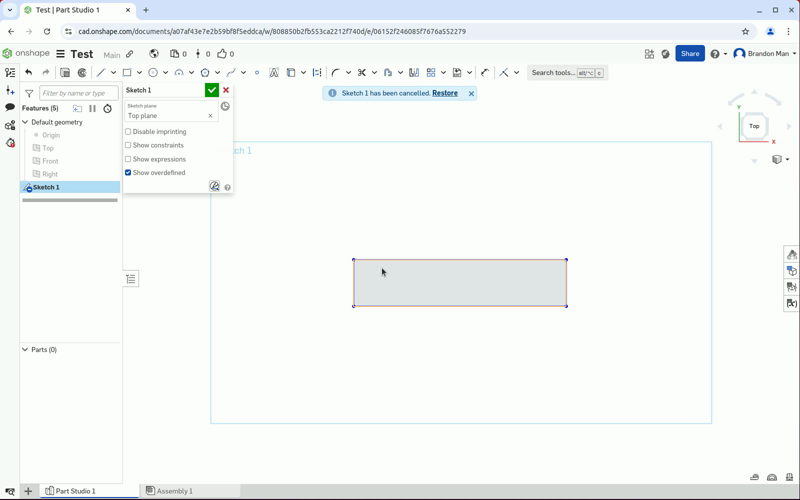
click(382, 267)
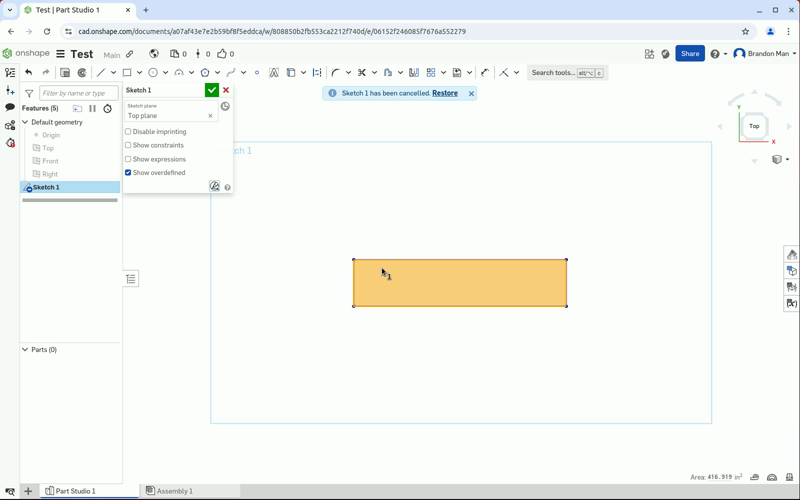
mouse_move(73, 352)
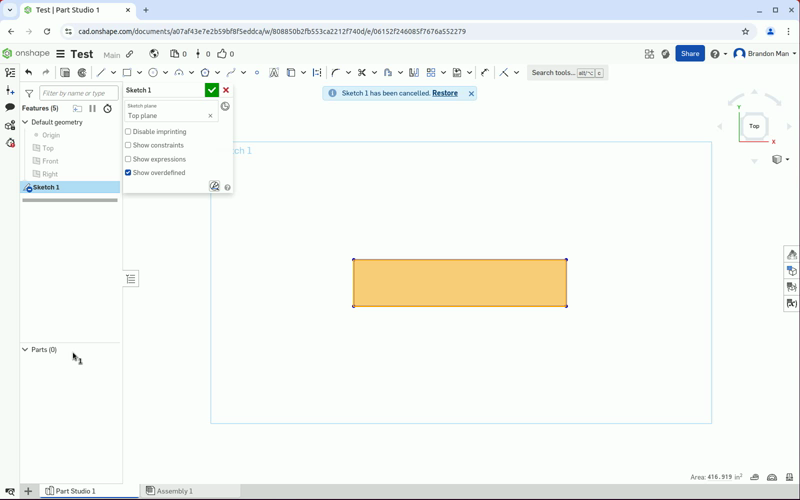
key(shift+y)
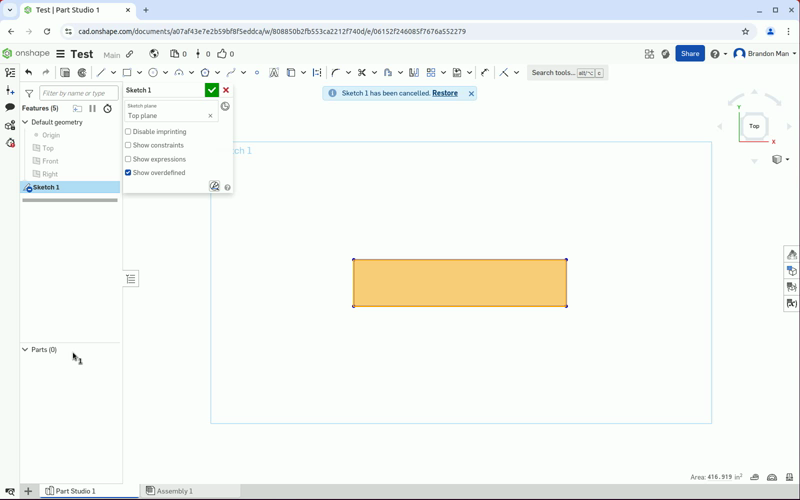
key(shift+e)
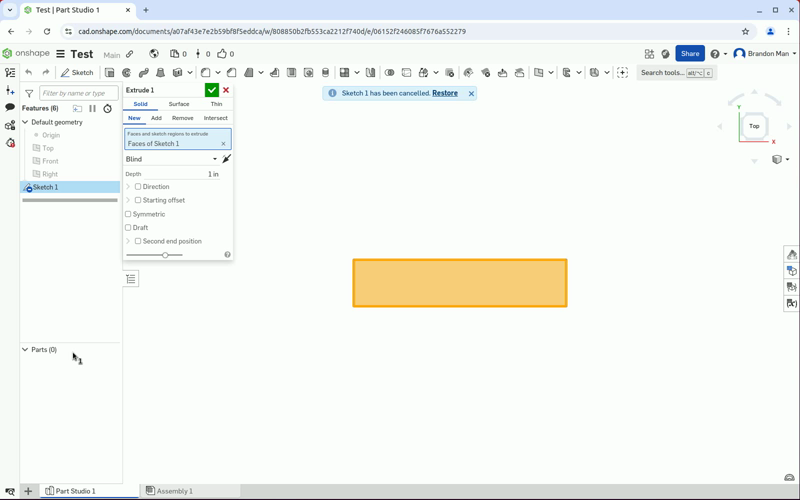
mouse_move(143, 106)
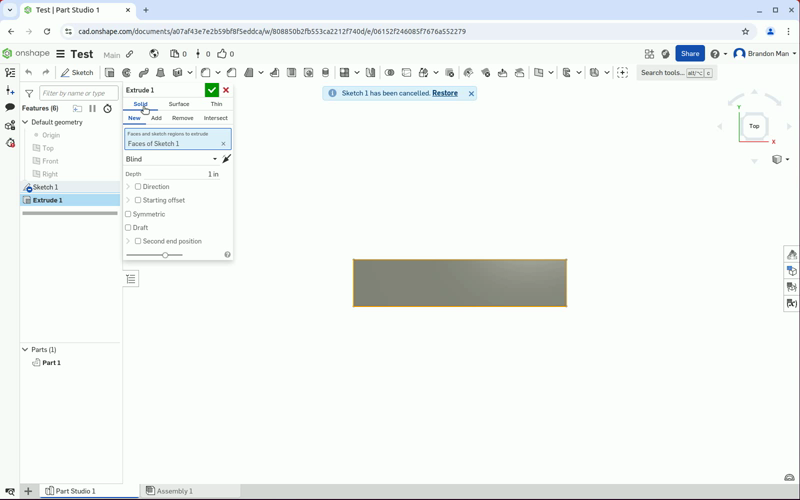
click(143, 106)
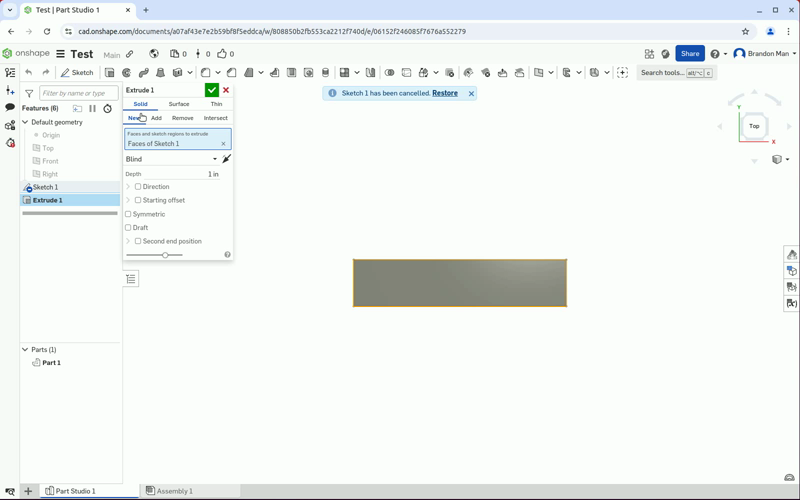
mouse_move(137, 120)
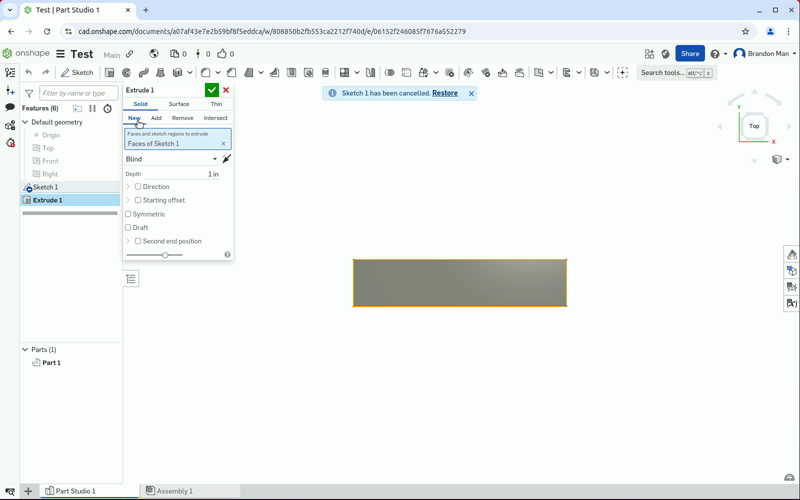
click(137, 120)
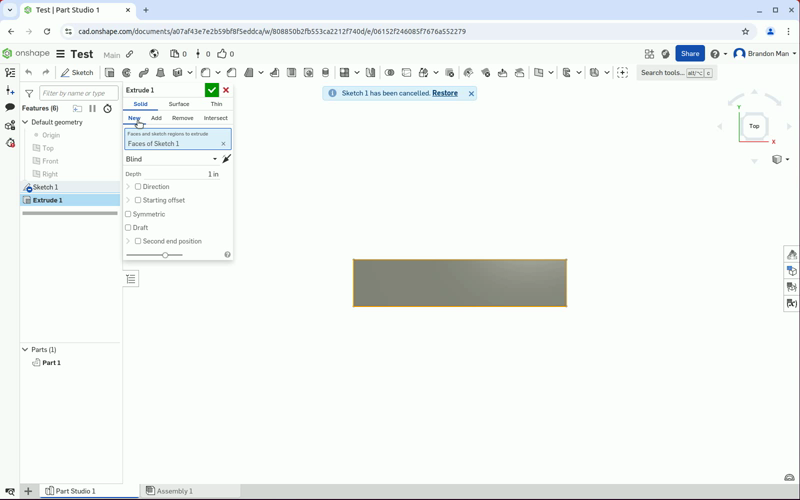
key(tab, 4)
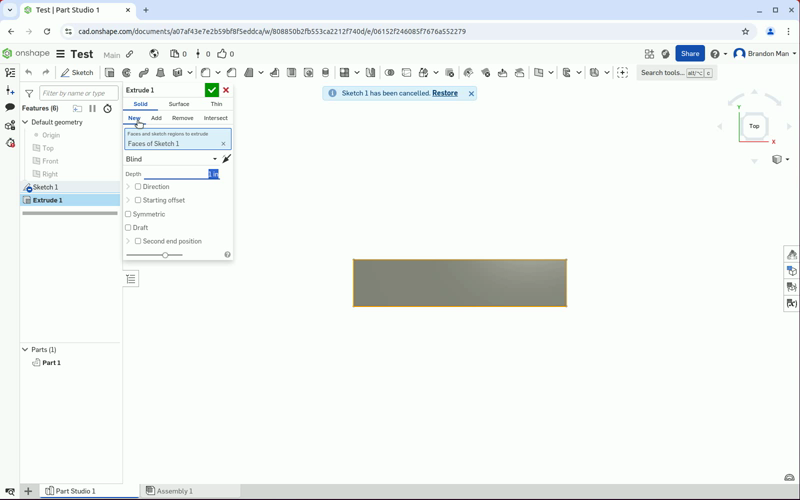
text(-0.481)
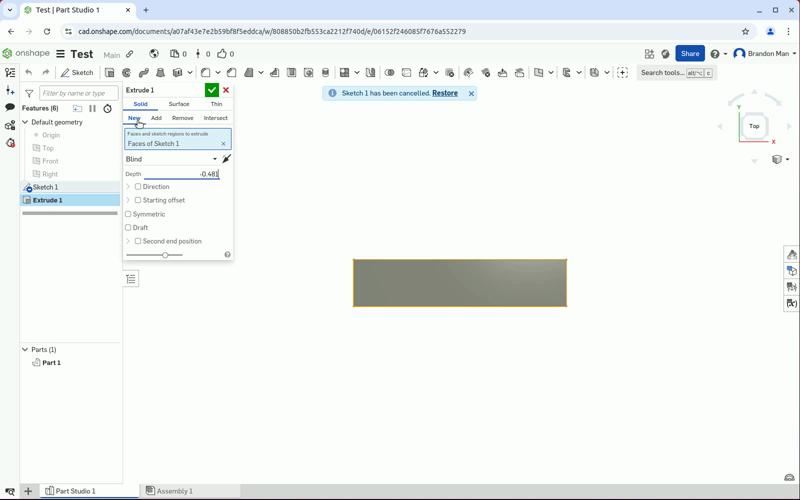
key(enter)
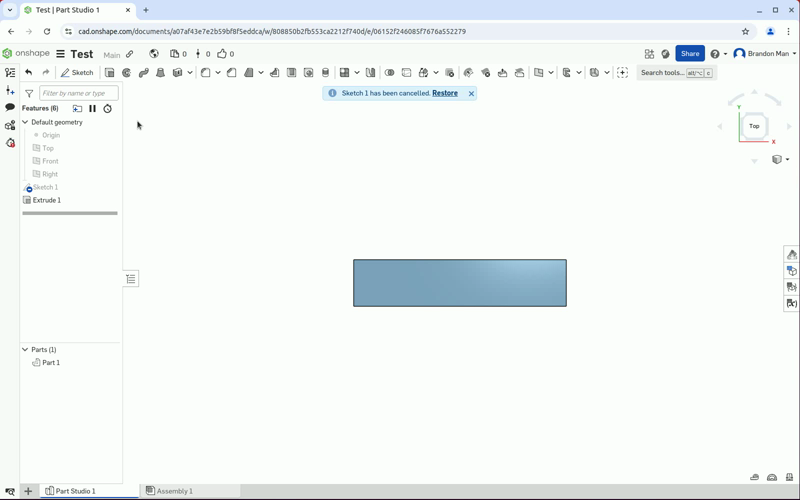
key(shift+h)
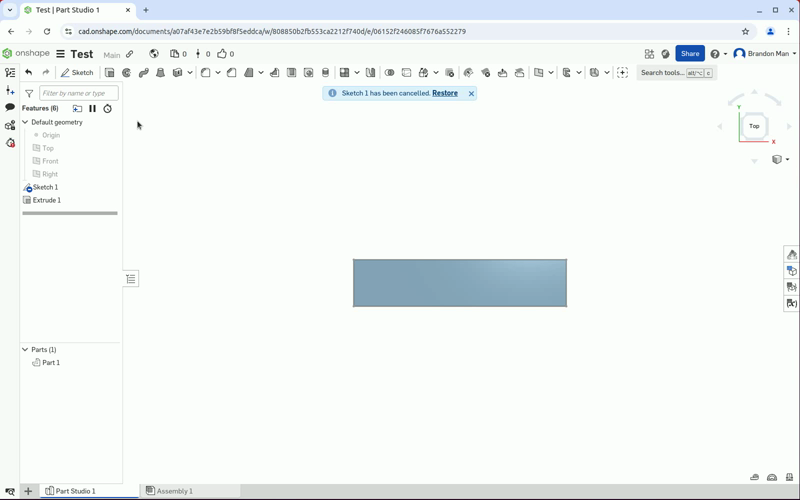
key(shift+h)
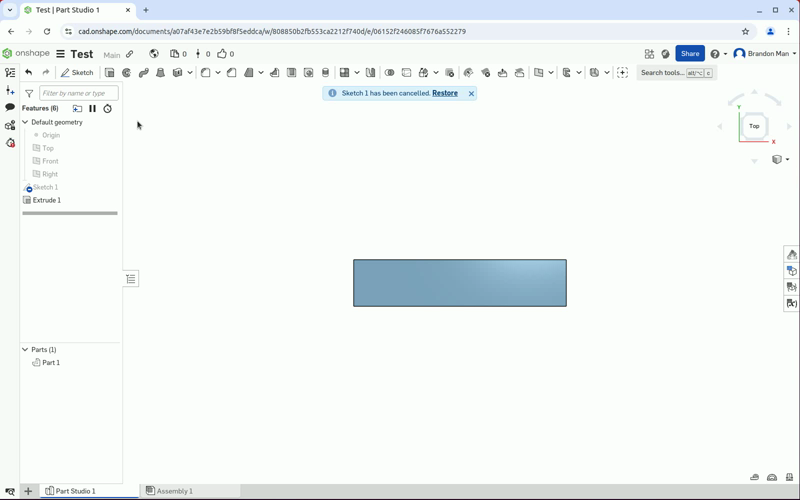
mouse_move(73, 189)
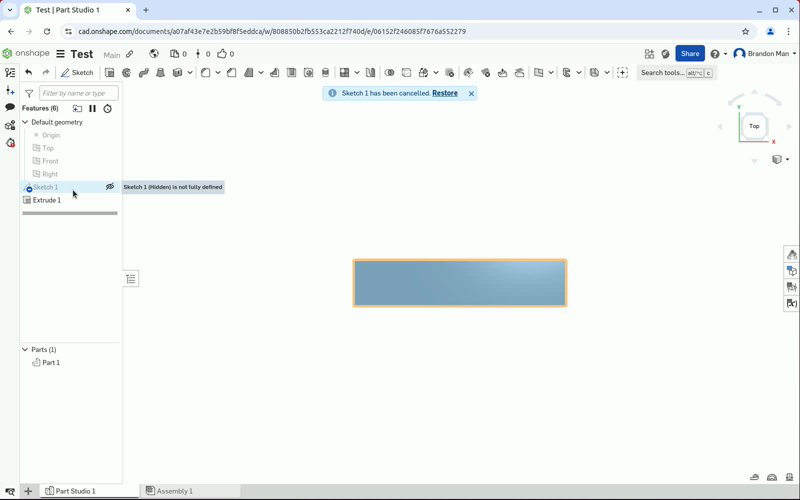
click(73, 189)
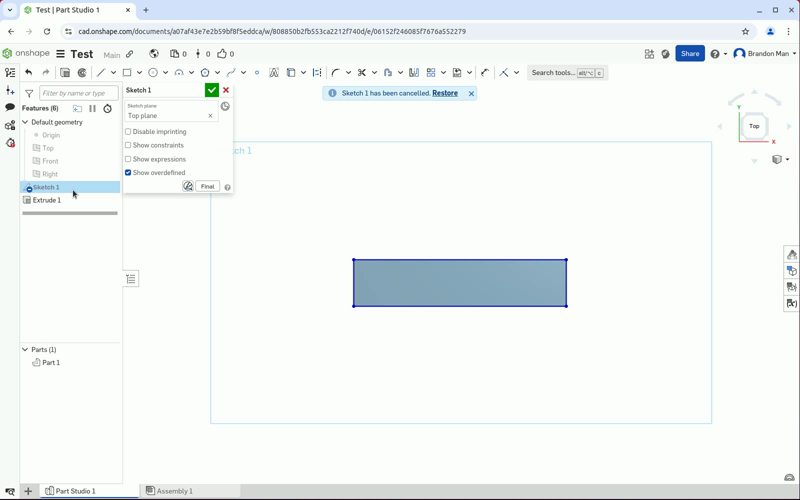
mouse_move(229, 92)
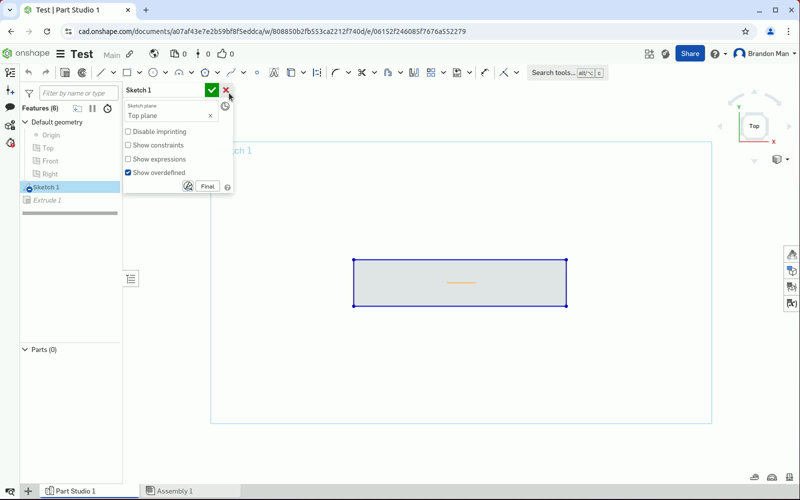
click(229, 92)
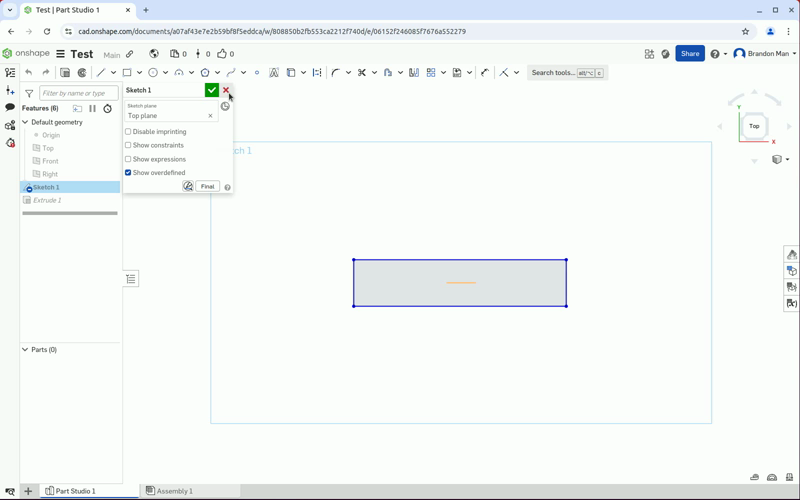
key(shift+s)
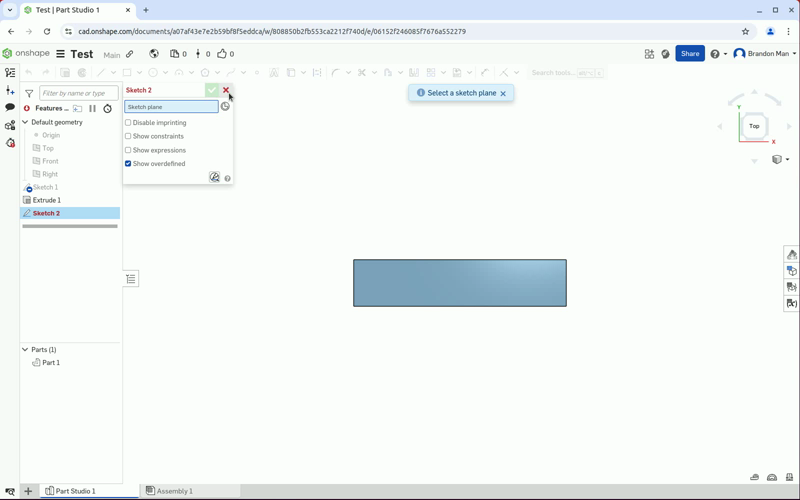
mouse_move(73, 150)
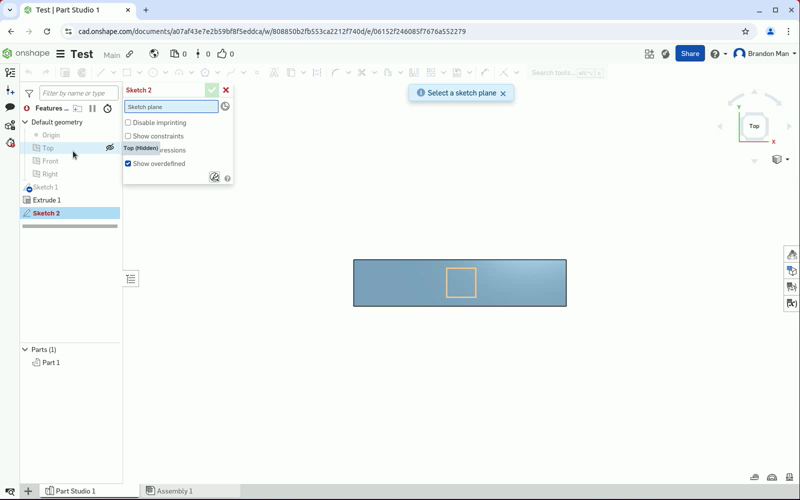
click(73, 150)
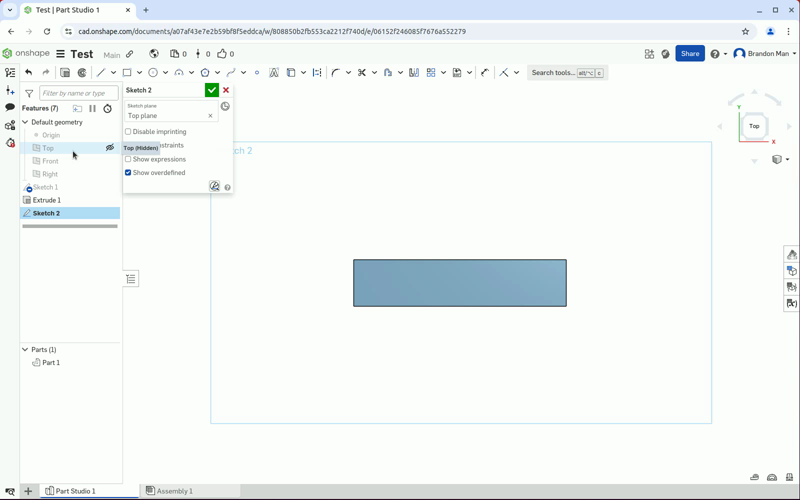
mouse_move(73, 352)
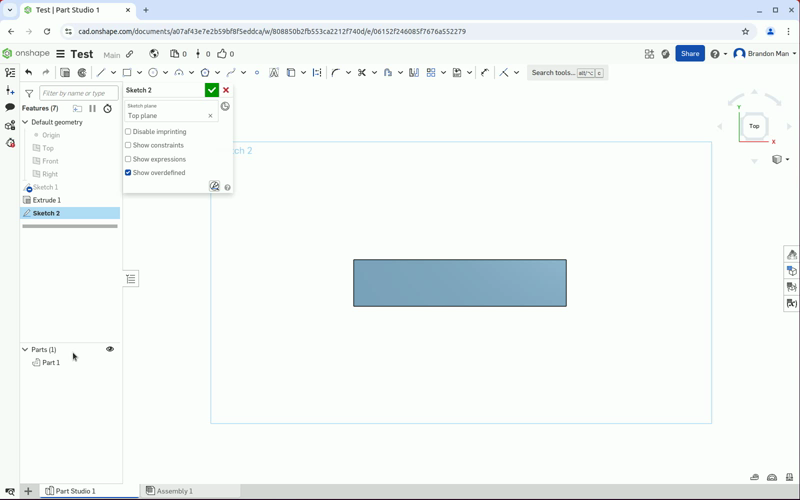
key(y)
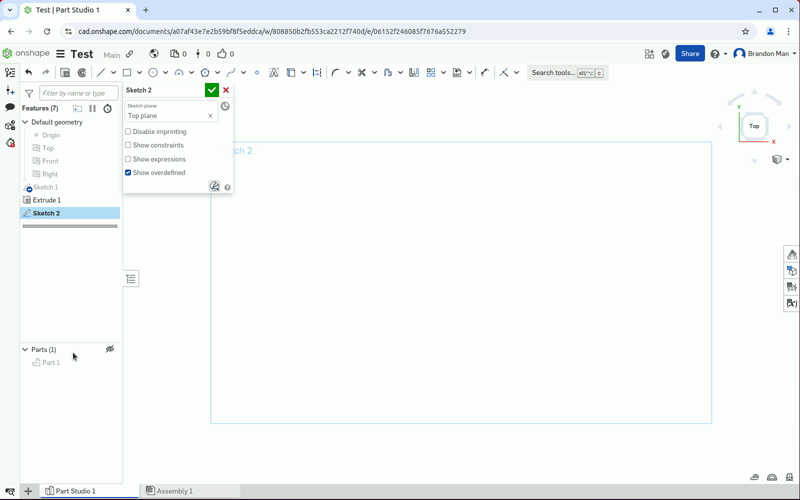
key(l)
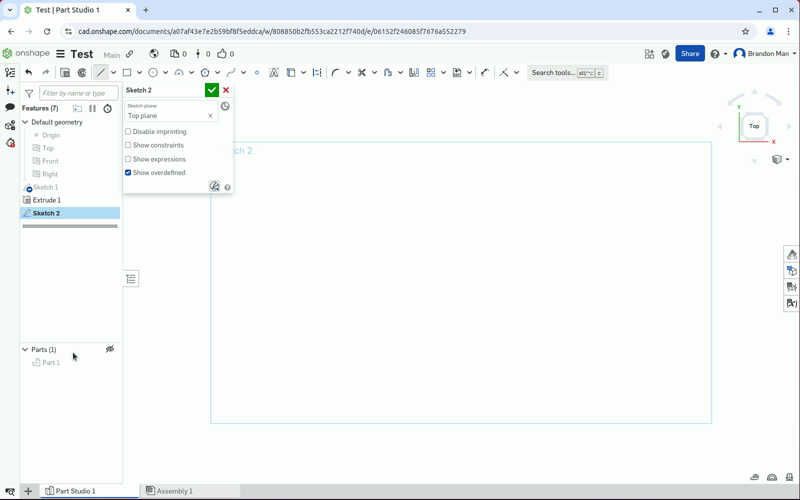
key_down(shift)
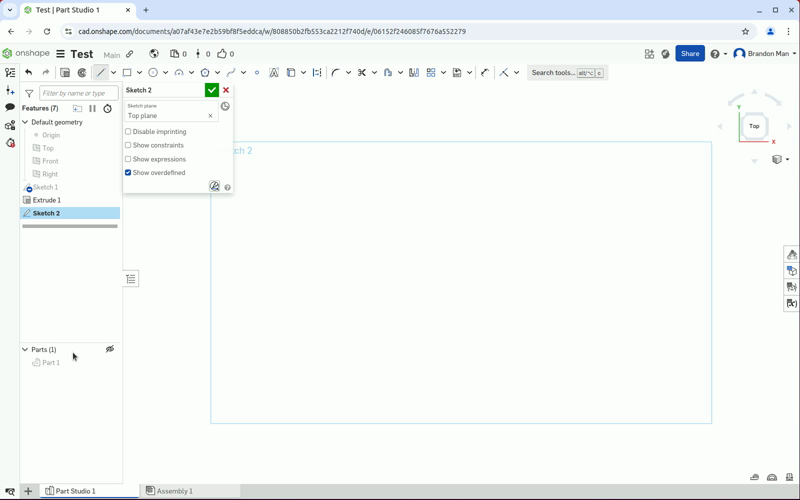
mouse_move(348, 311)
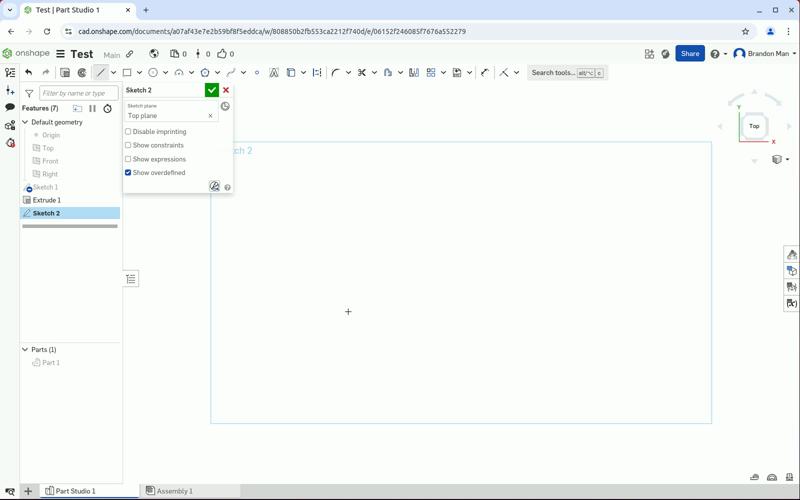
click(348, 311)
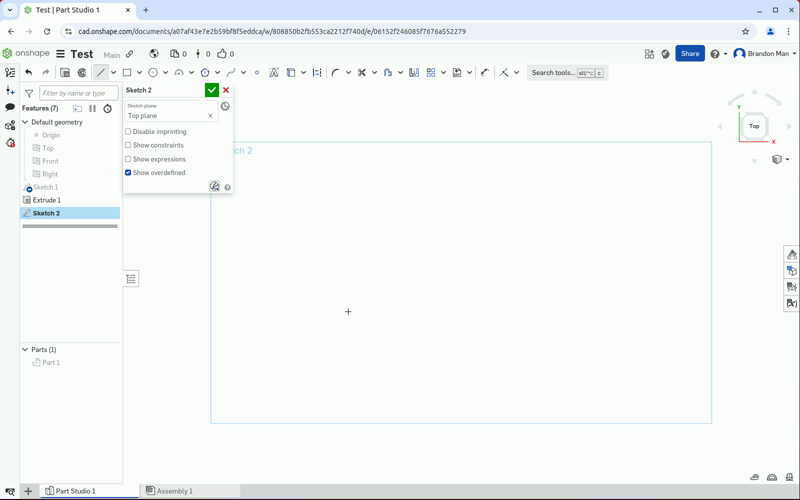
key_up(shift)
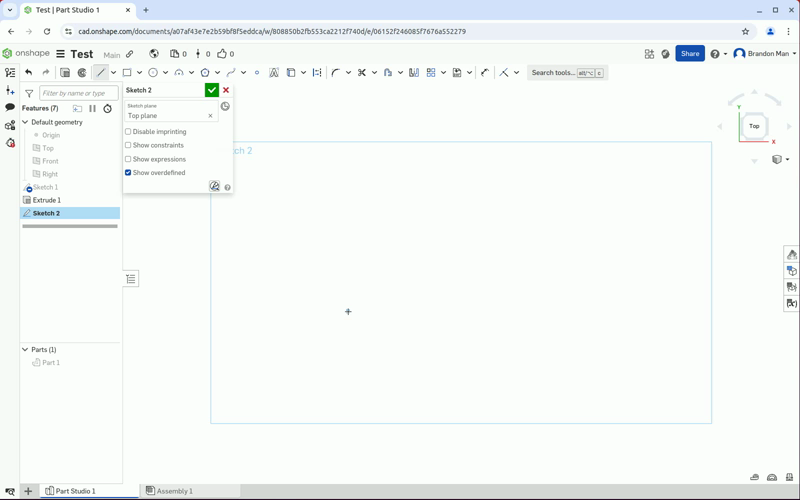
key_down(shift)
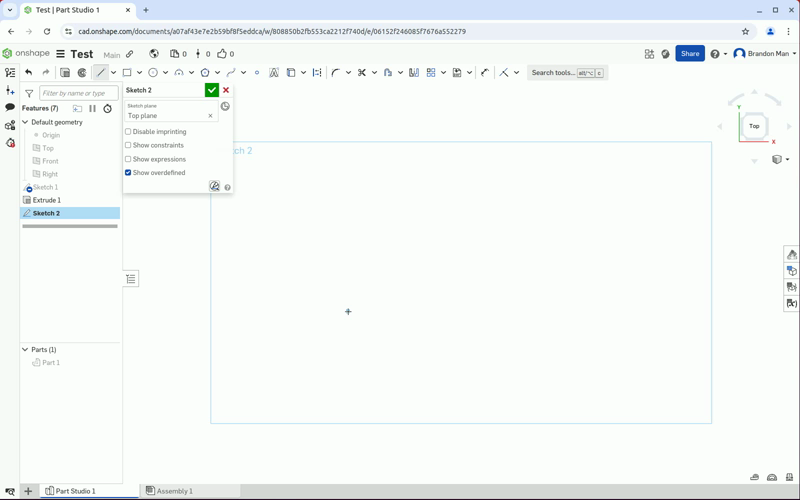
mouse_move(572, 311)
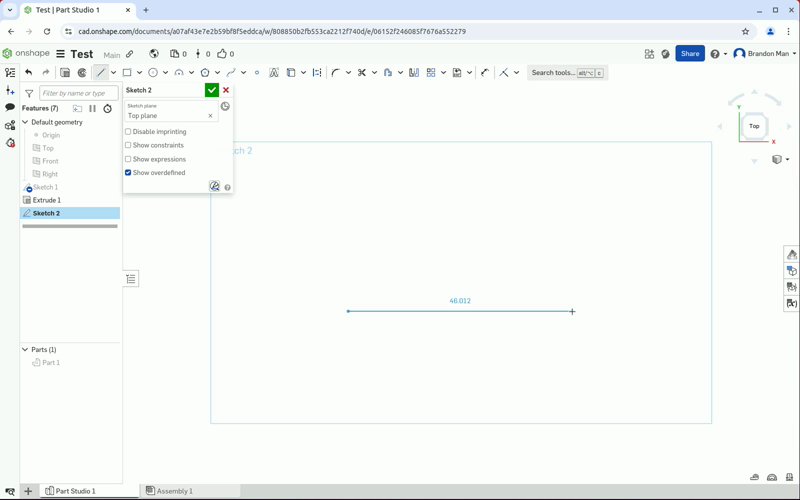
click(572, 311)
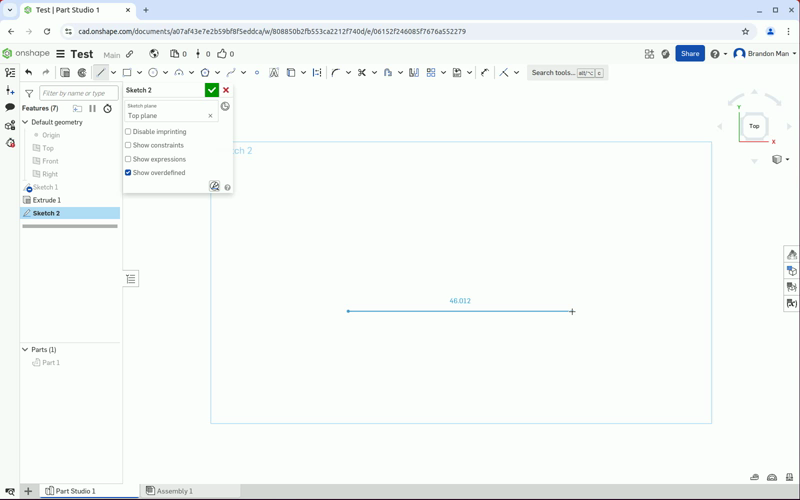
key_up(shift)
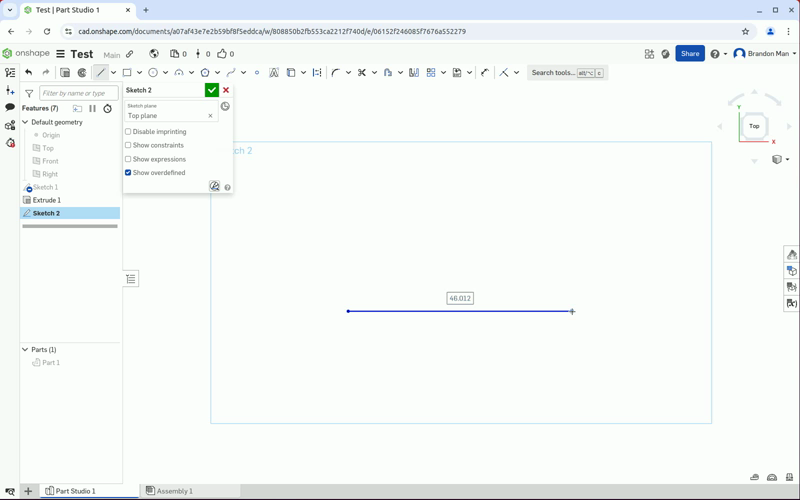
key_down(shift)
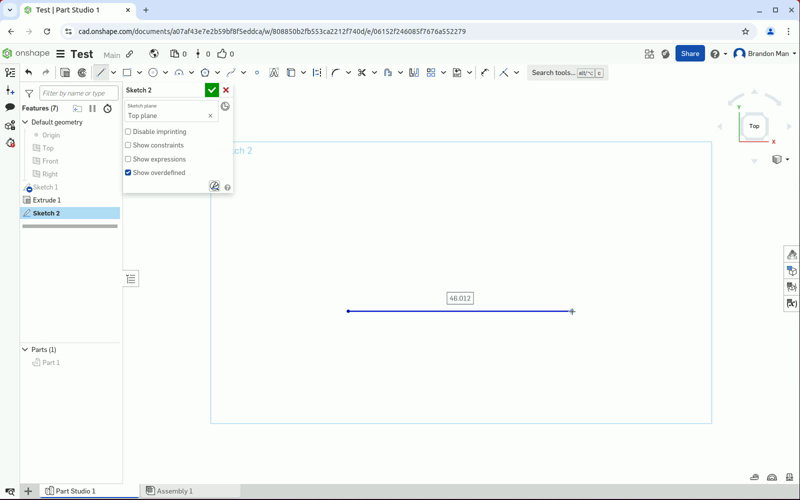
mouse_move(589, 311)
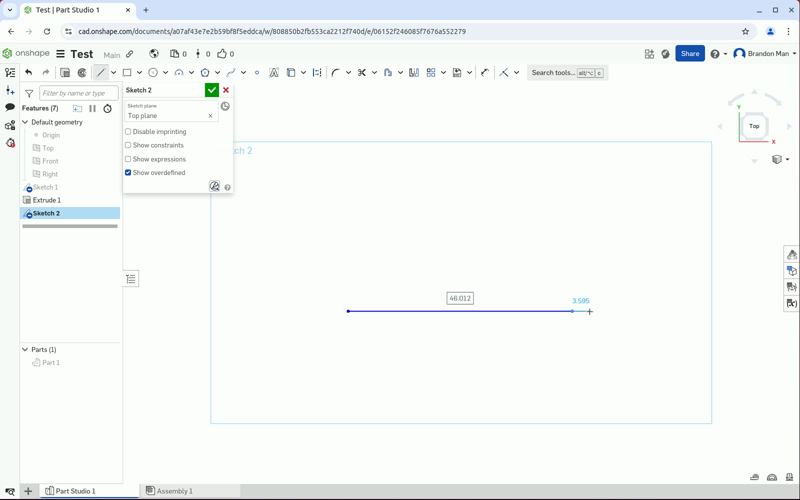
mouse_move(572, 254)
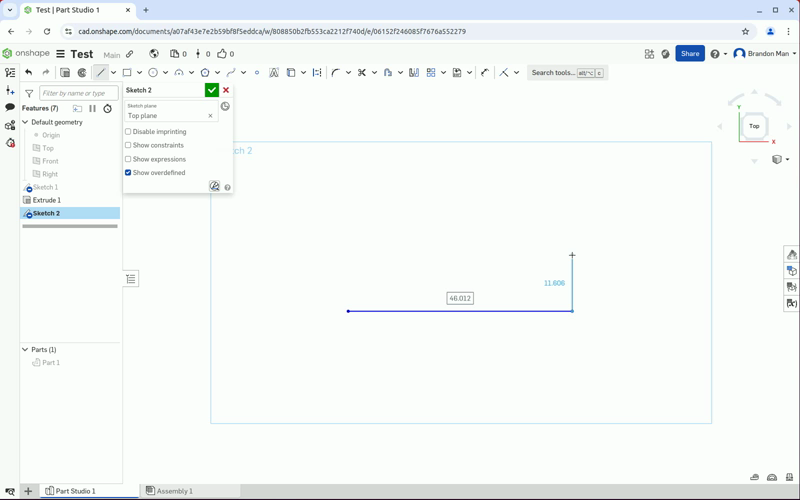
click(572, 254)
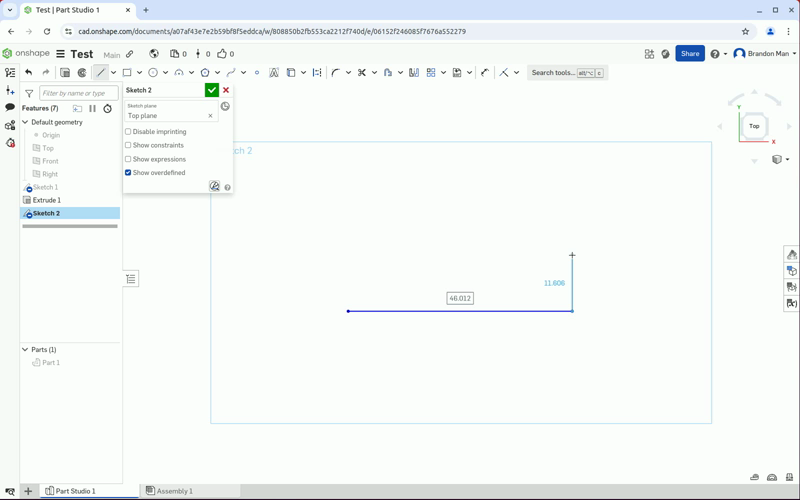
key_up(shift)
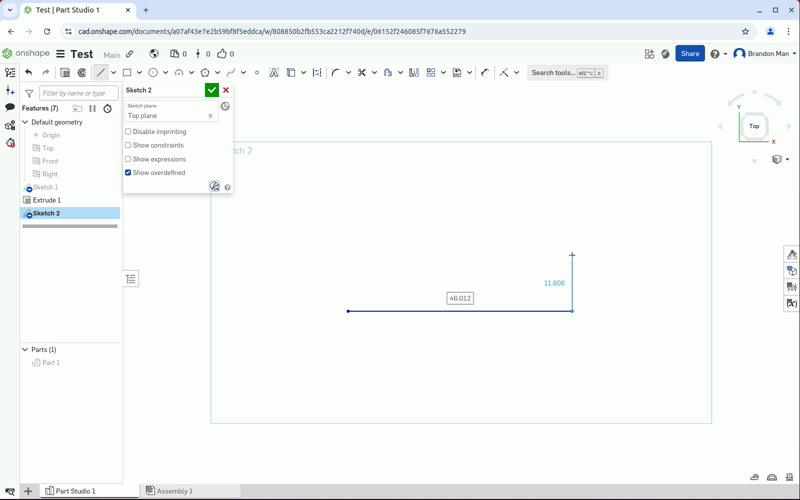
key_down(shift)
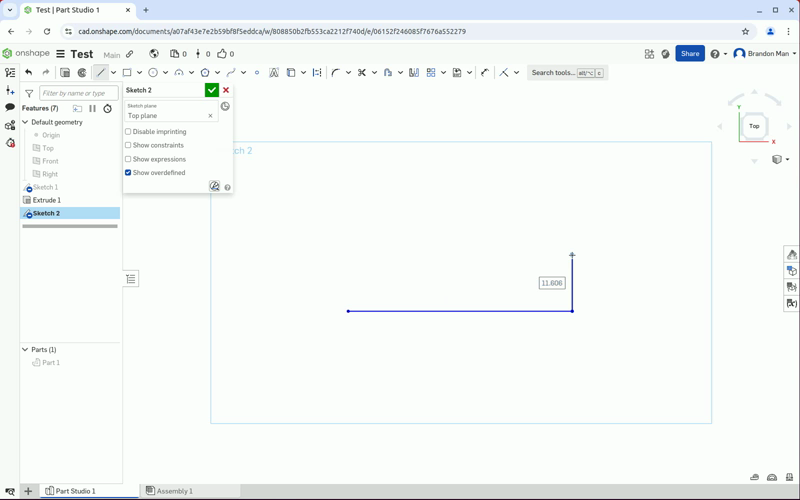
mouse_move(348, 254)
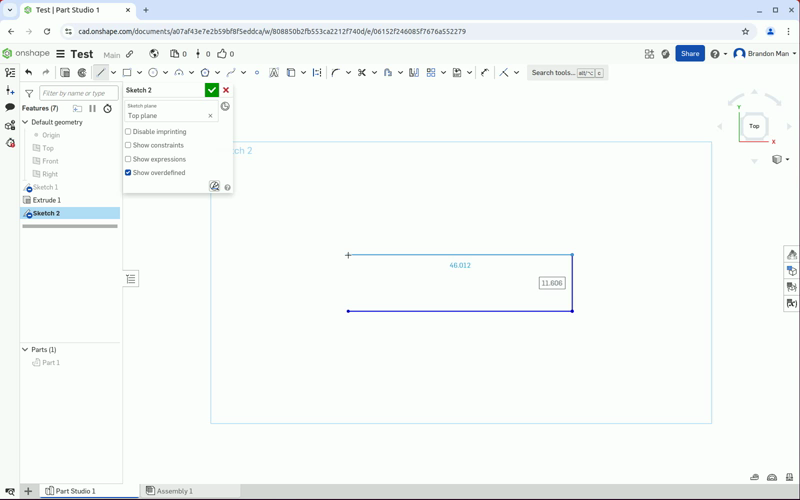
click(348, 254)
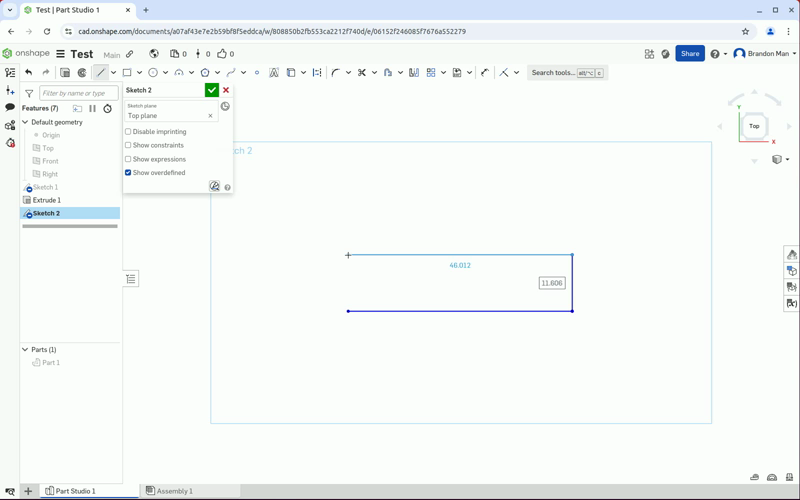
key_up(shift)
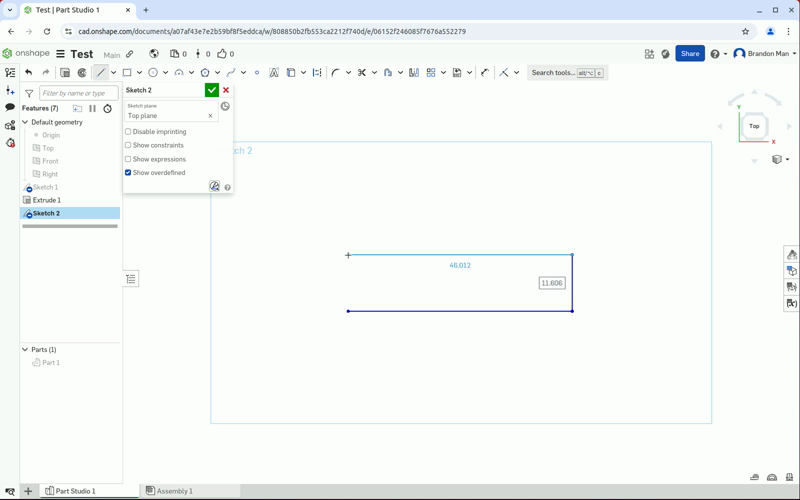
mouse_move(378, 254)
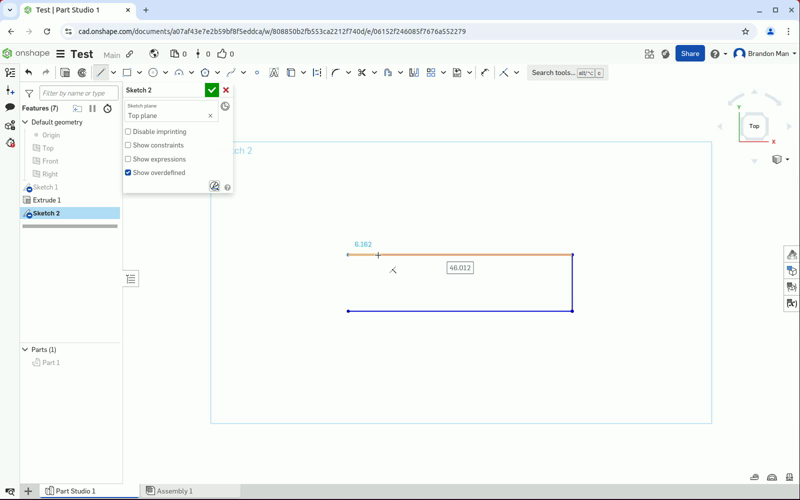
key_down(shift)
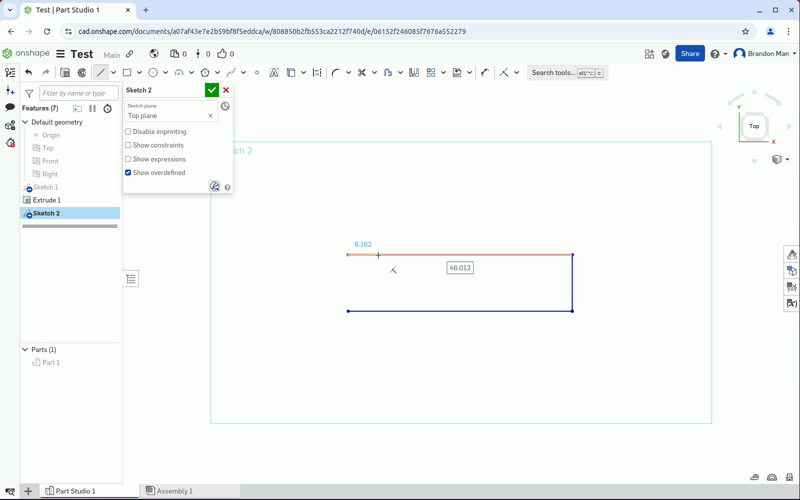
mouse_move(348, 311)
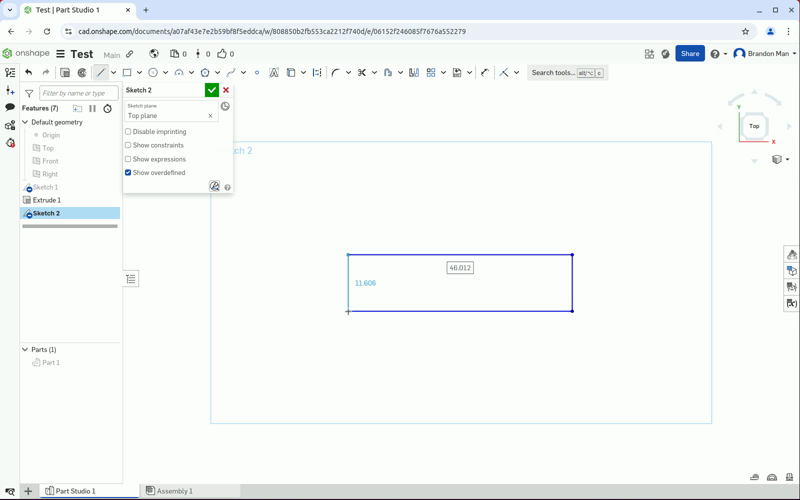
key_up(shift)
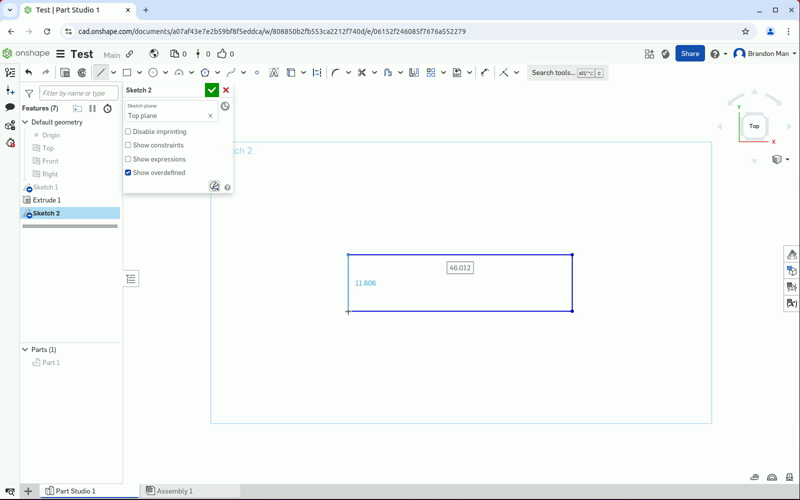
click(348, 311)
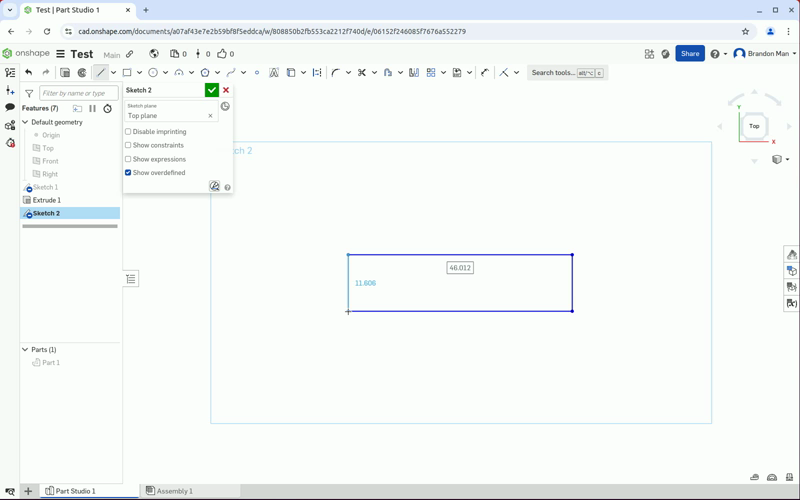
key(esc)
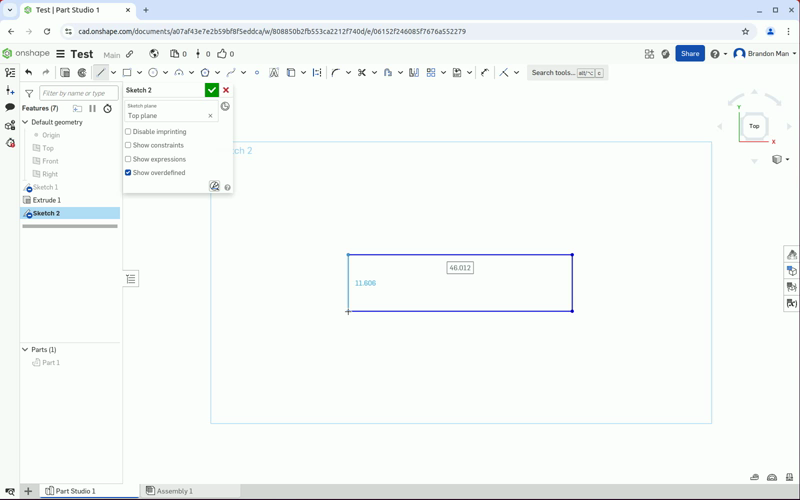
key(l)
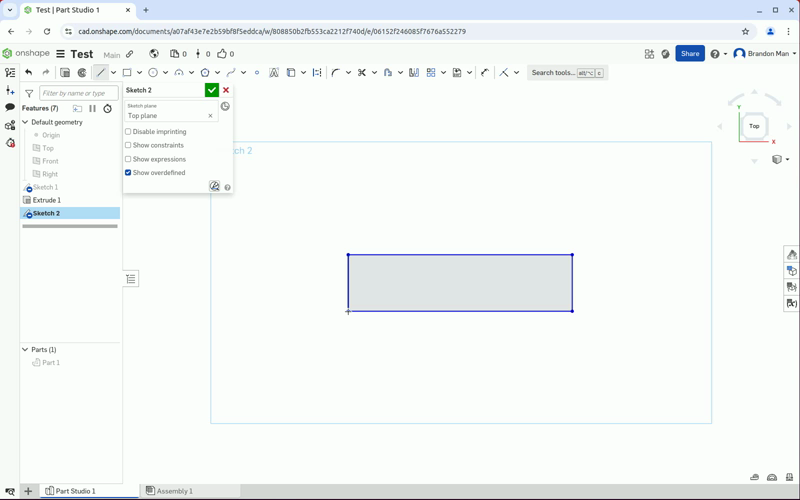
key_down(shift)
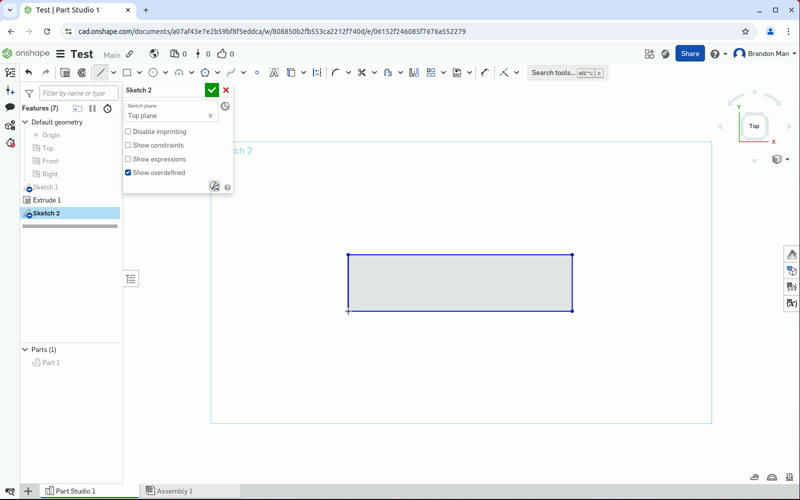
mouse_move(355, 306)
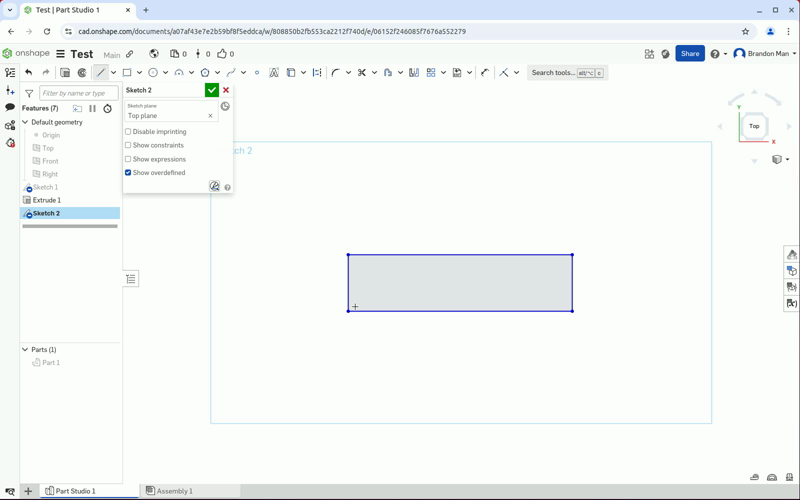
click(355, 306)
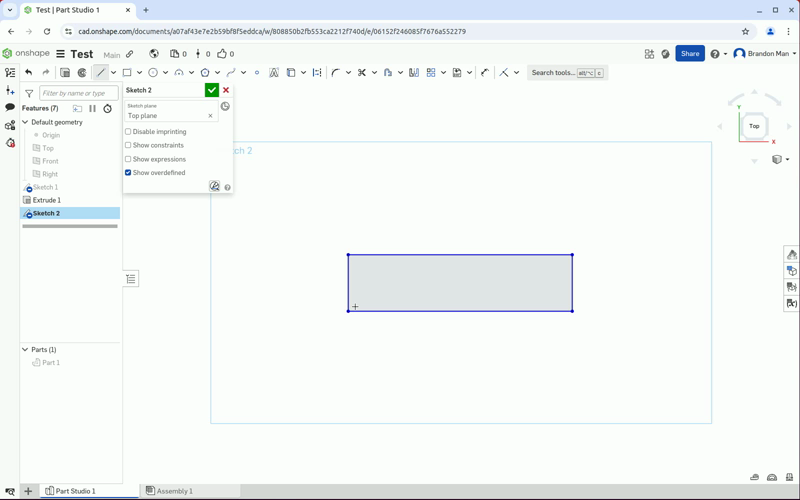
key_up(shift)
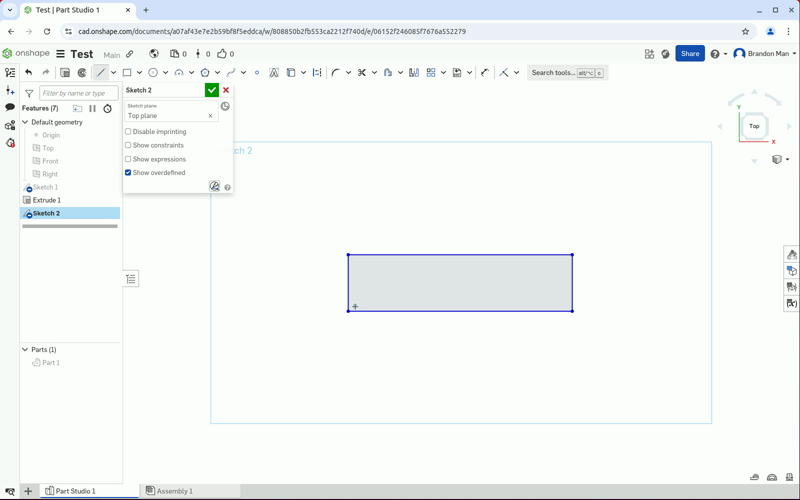
key_down(shift)
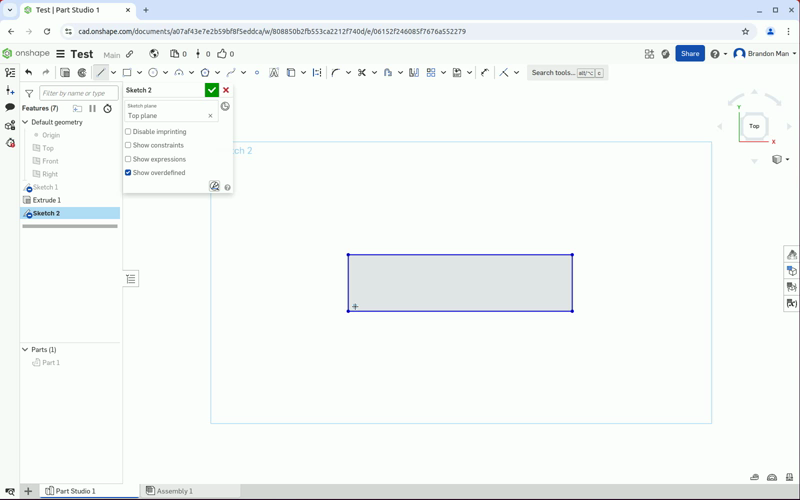
mouse_move(564, 306)
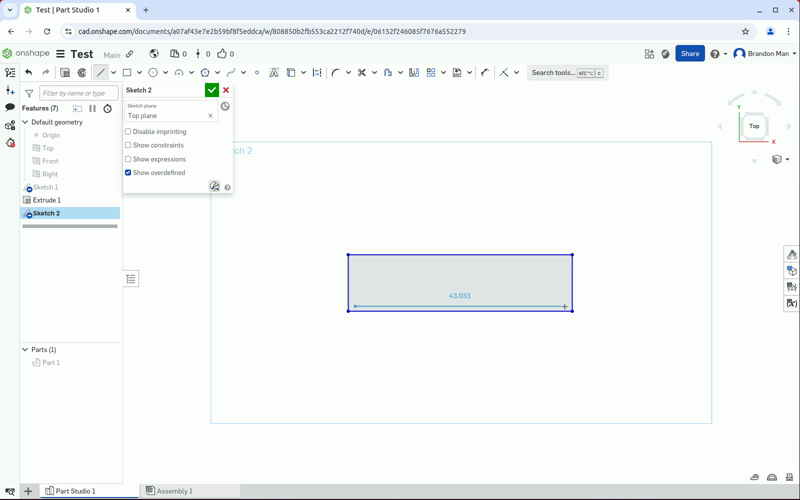
click(564, 306)
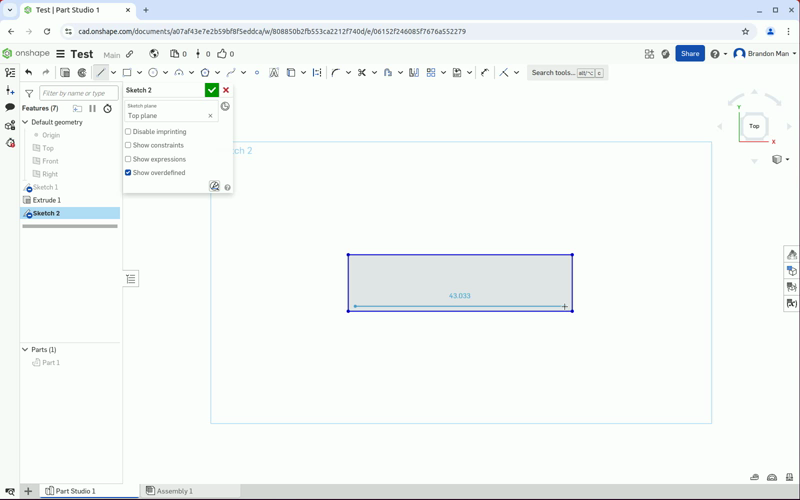
key_up(shift)
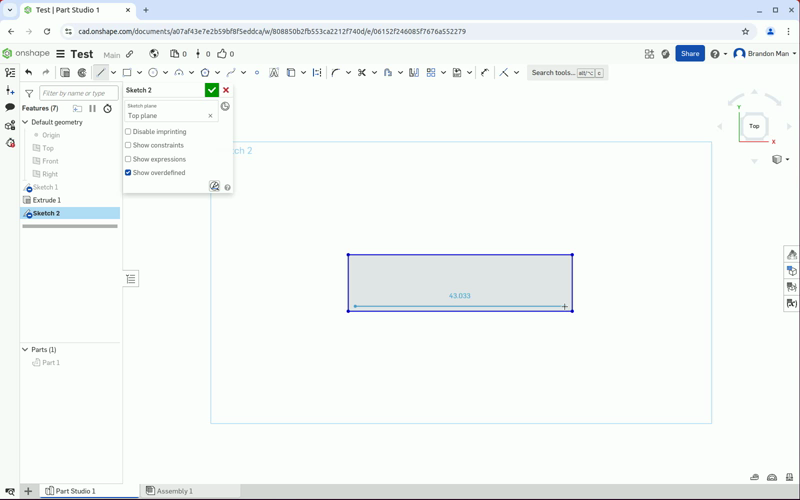
key_down(shift)
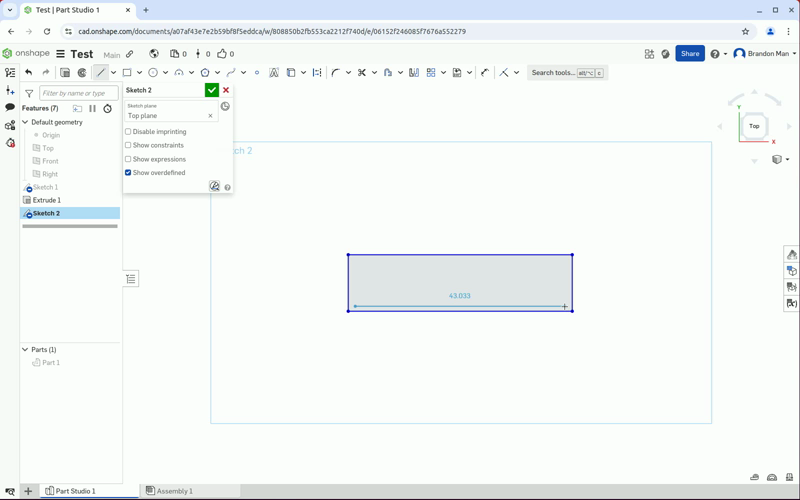
mouse_move(589, 306)
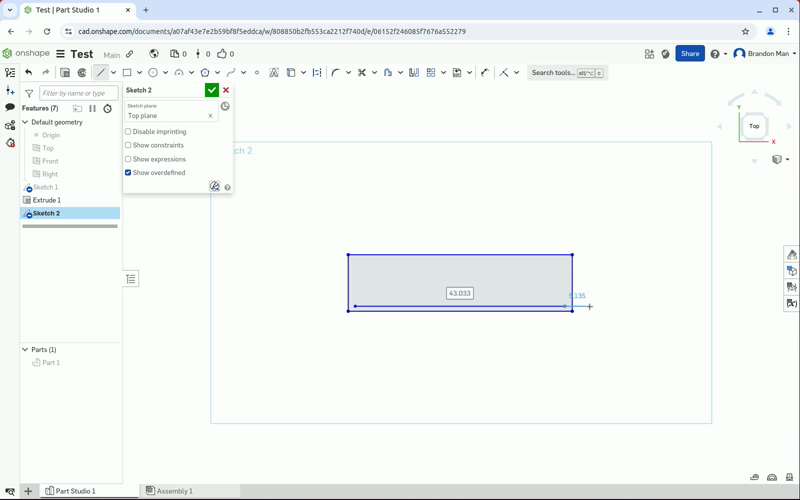
mouse_move(564, 259)
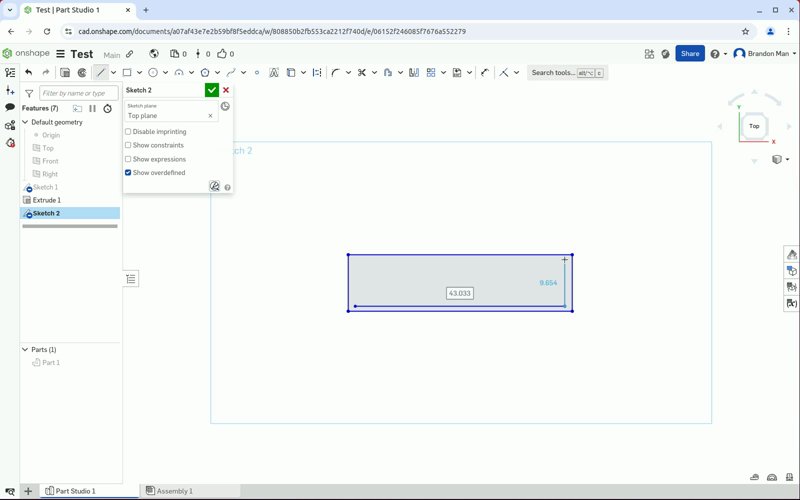
click(564, 259)
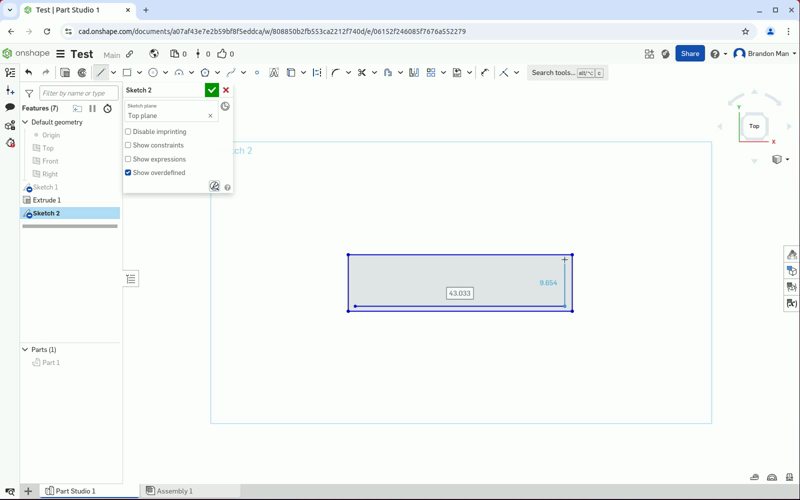
key_up(shift)
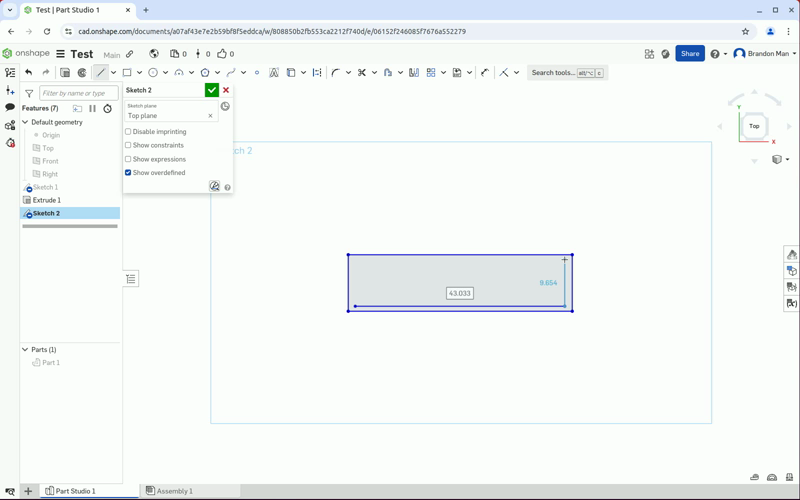
key_down(shift)
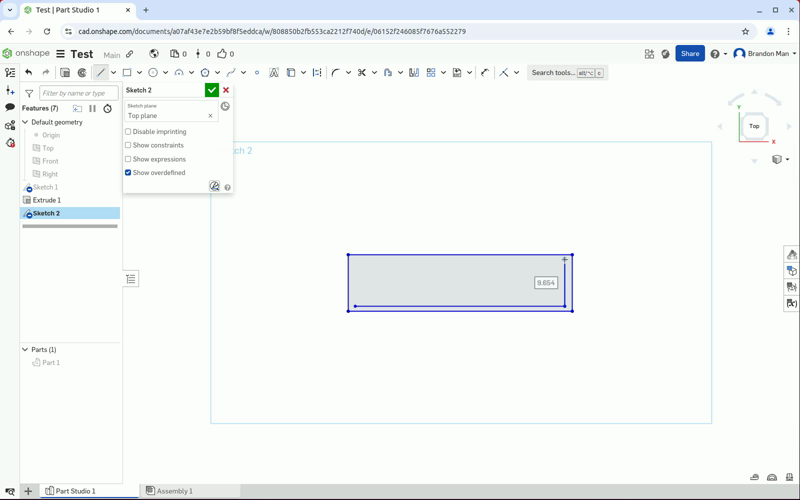
mouse_move(355, 259)
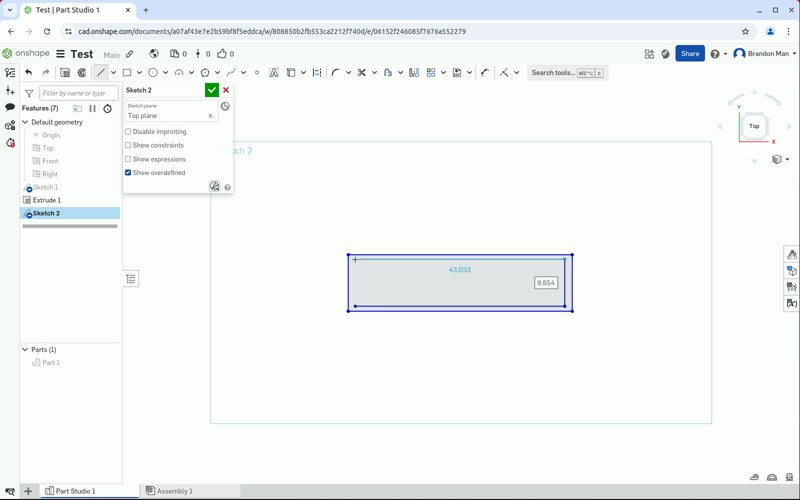
click(355, 259)
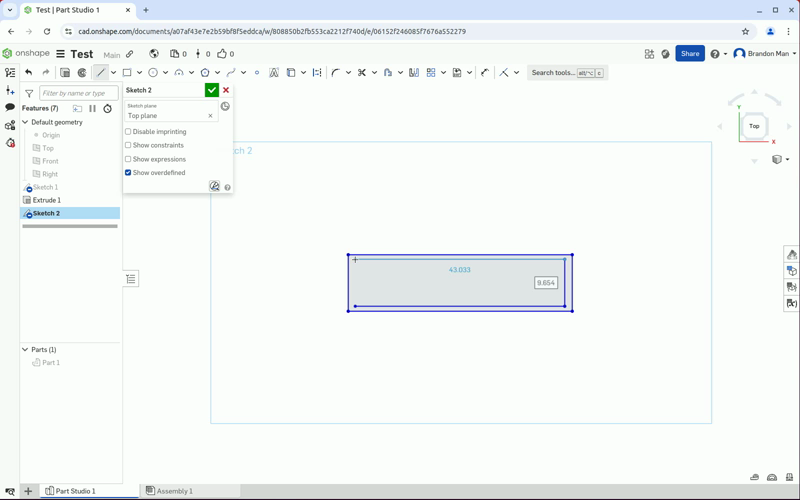
key_up(shift)
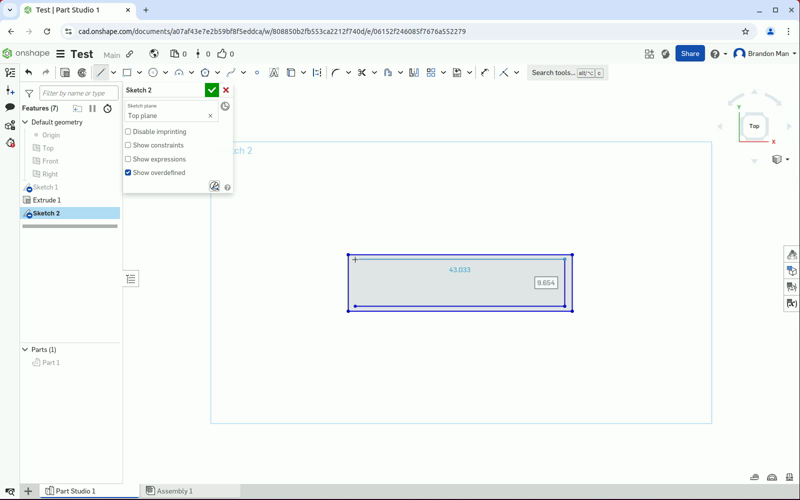
mouse_move(385, 259)
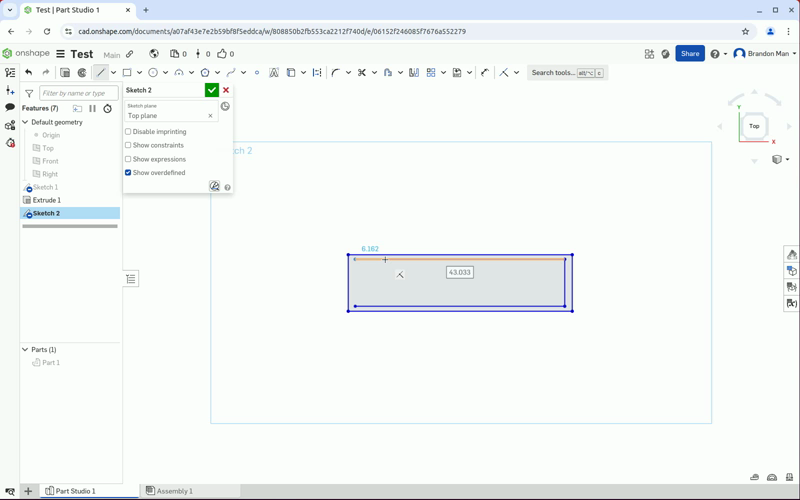
key_down(shift)
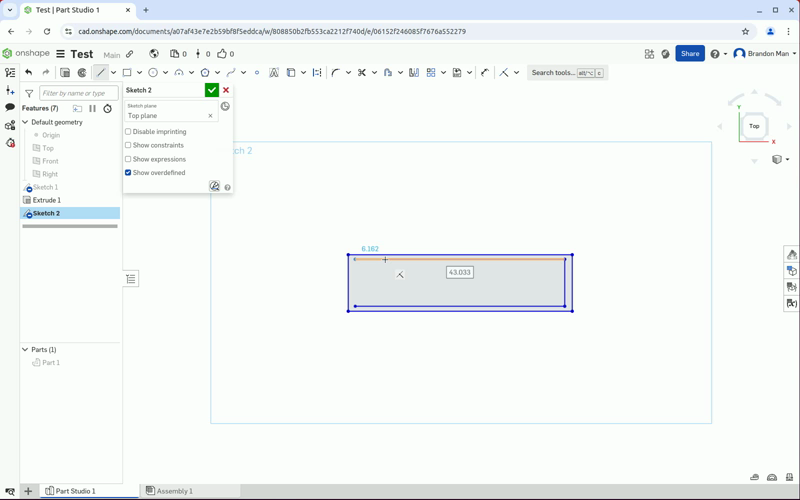
mouse_move(355, 306)
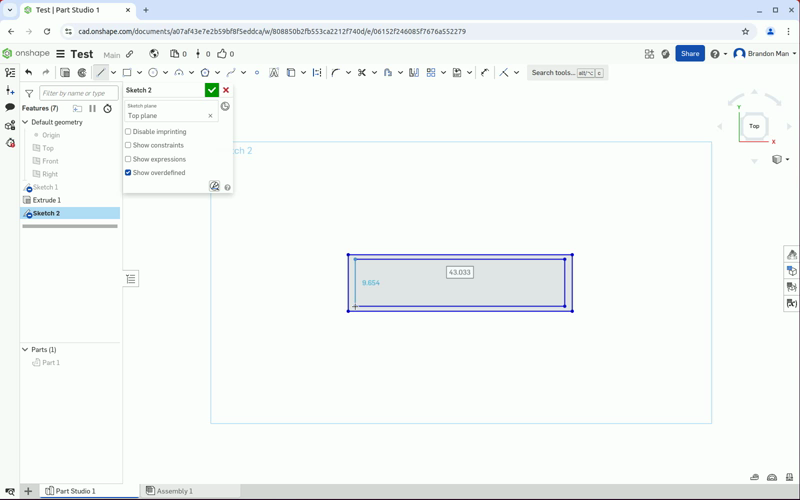
key_up(shift)
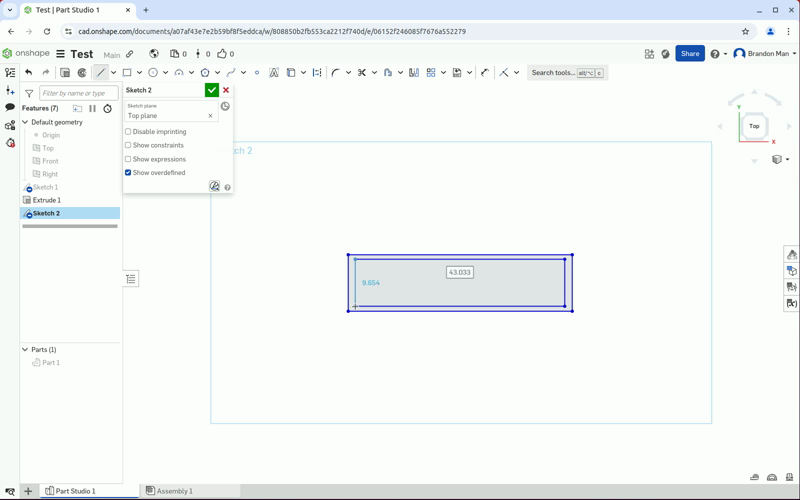
click(355, 306)
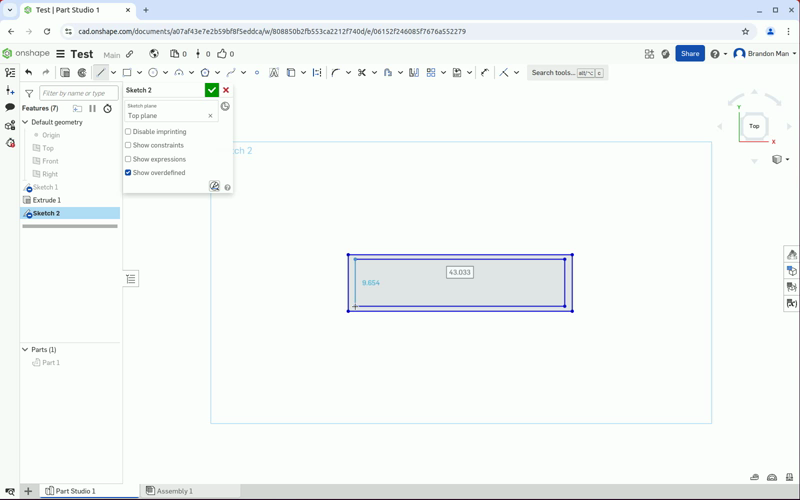
key(esc)
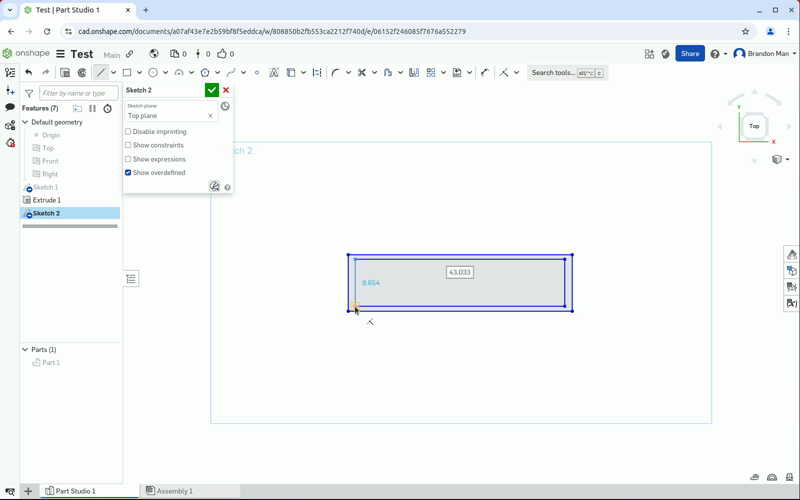
mouse_move(425, 308)
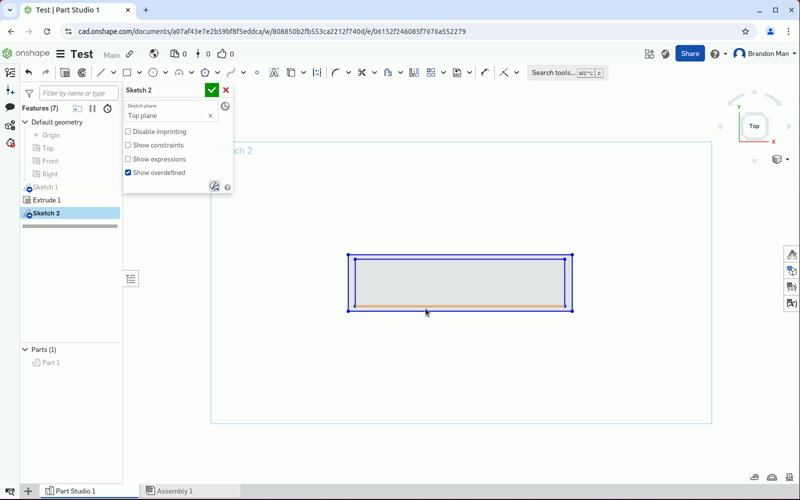
click(425, 308)
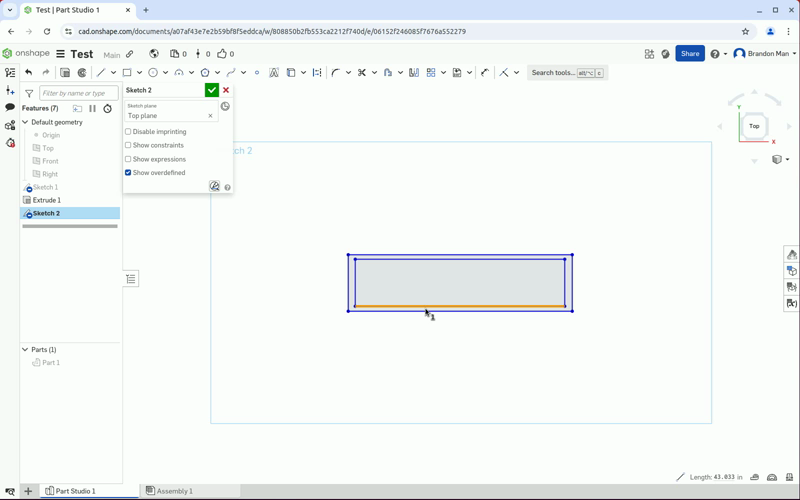
mouse_move(73, 352)
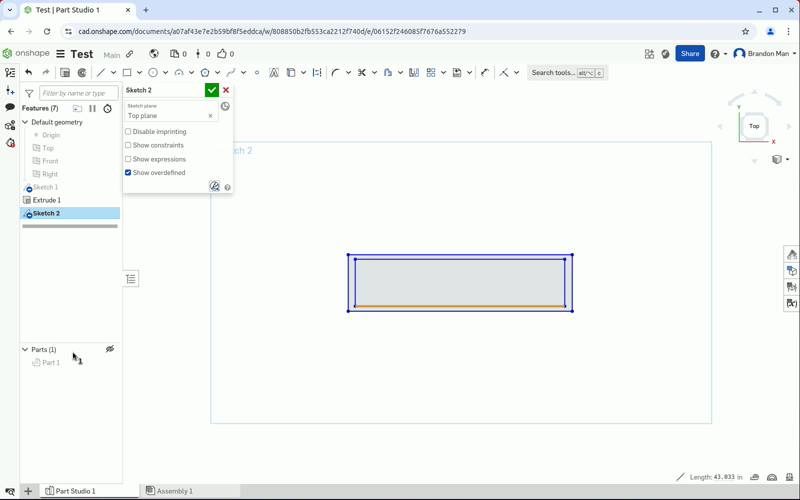
key(shift+y)
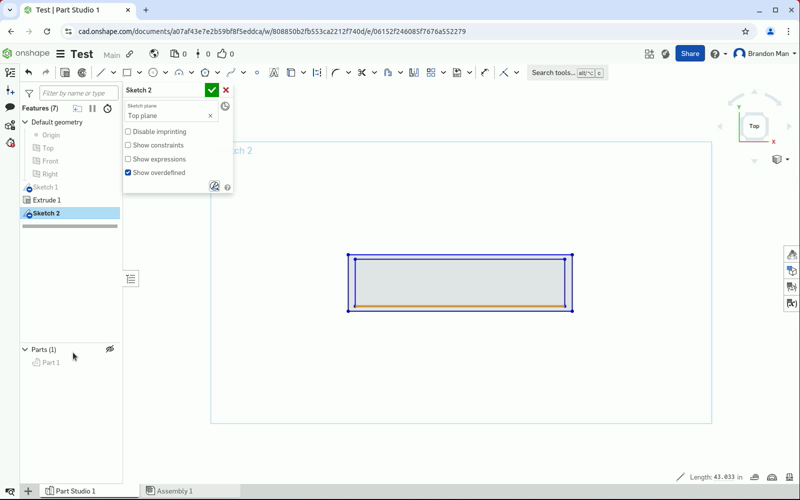
key(shift+e)
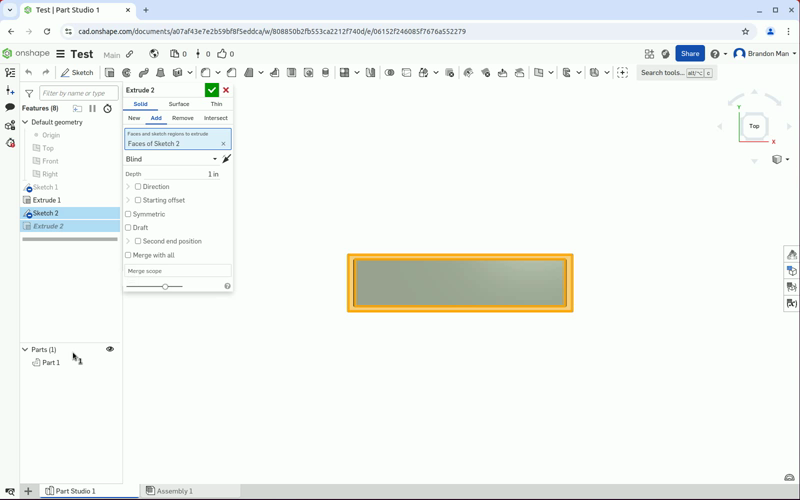
mouse_move(143, 106)
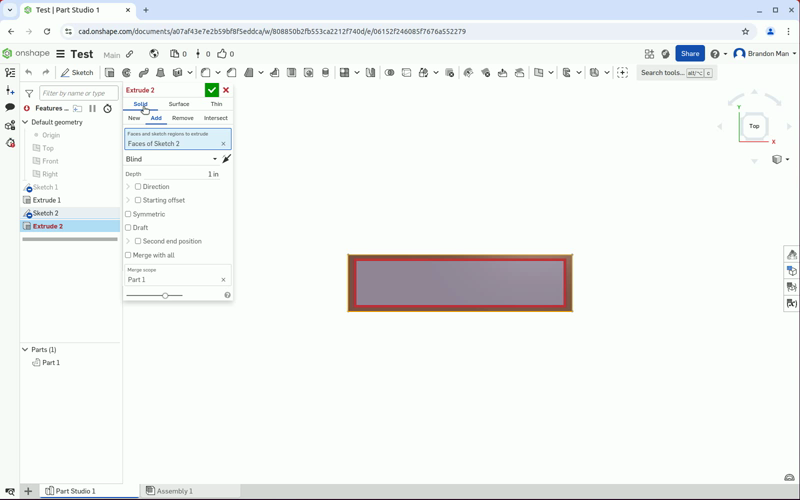
click(143, 106)
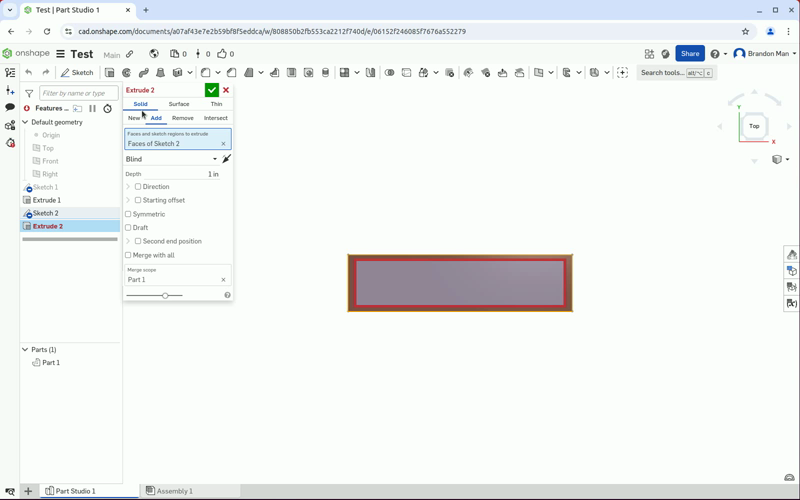
mouse_move(137, 120)
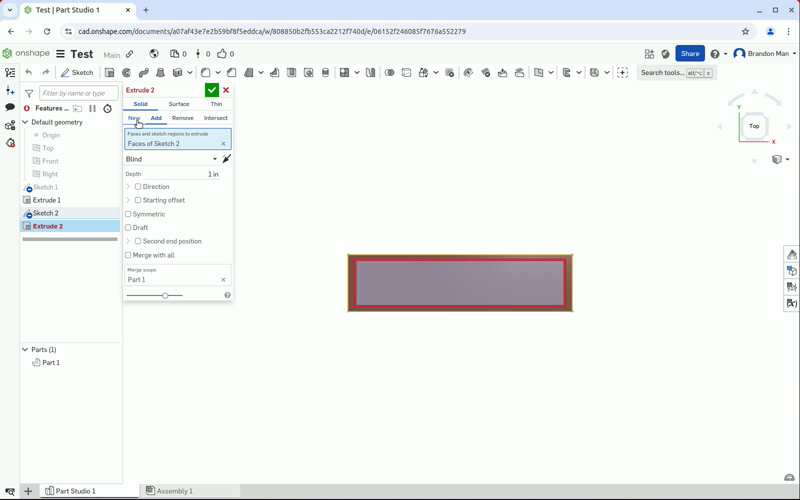
click(137, 120)
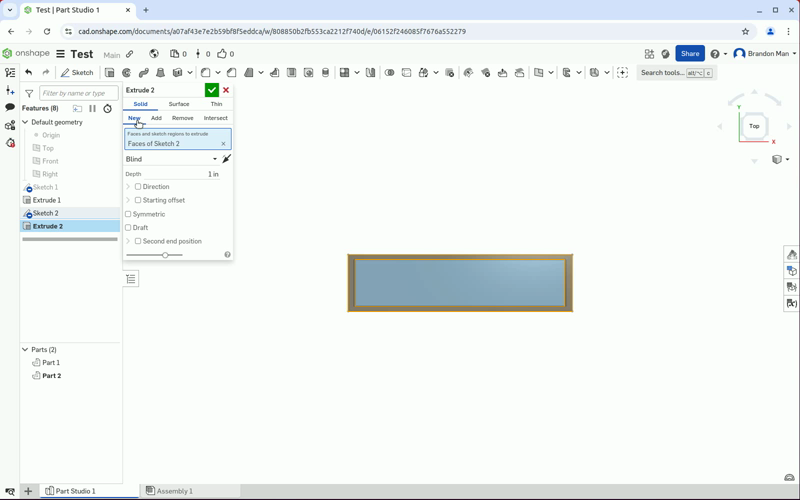
key(tab, 4)
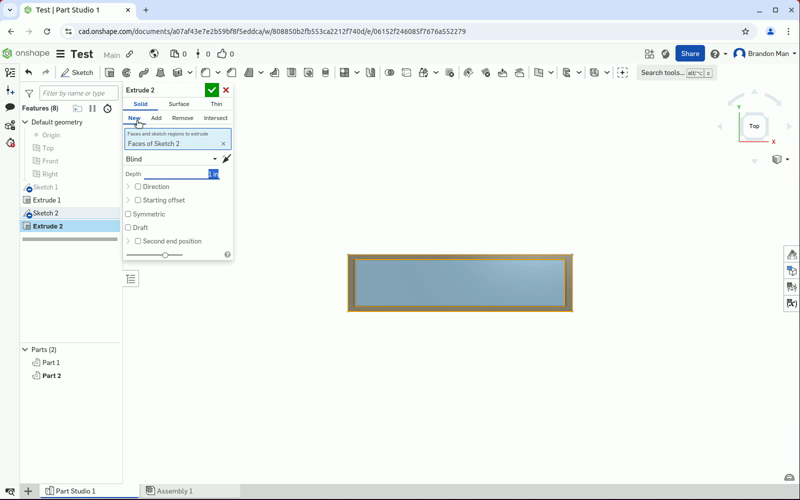
text(-0.481)
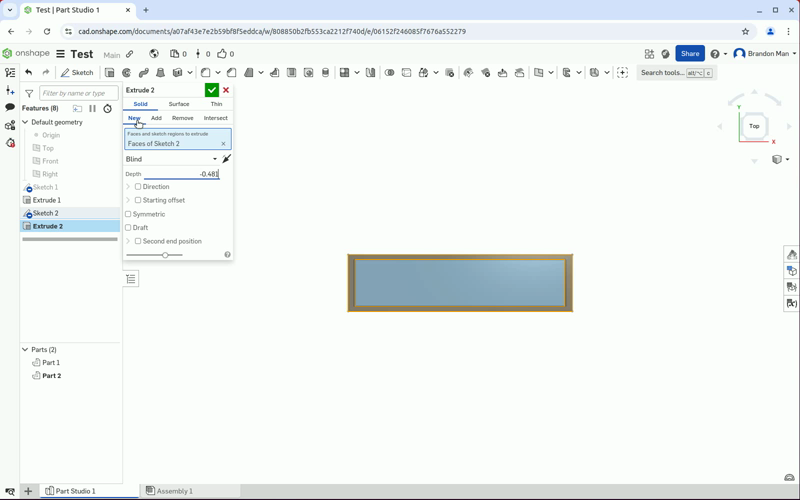
key(enter)
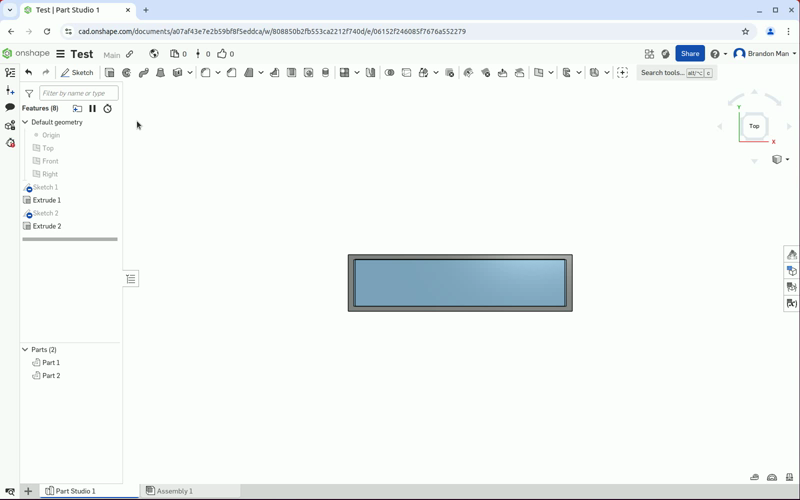
key(shift+h)
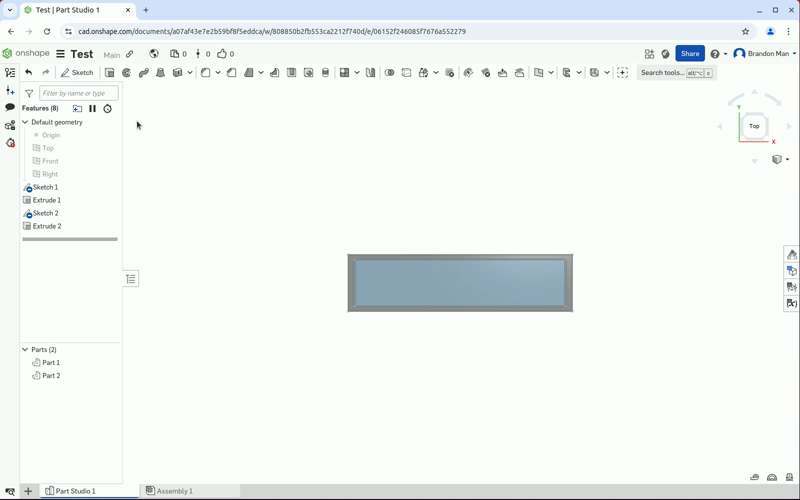
key(shift+h)
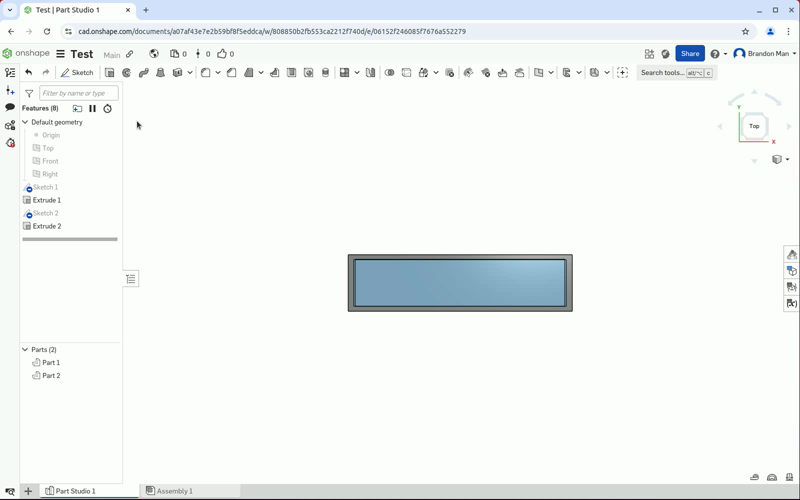
mouse_move(73, 189)
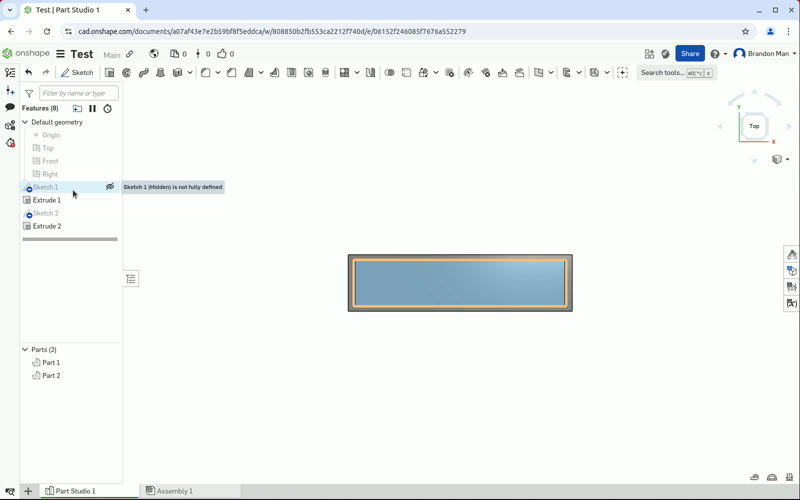
click(73, 189)
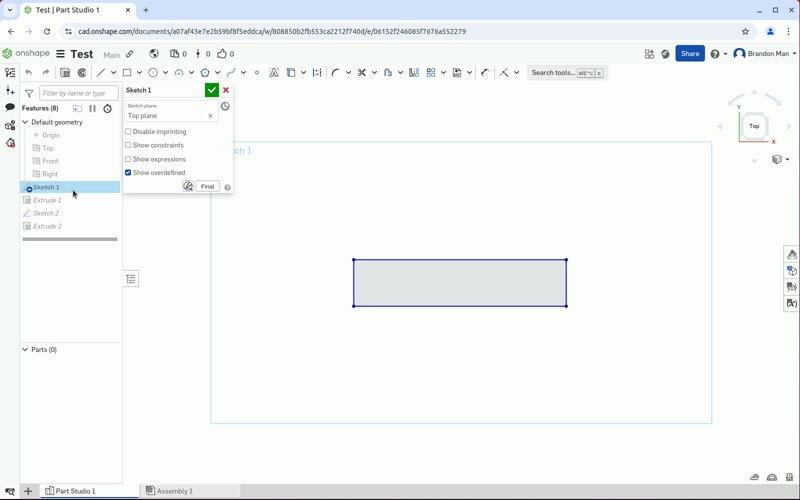
mouse_move(229, 92)
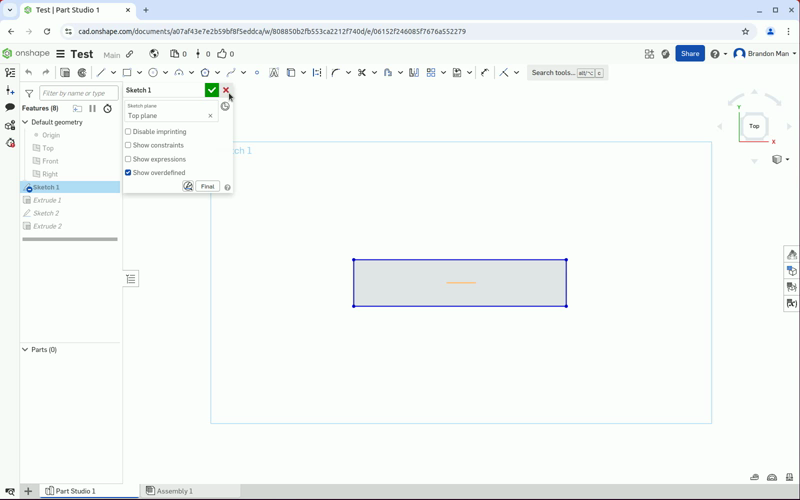
click(229, 92)
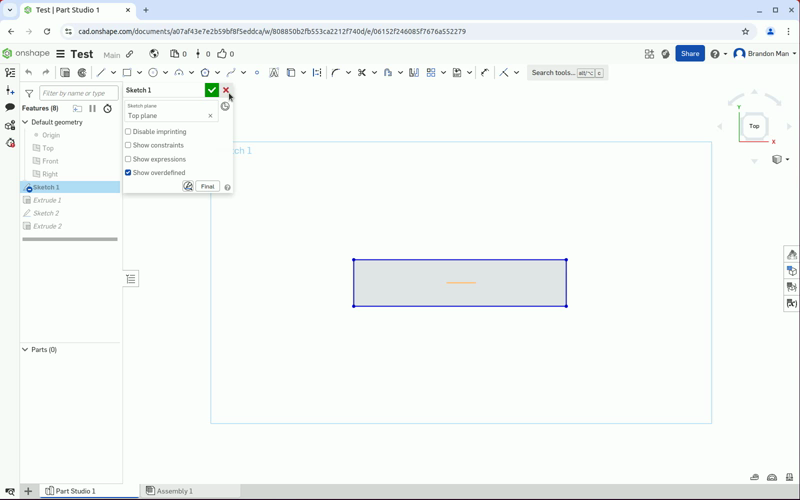
key(shift+s)
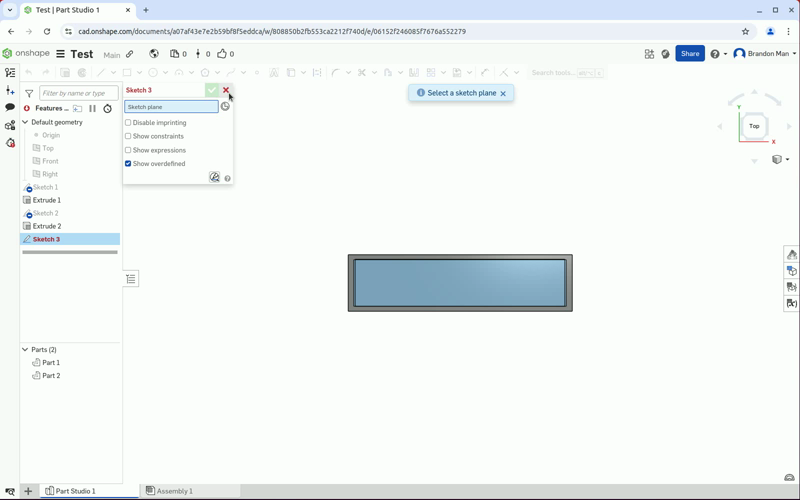
mouse_move(73, 150)
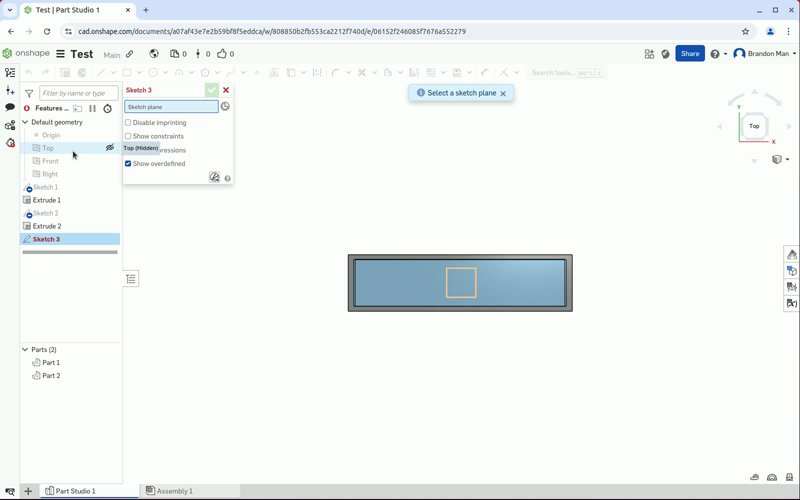
click(73, 150)
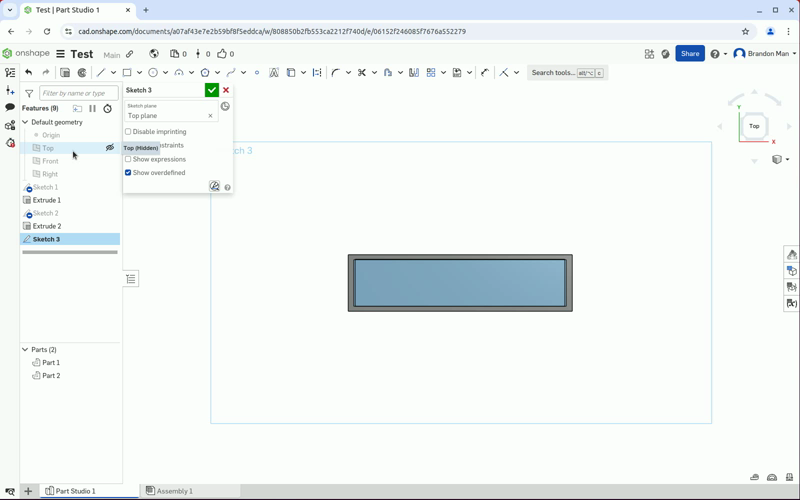
mouse_move(73, 352)
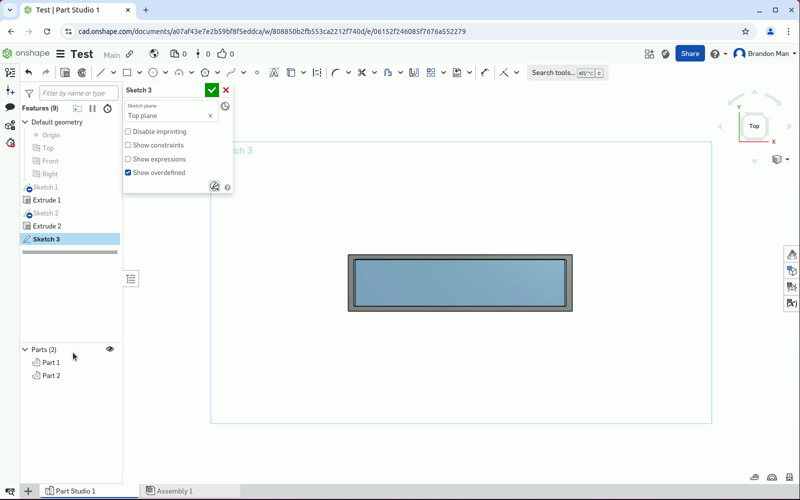
key(y)
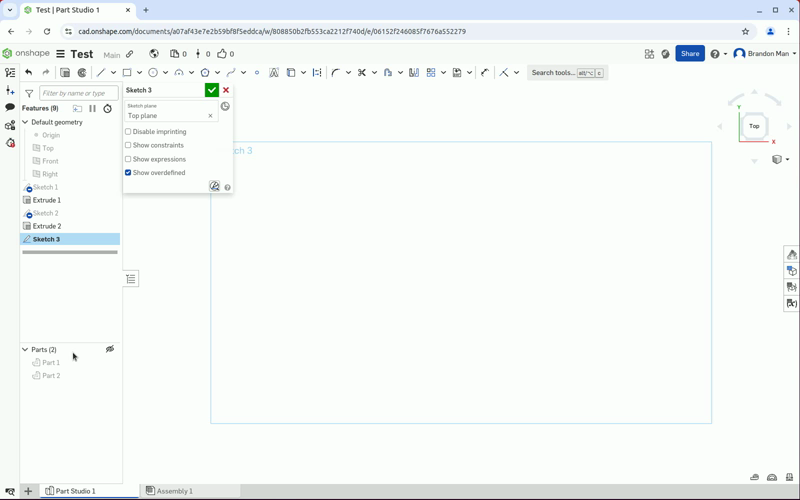
key(l)
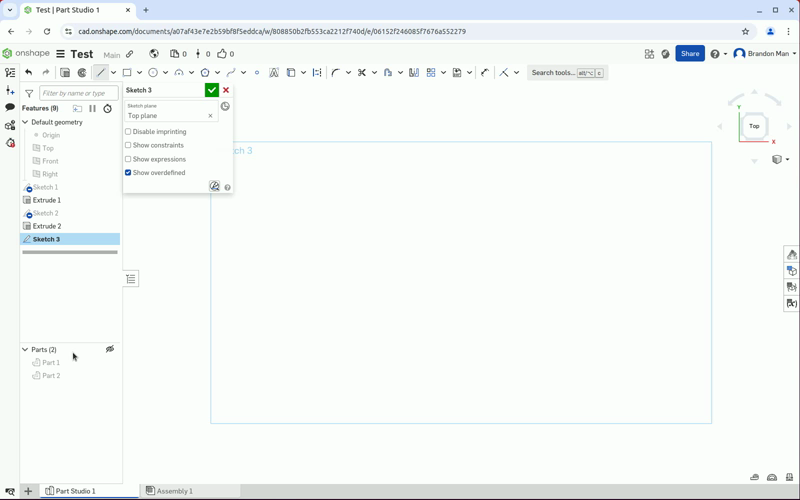
key_down(shift)
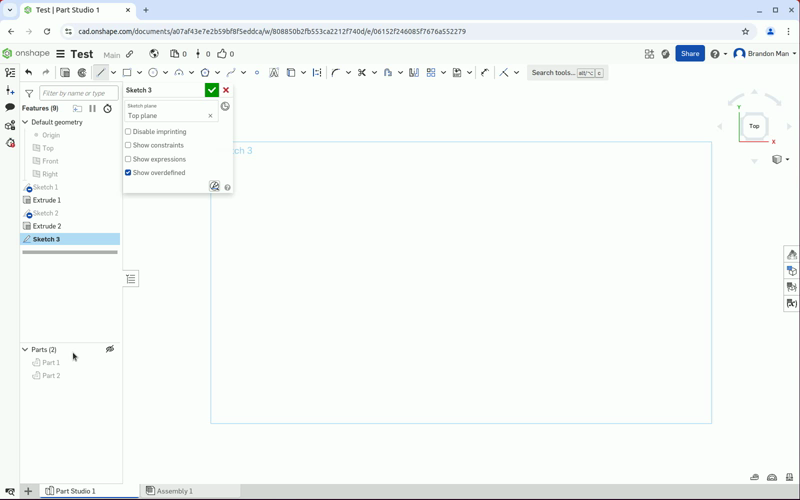
mouse_move(348, 311)
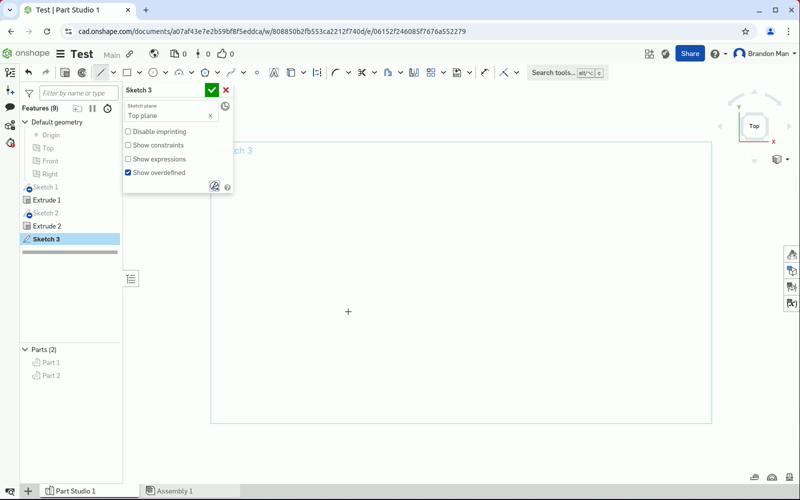
click(348, 311)
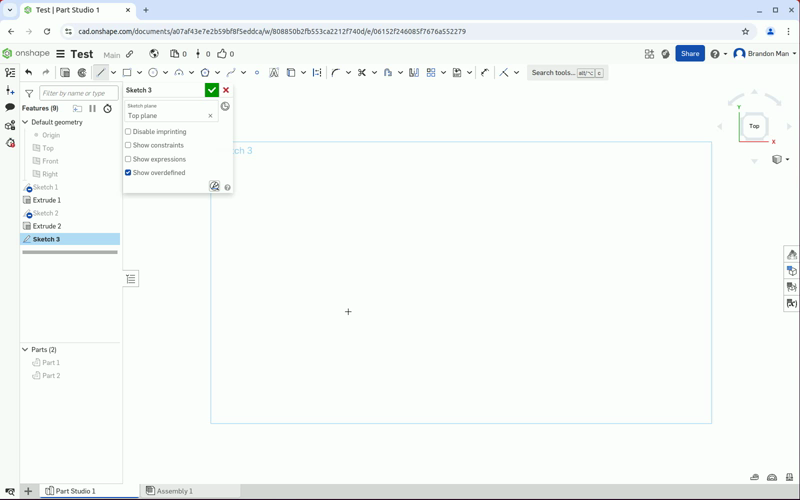
key_up(shift)
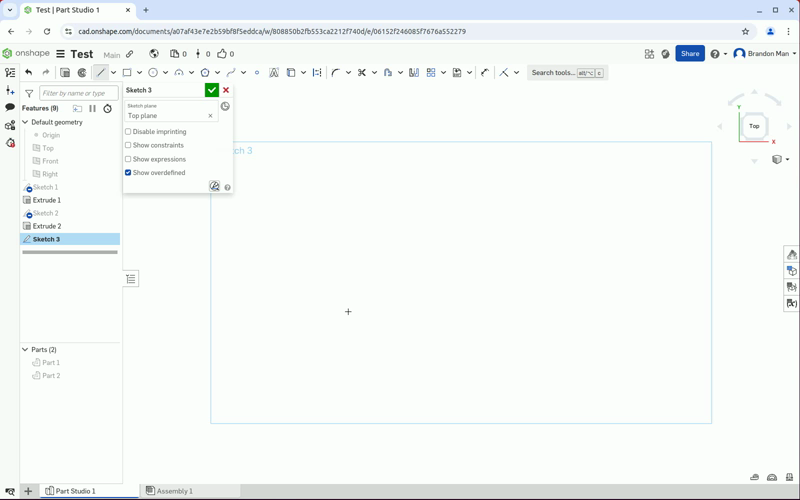
key_down(shift)
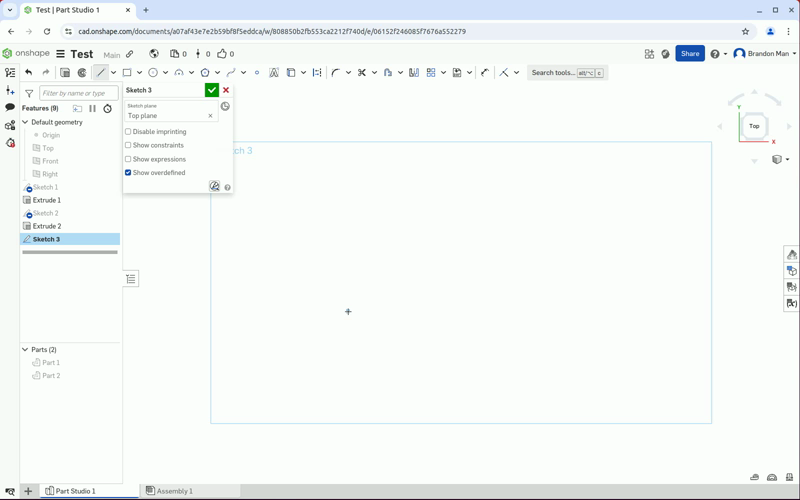
mouse_move(572, 311)
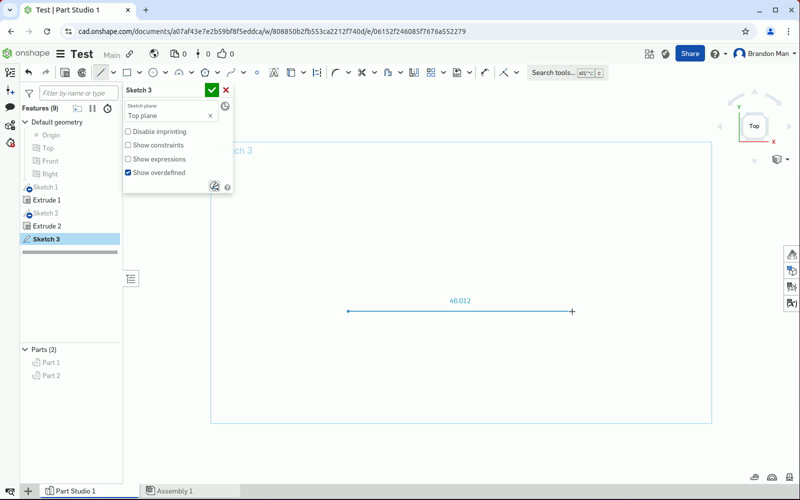
click(572, 311)
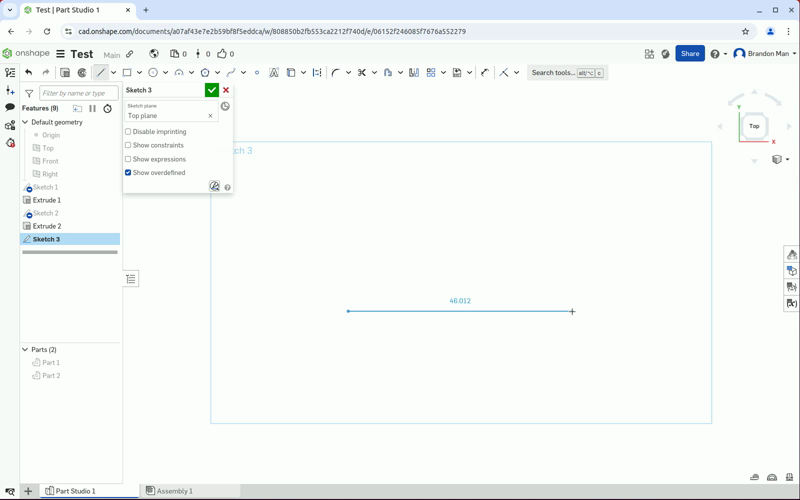
key_up(shift)
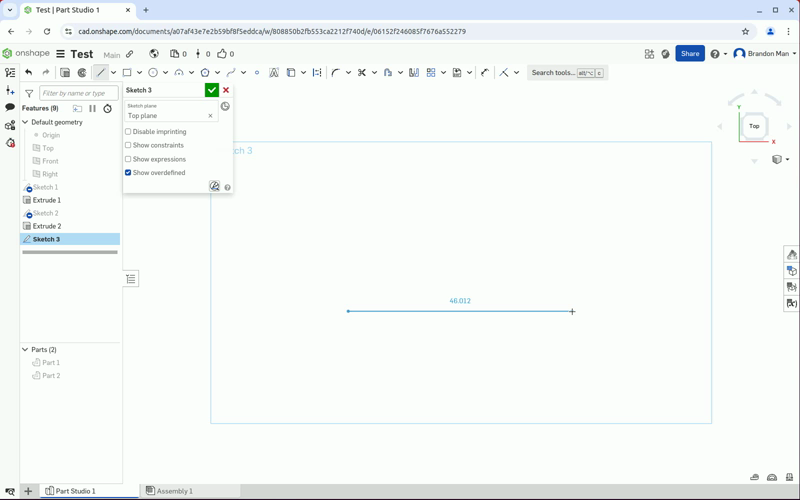
key_down(shift)
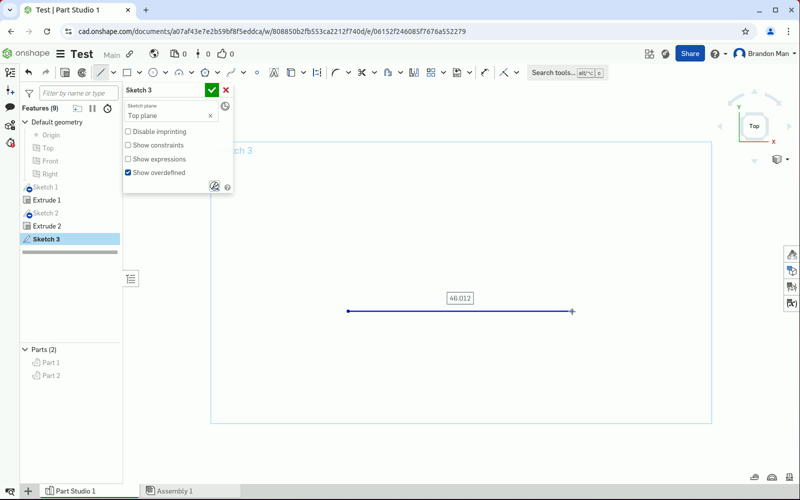
mouse_move(589, 311)
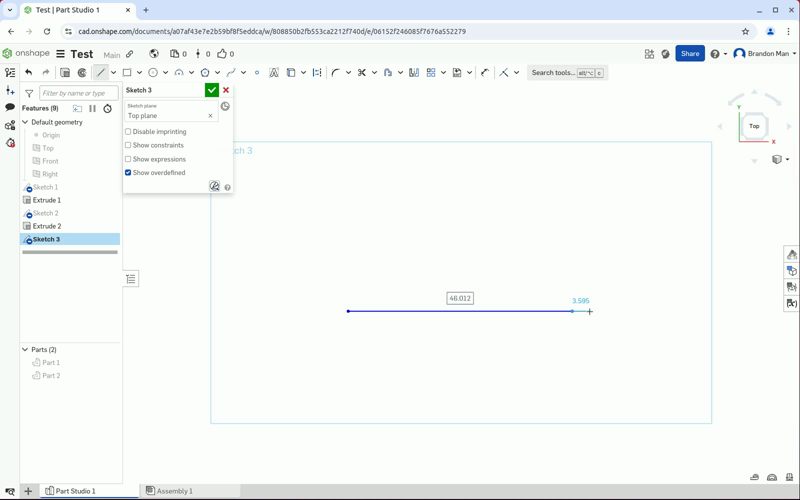
mouse_move(572, 254)
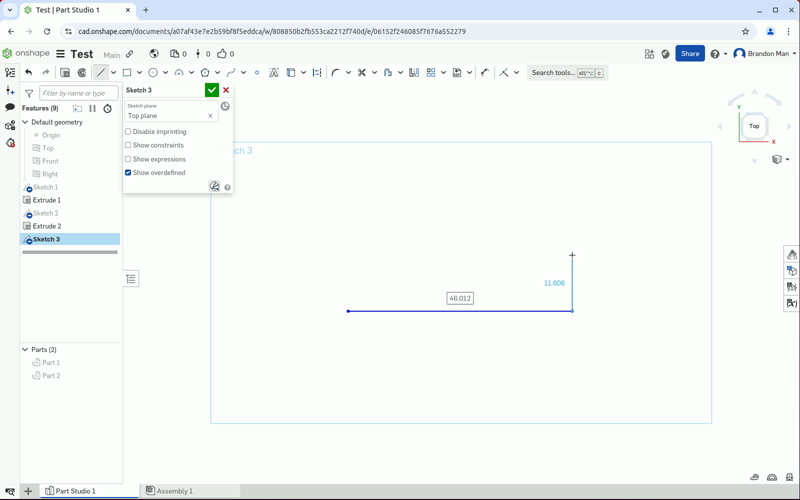
click(572, 254)
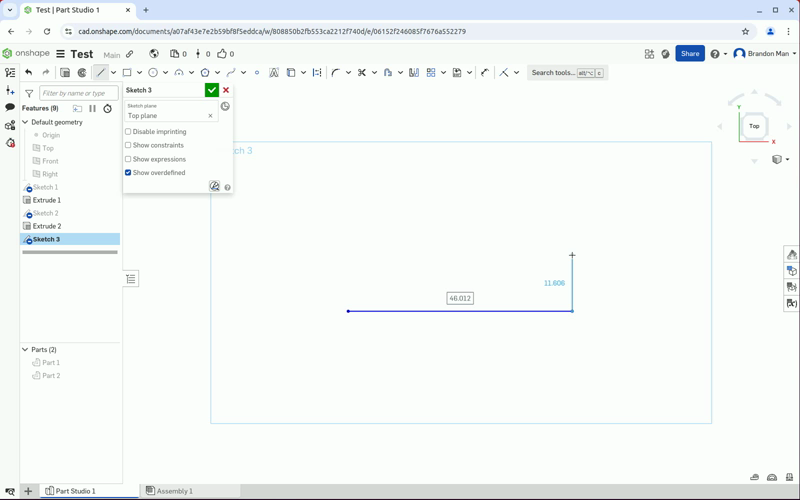
key_up(shift)
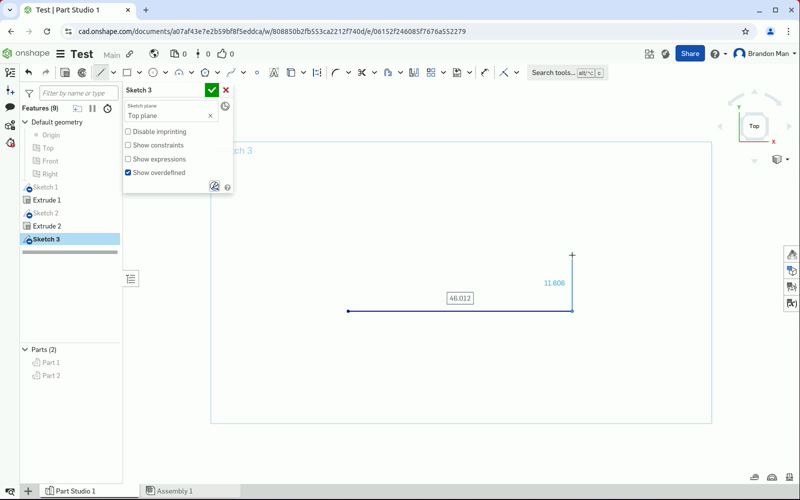
key_down(shift)
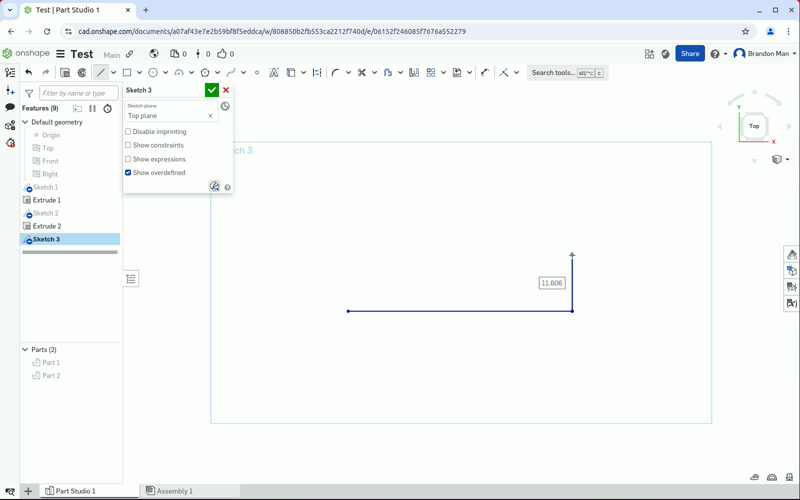
mouse_move(348, 254)
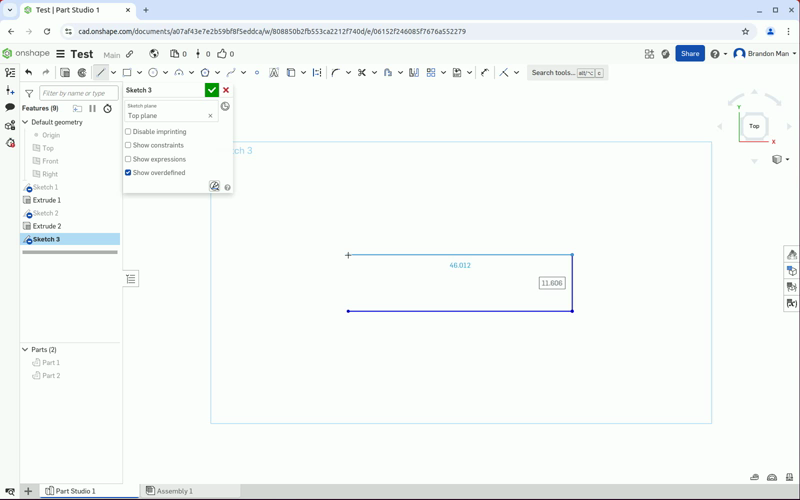
click(348, 254)
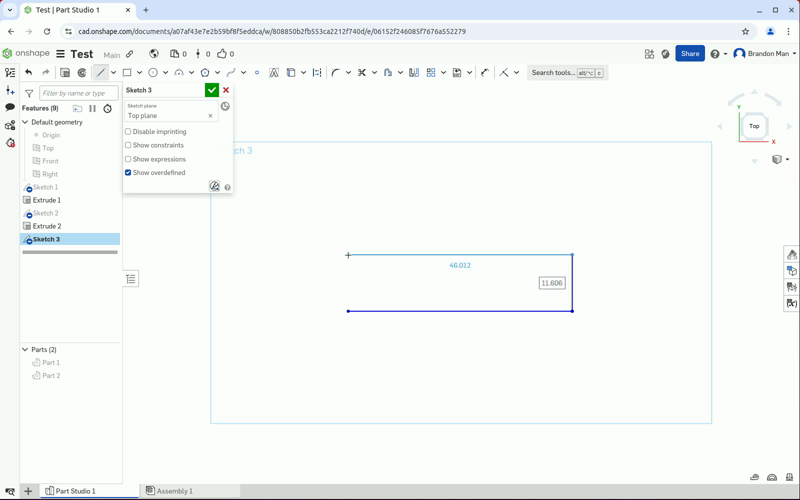
key_up(shift)
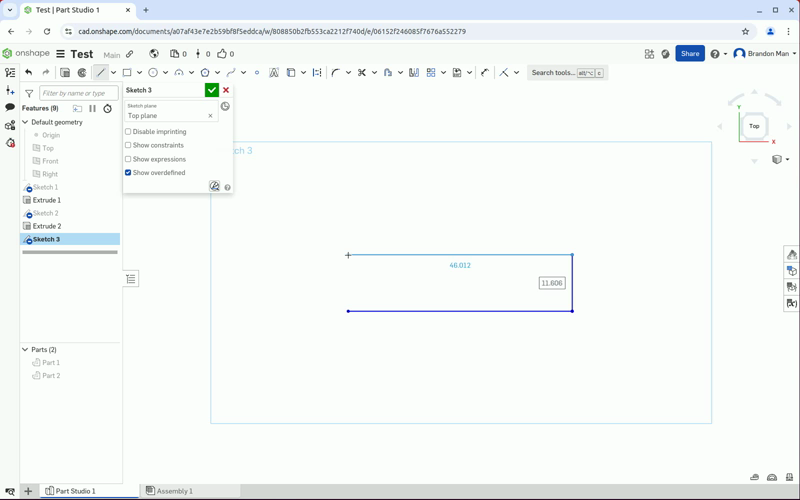
mouse_move(378, 254)
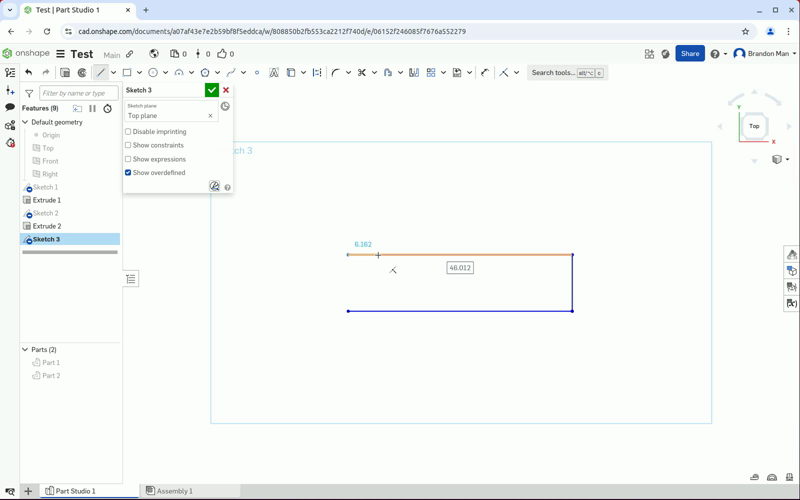
key_down(shift)
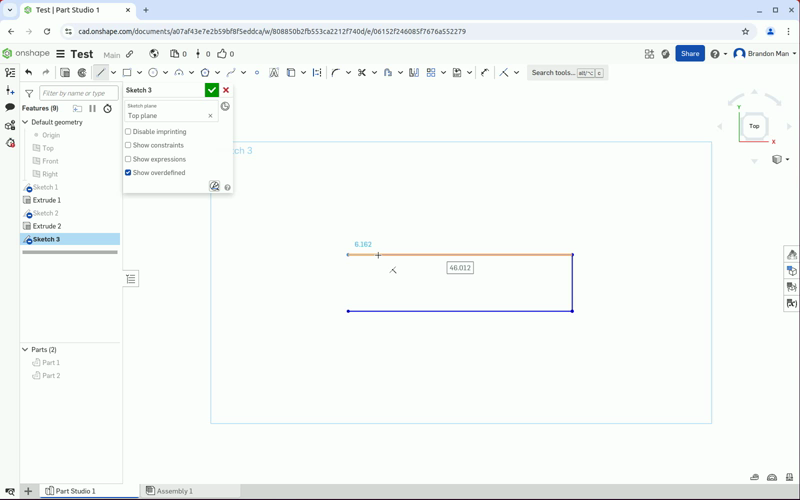
mouse_move(348, 311)
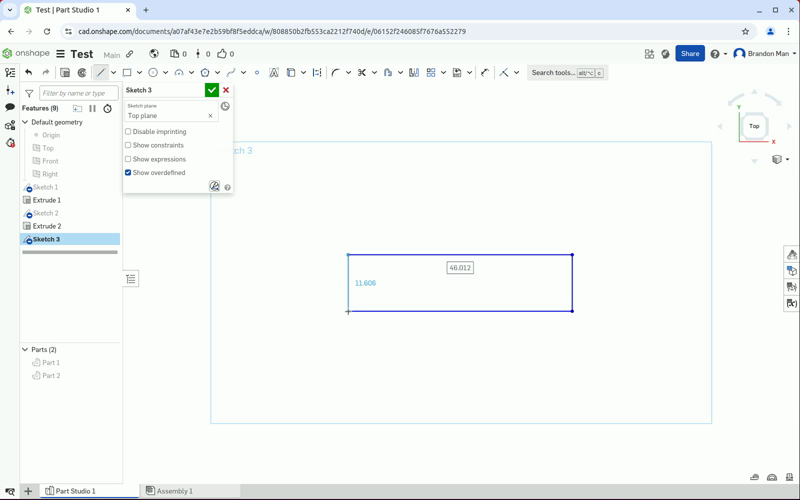
key_up(shift)
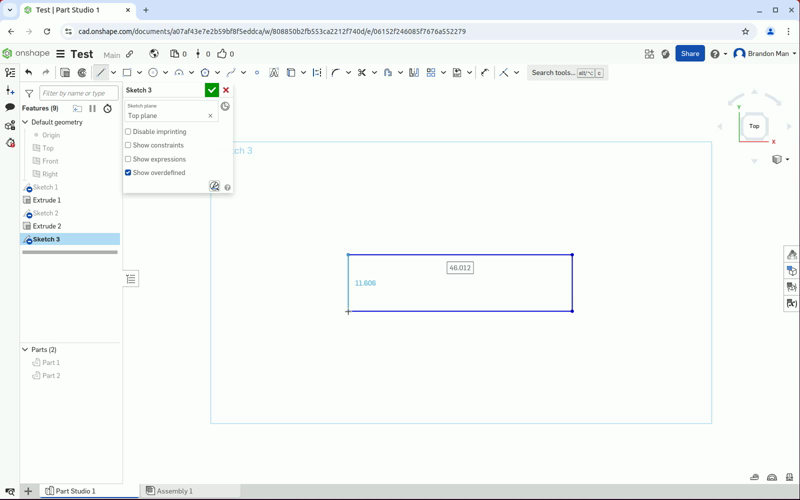
click(348, 311)
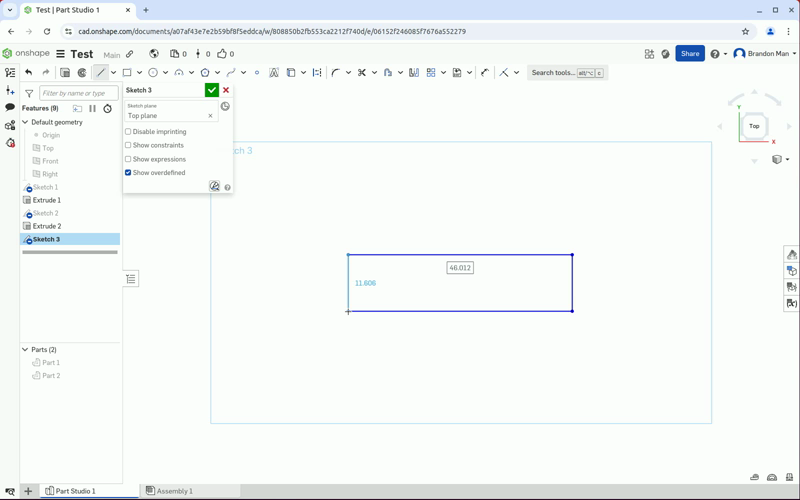
key(esc)
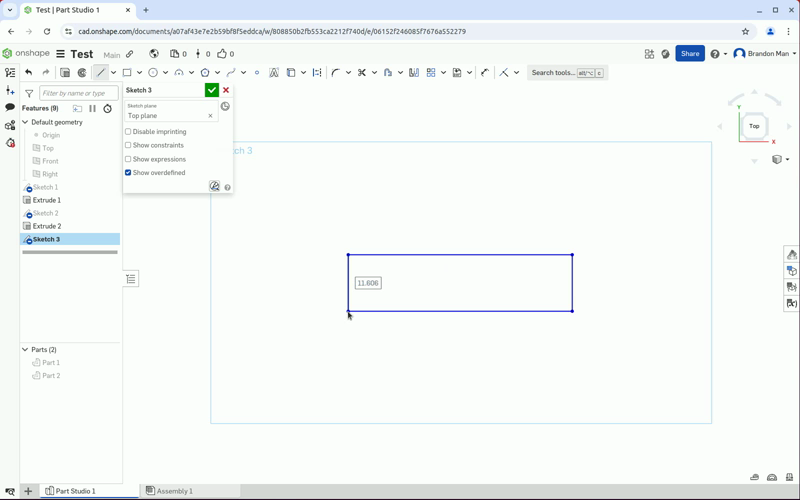
key(l)
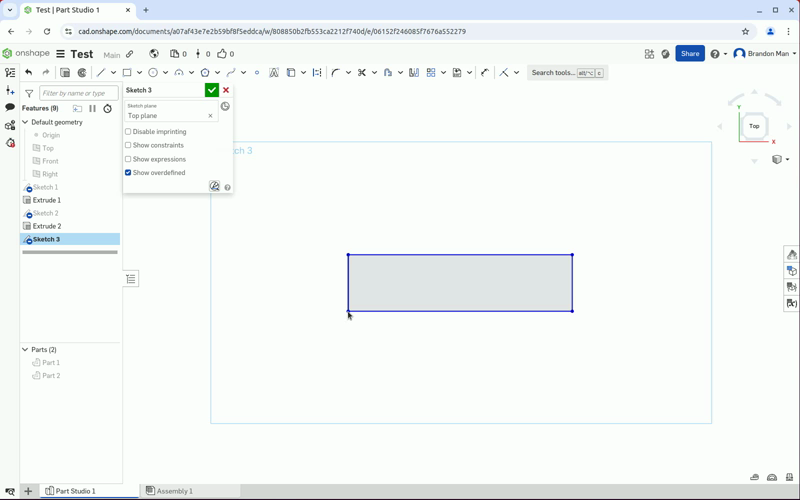
key_down(shift)
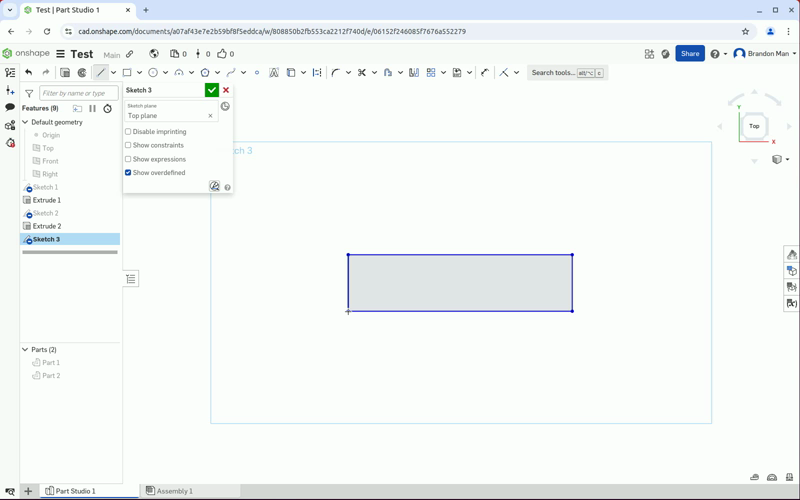
mouse_move(355, 306)
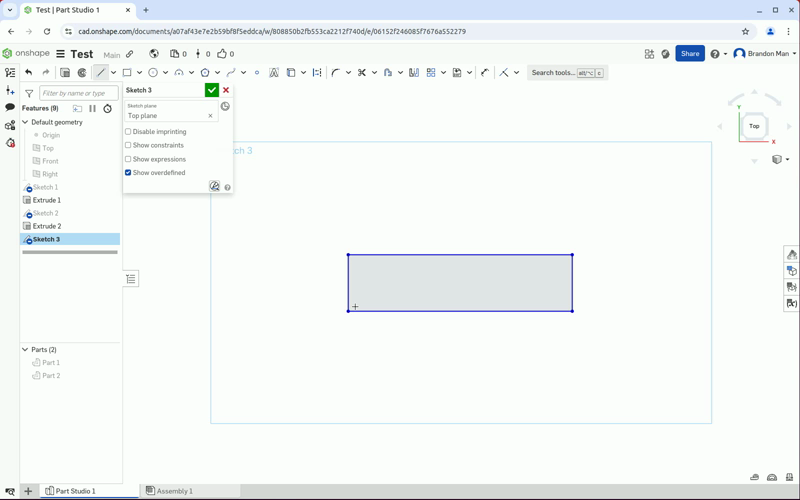
click(355, 306)
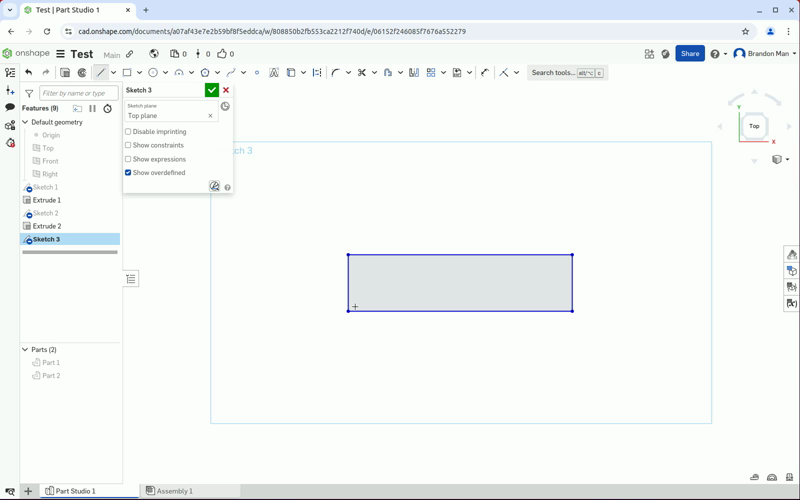
key_up(shift)
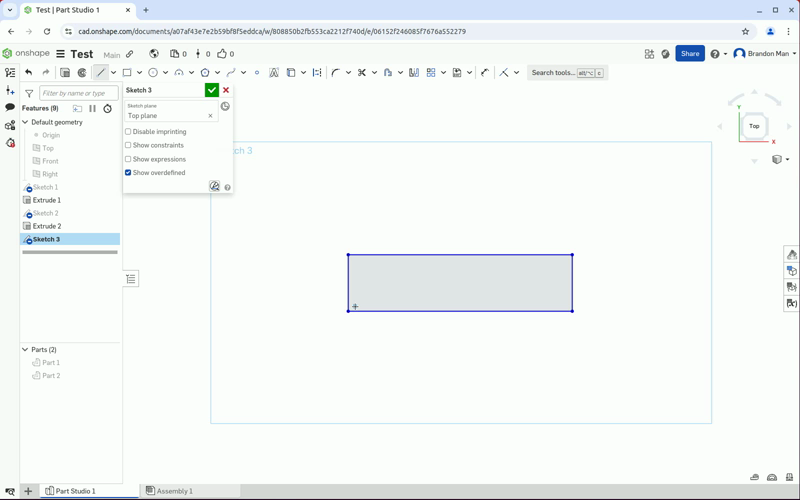
key_down(shift)
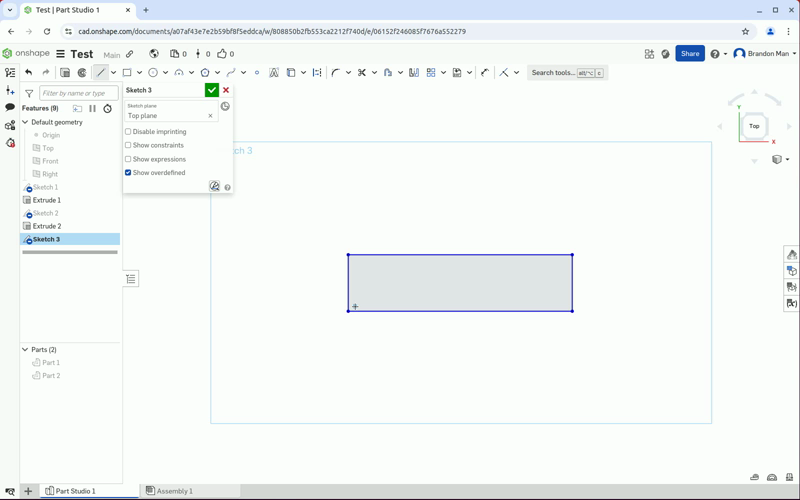
mouse_move(564, 306)
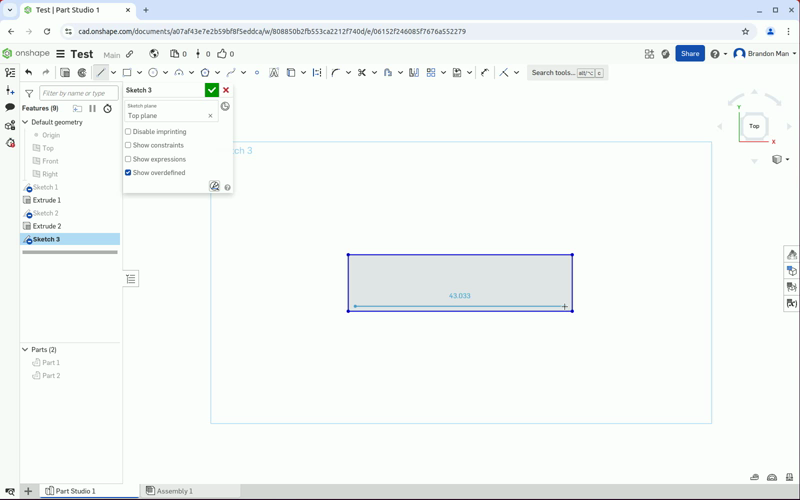
click(564, 306)
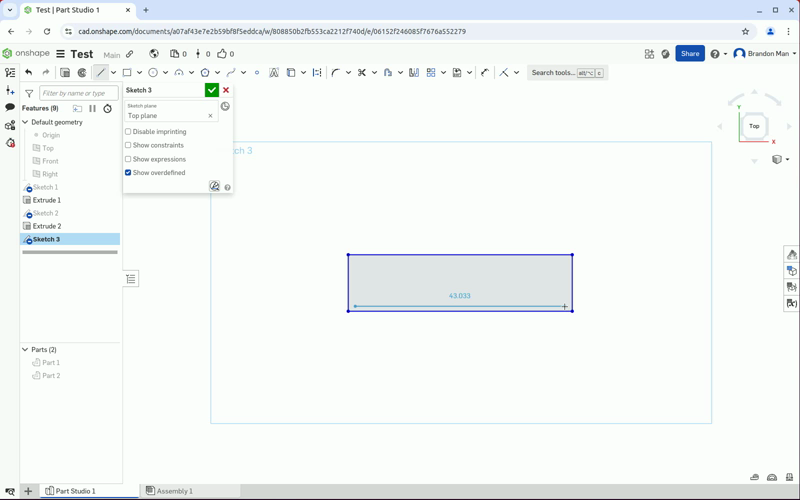
key_up(shift)
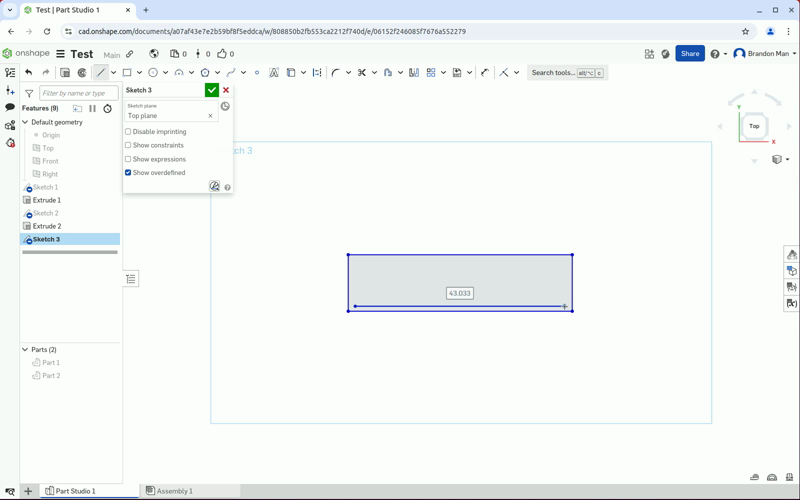
key_down(shift)
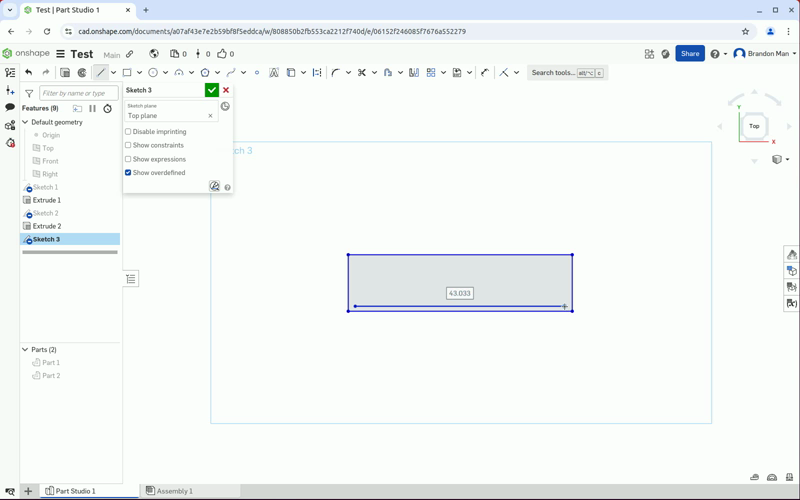
mouse_move(589, 306)
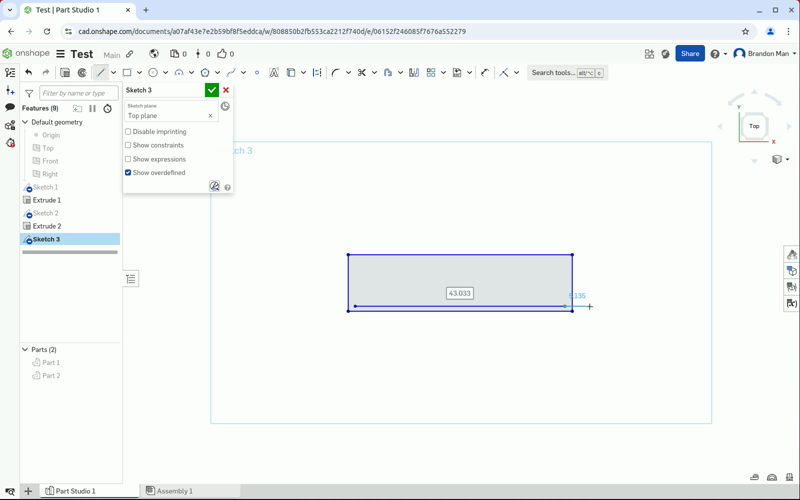
mouse_move(564, 259)
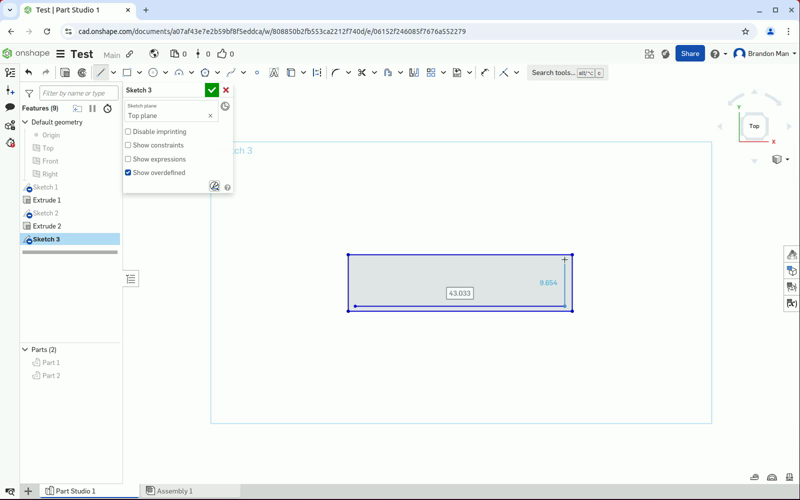
click(564, 259)
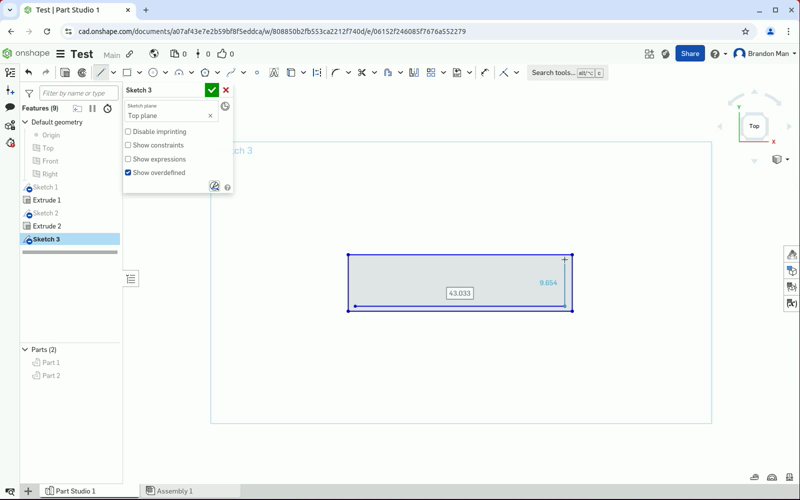
key_up(shift)
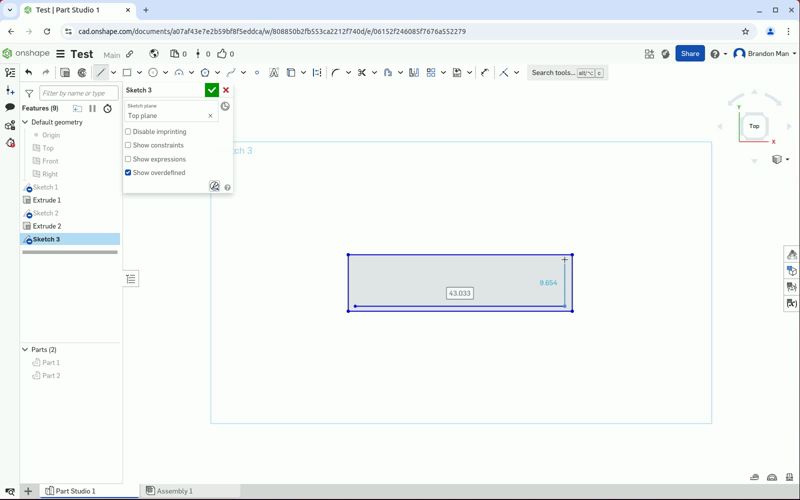
key_down(shift)
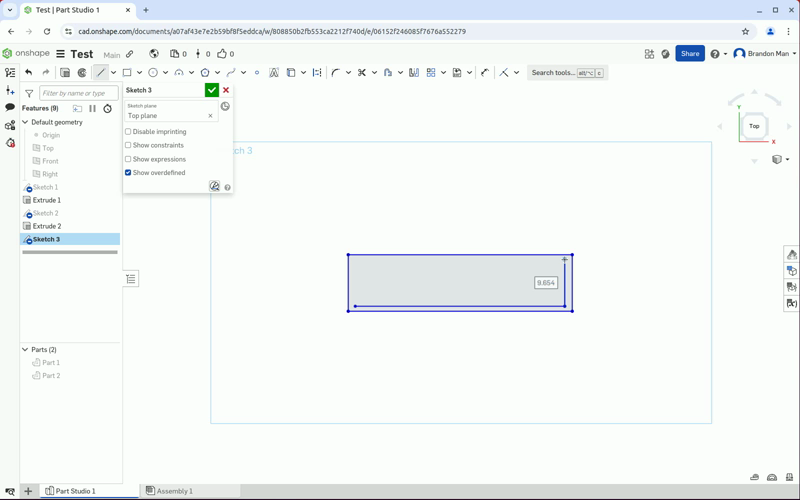
mouse_move(355, 259)
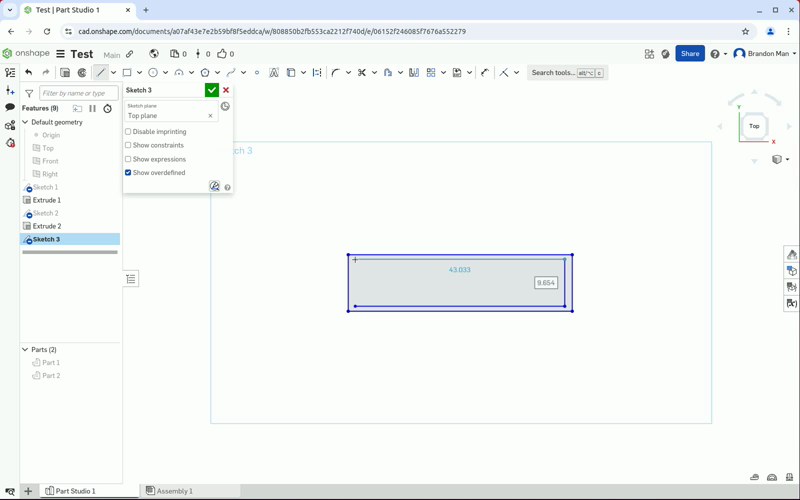
click(355, 259)
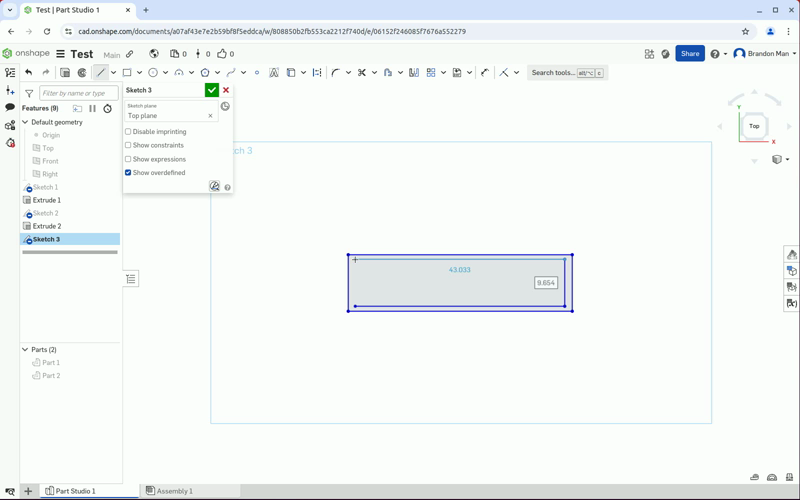
key_up(shift)
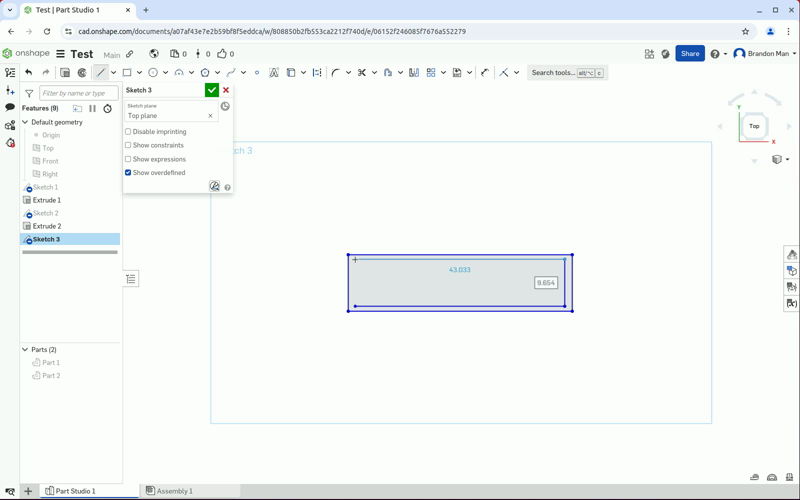
mouse_move(385, 259)
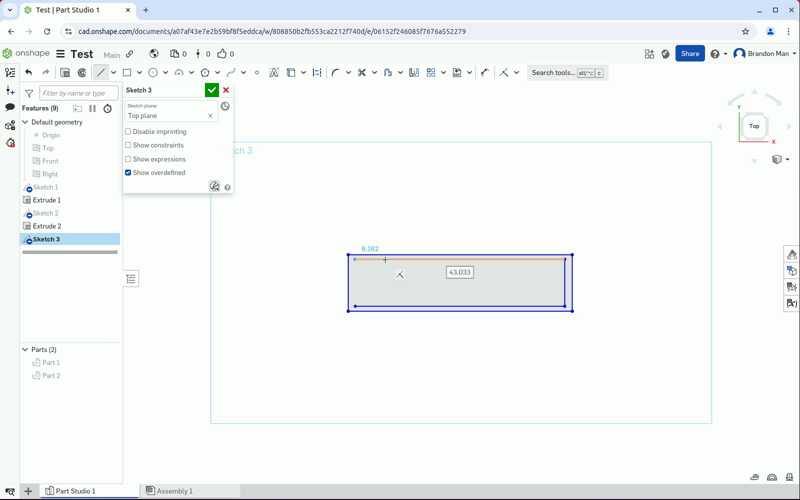
key_down(shift)
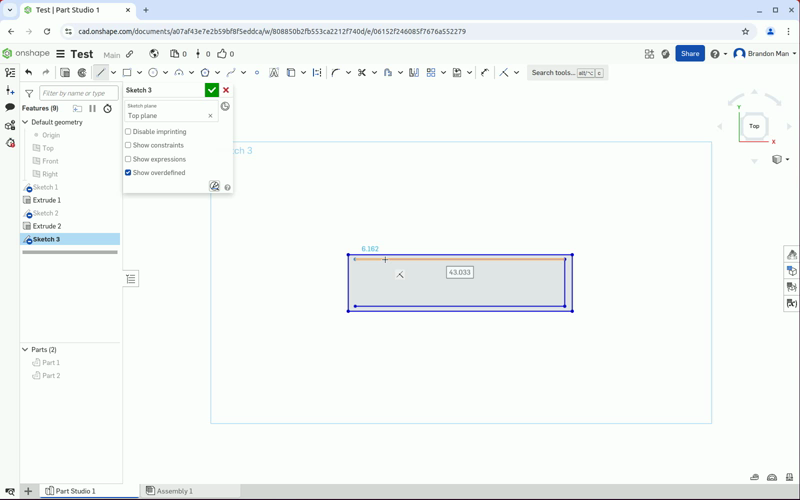
mouse_move(355, 306)
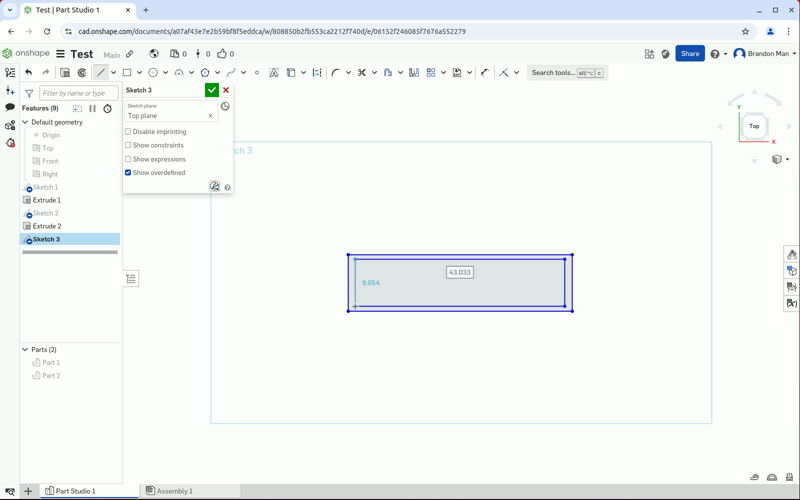
key_up(shift)
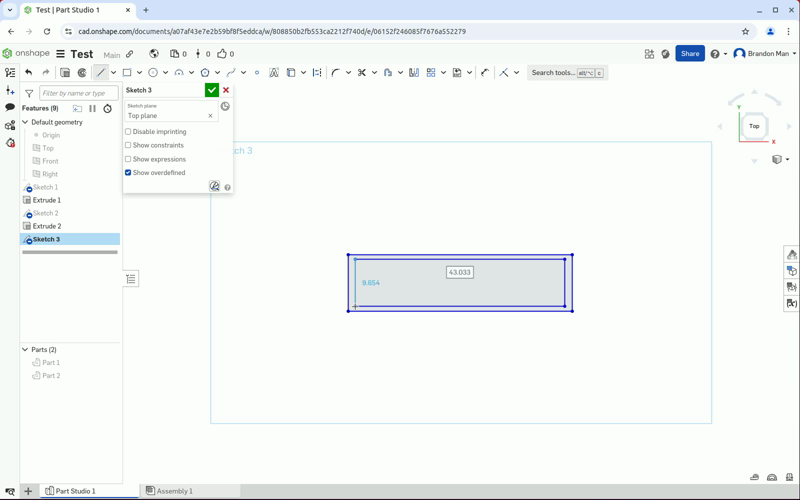
click(355, 306)
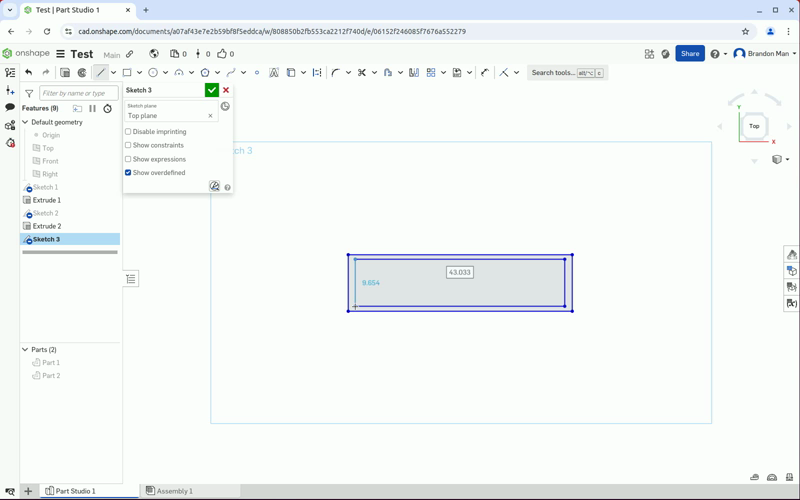
key(esc)
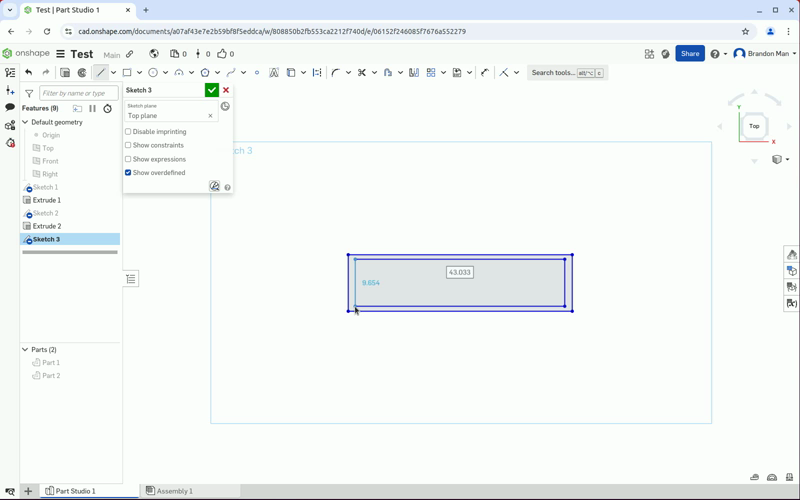
mouse_move(558, 256)
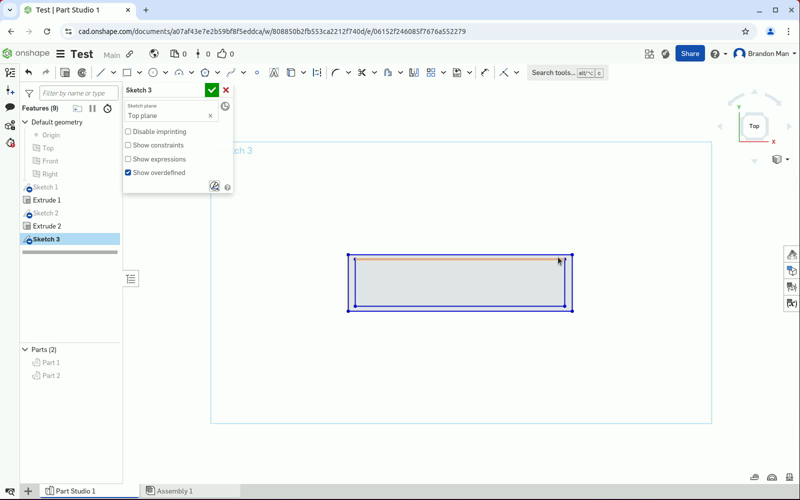
click(558, 256)
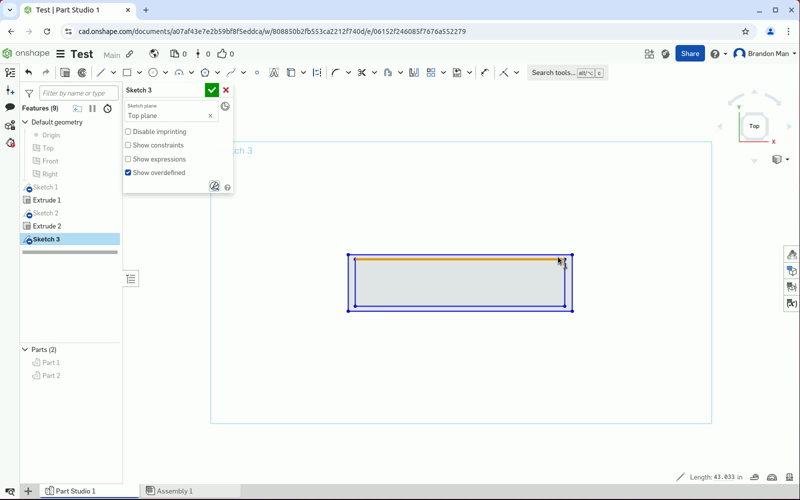
mouse_move(73, 352)
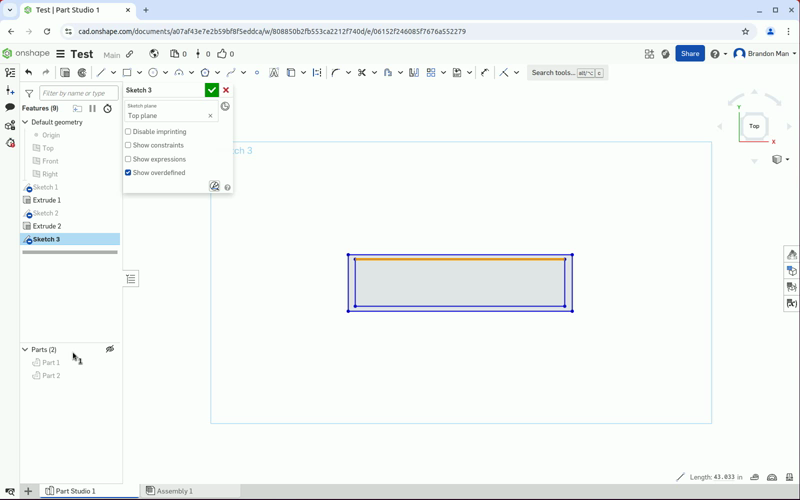
key(shift+y)
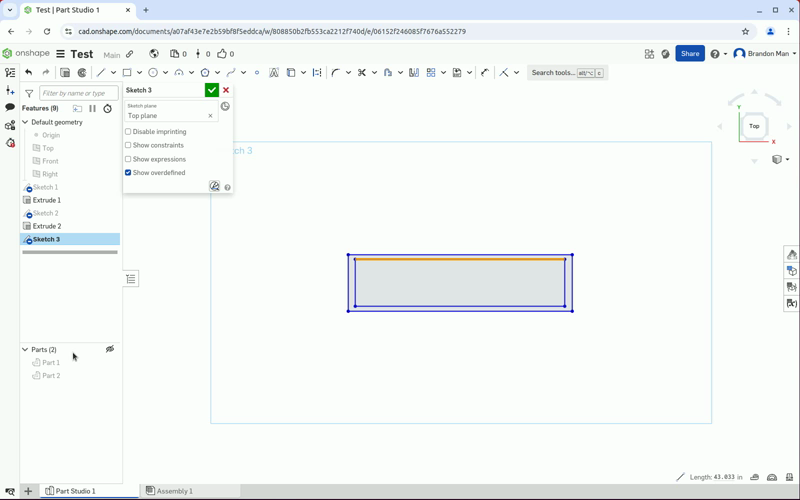
key(shift+e)
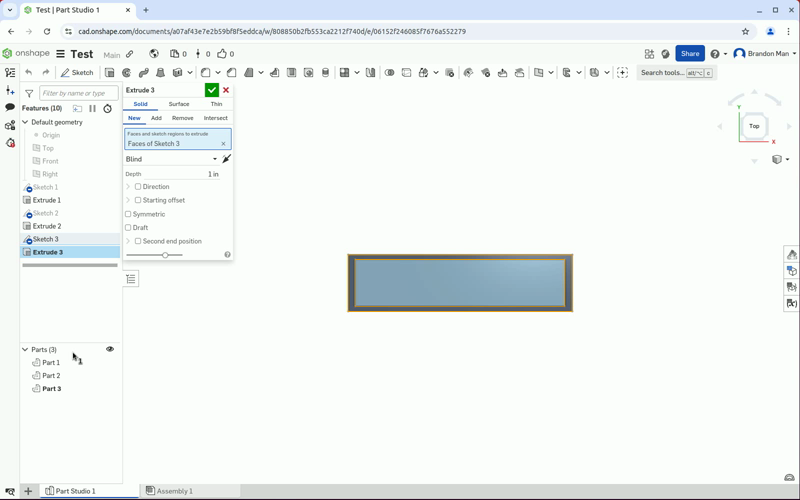
mouse_move(143, 106)
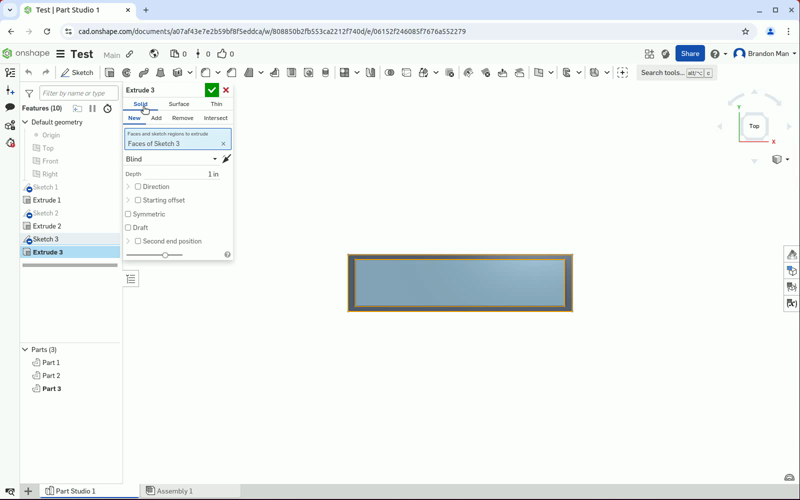
click(143, 106)
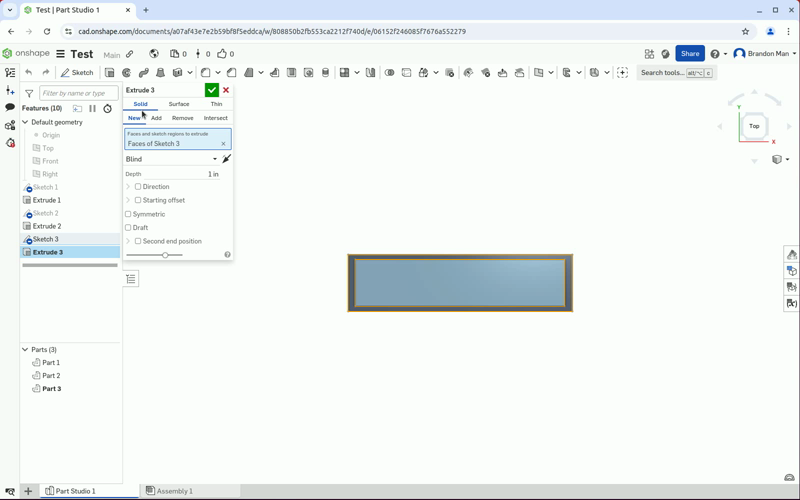
mouse_move(137, 120)
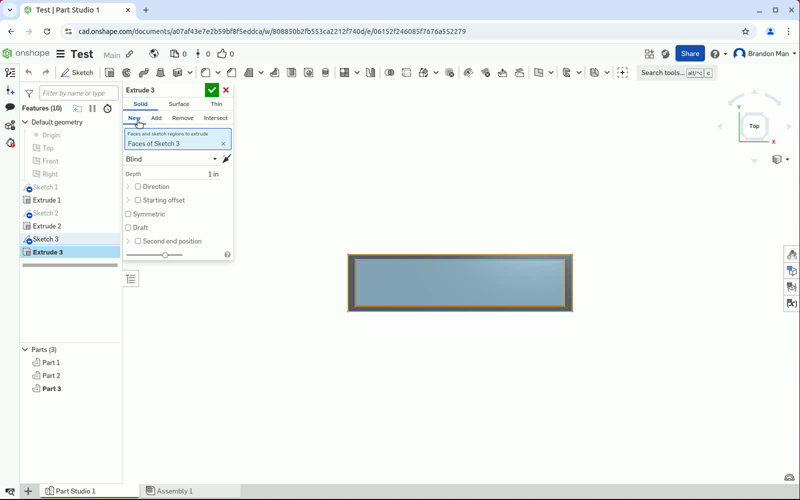
click(137, 120)
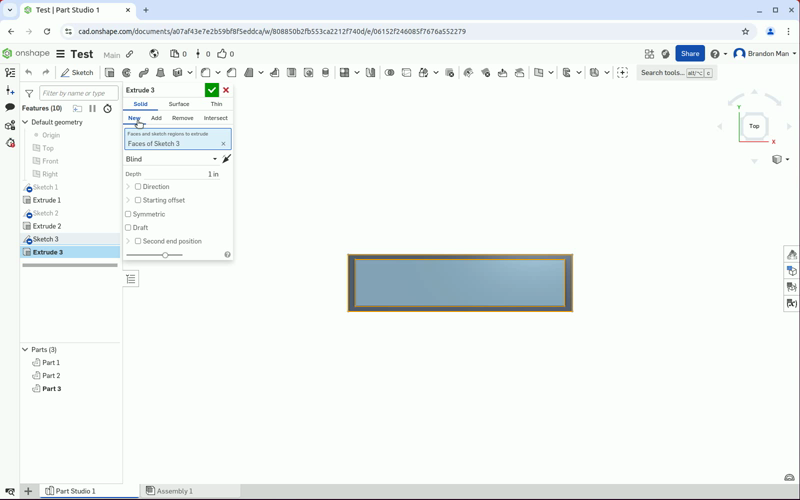
key(tab, 4)
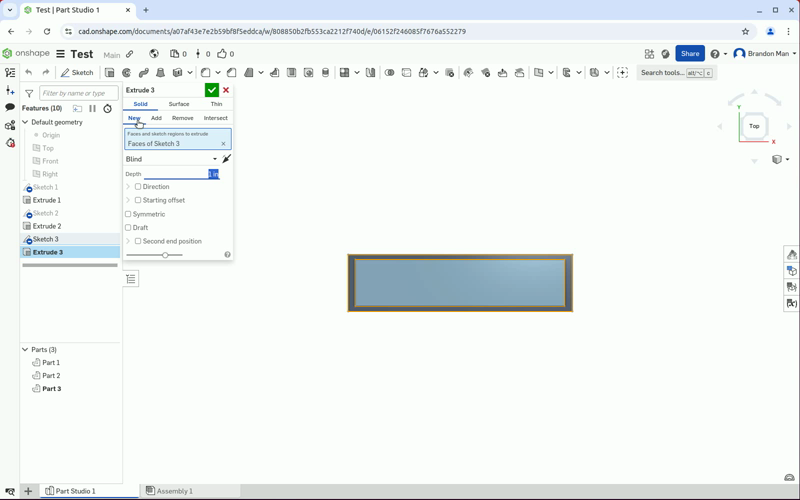
text(4.574)
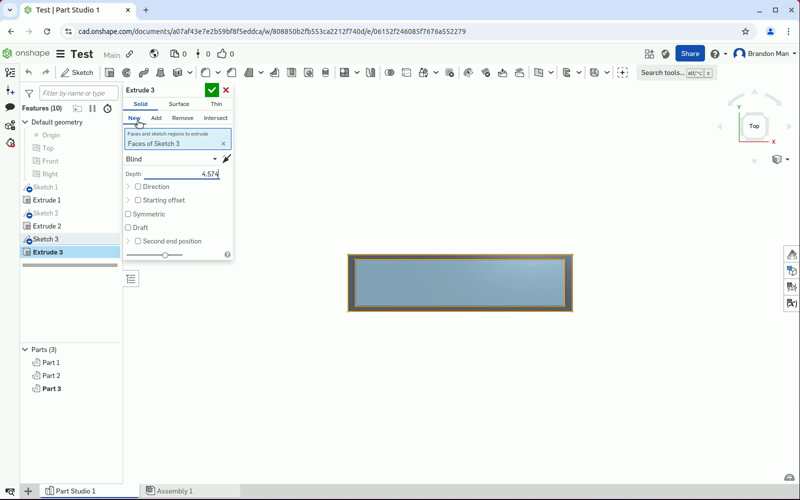
key(enter)
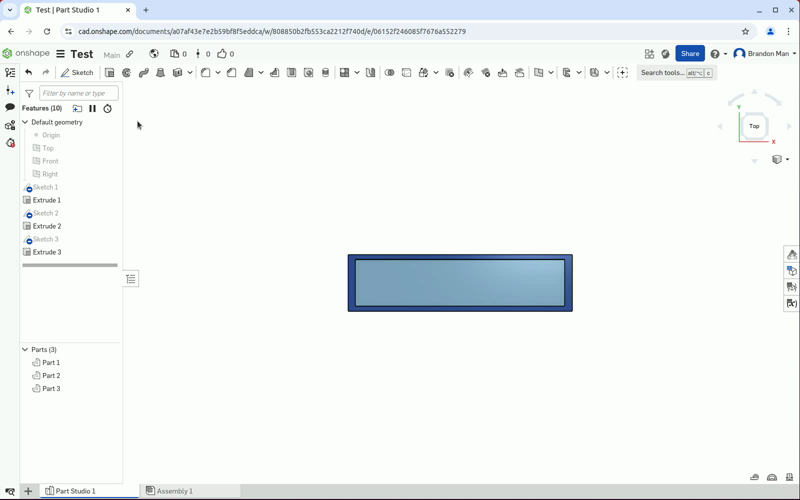
key(shift+h)
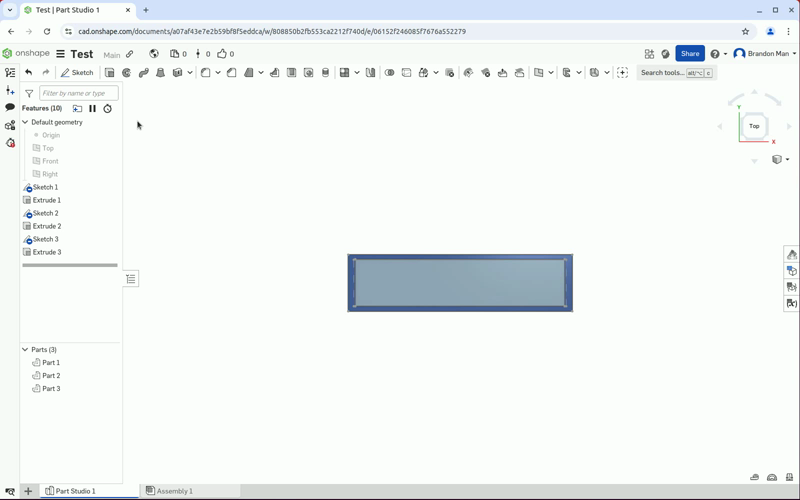
key(shift+h)
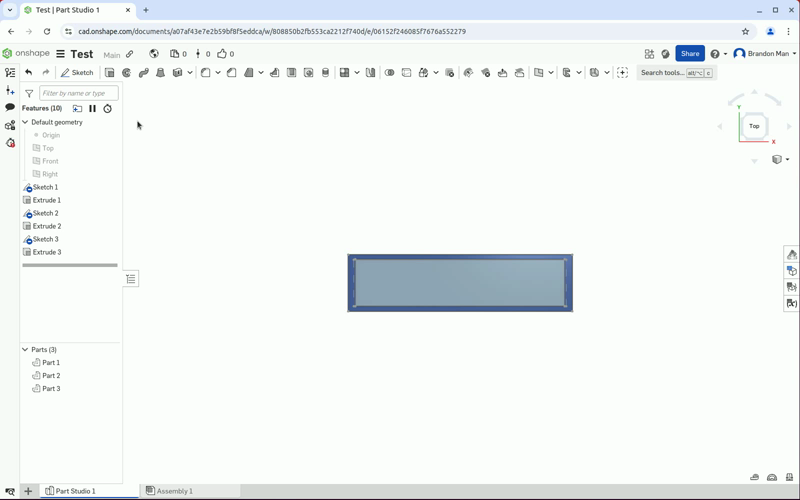
key(shift+7)
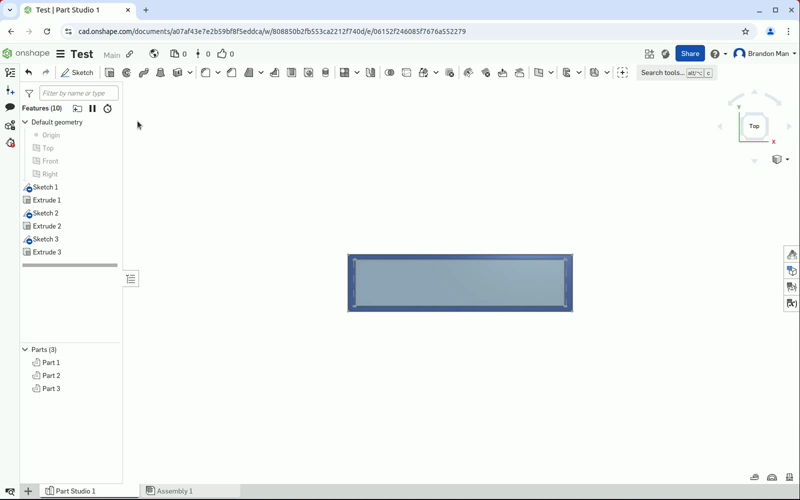
key(up, 3)
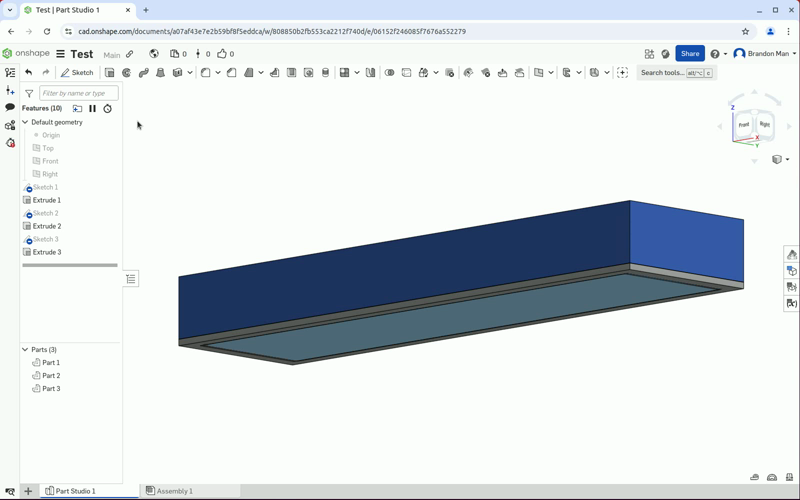
key(left, 3)
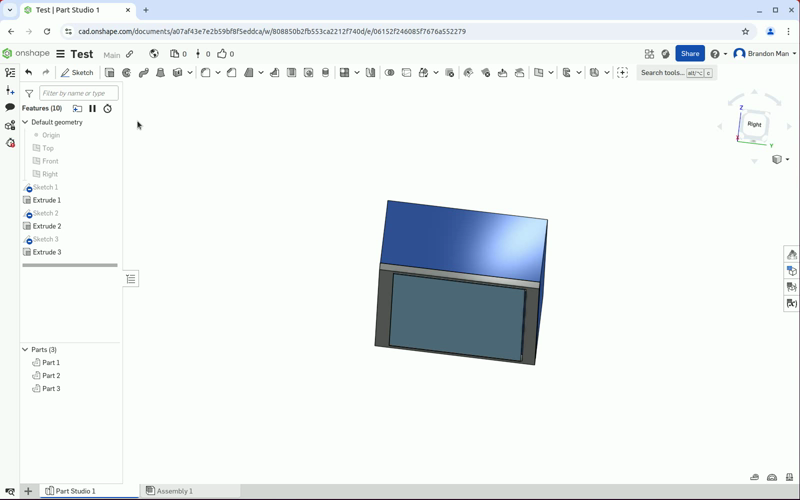
key(right, 3)
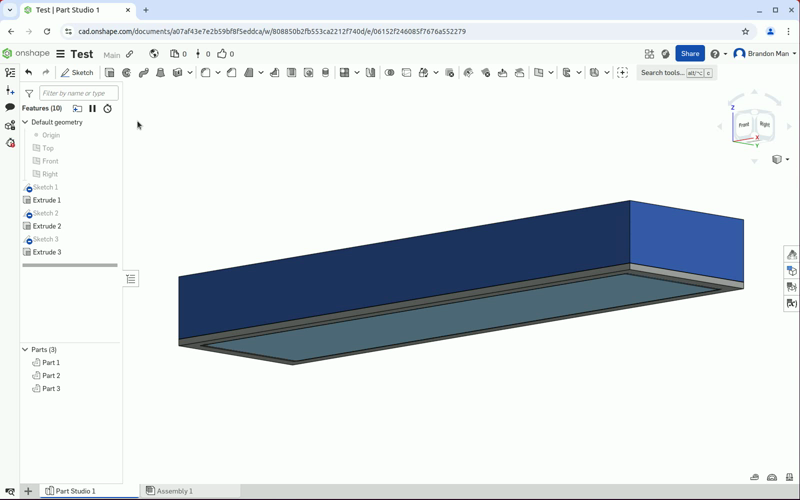
key(down, 3)
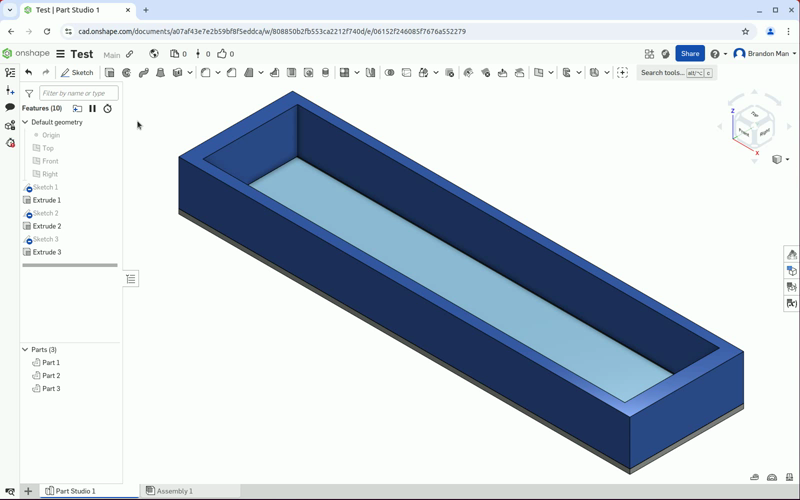
mouse_move(73, 189)
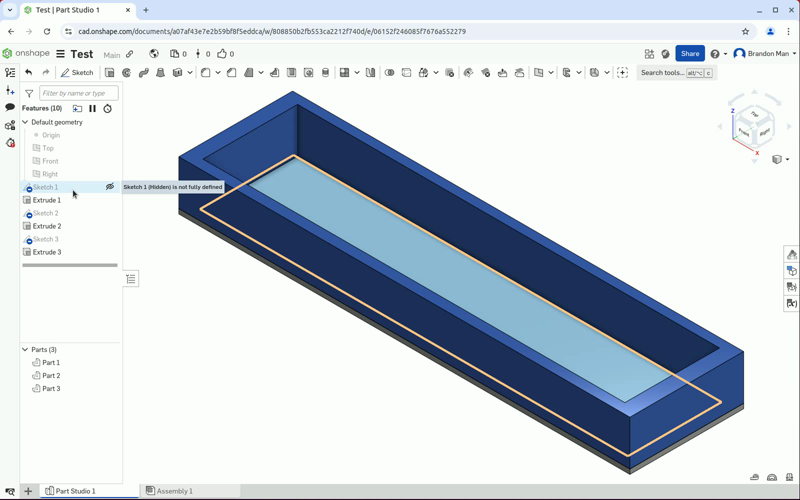
click(73, 189)